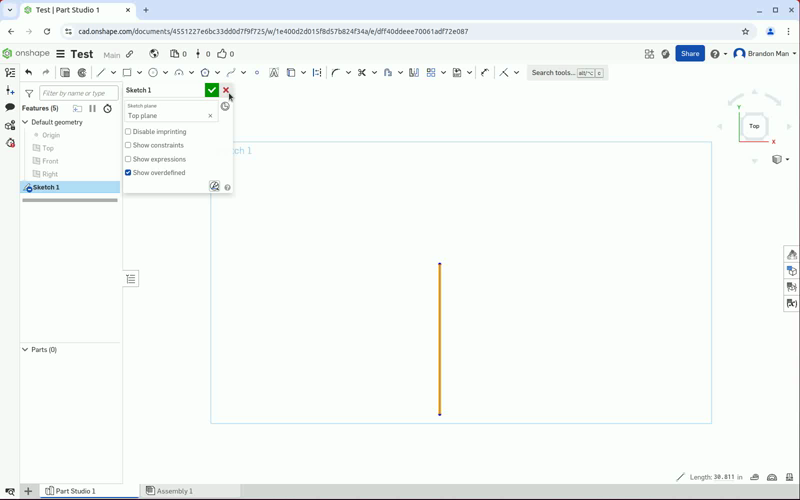
key(shift+h)
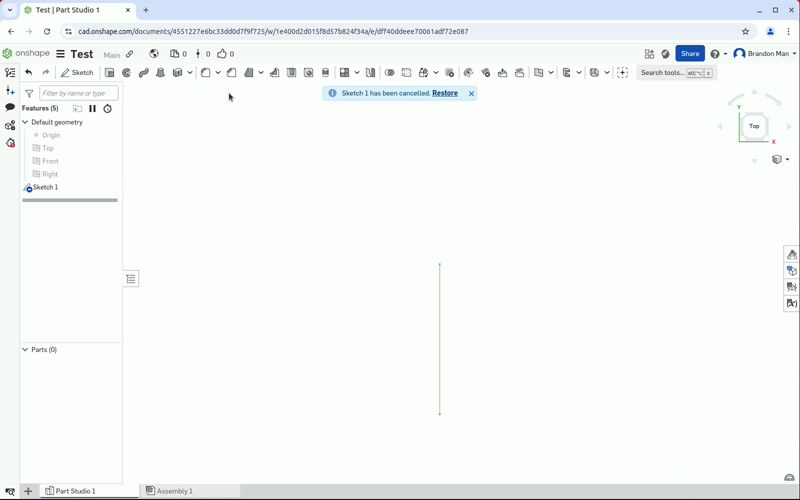
key(shift+s)
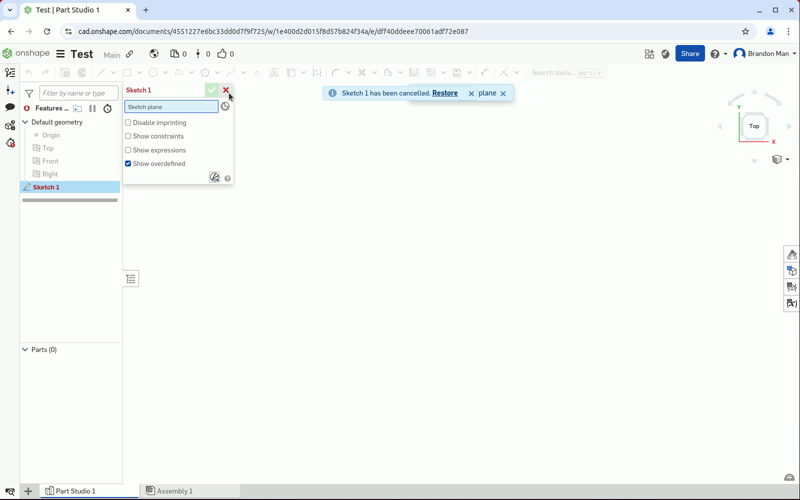
mouse_move(73, 150)
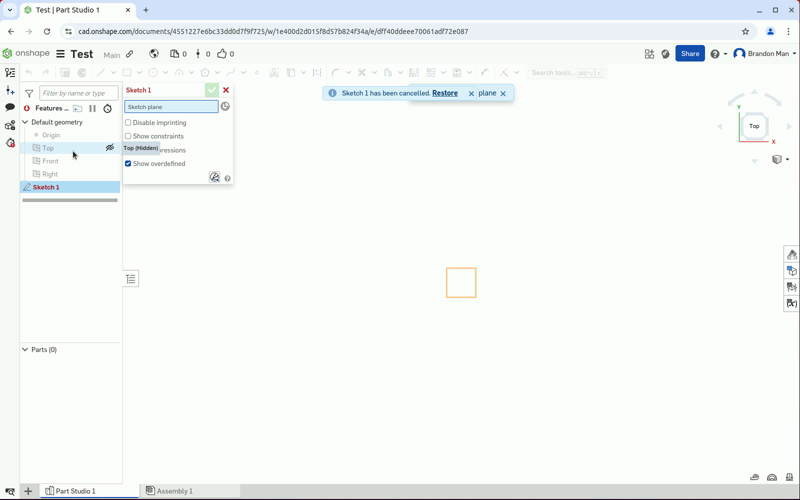
click(73, 150)
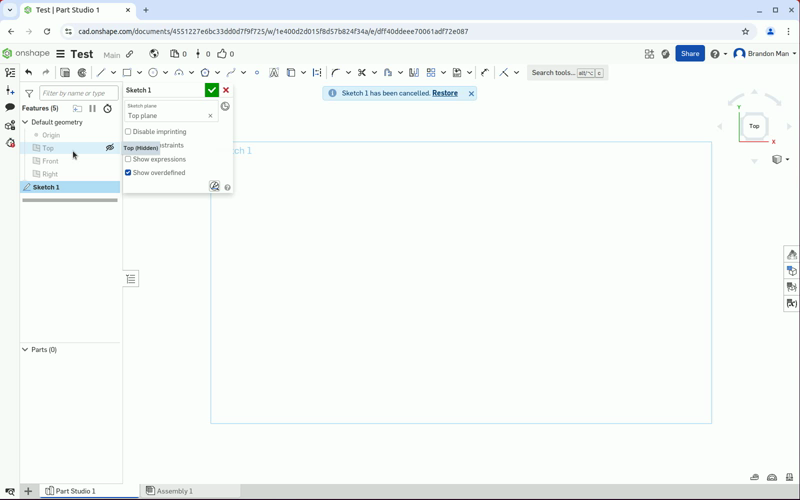
mouse_move(73, 352)
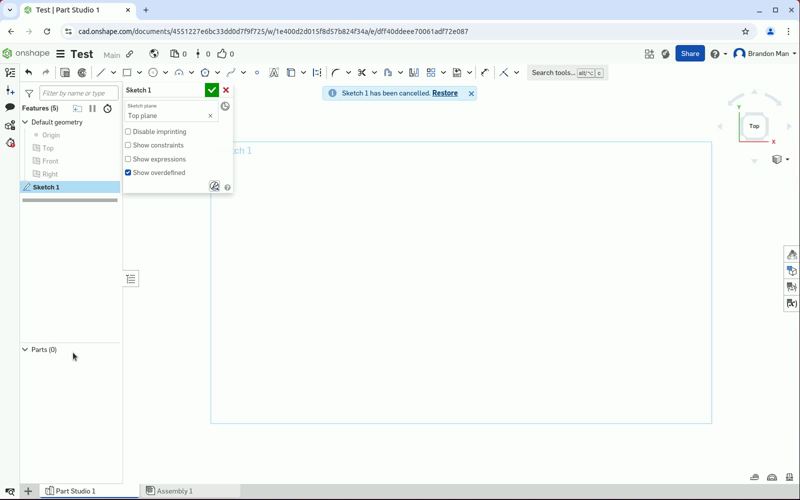
key(y)
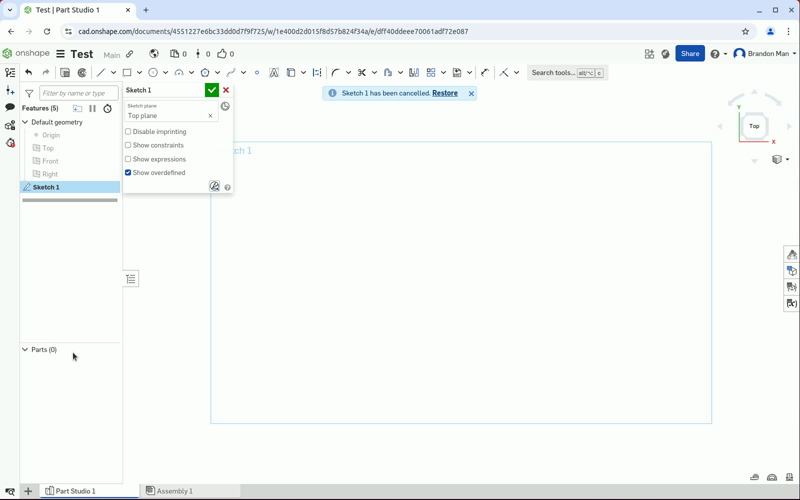
key(c)
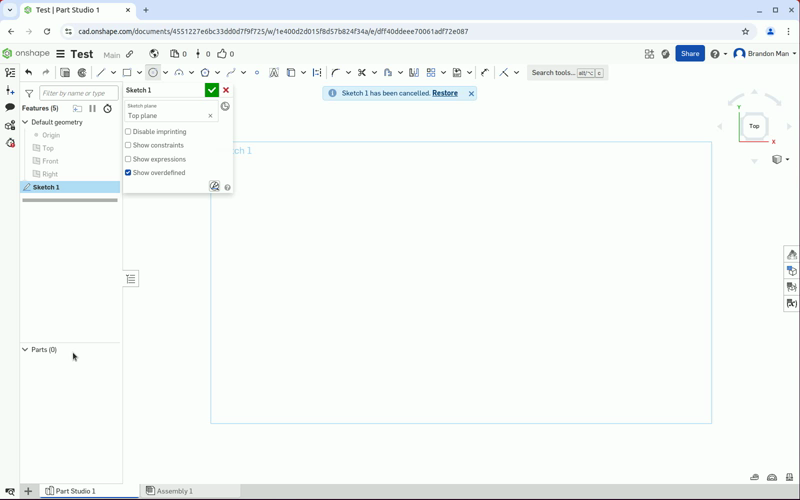
key_down(shift)
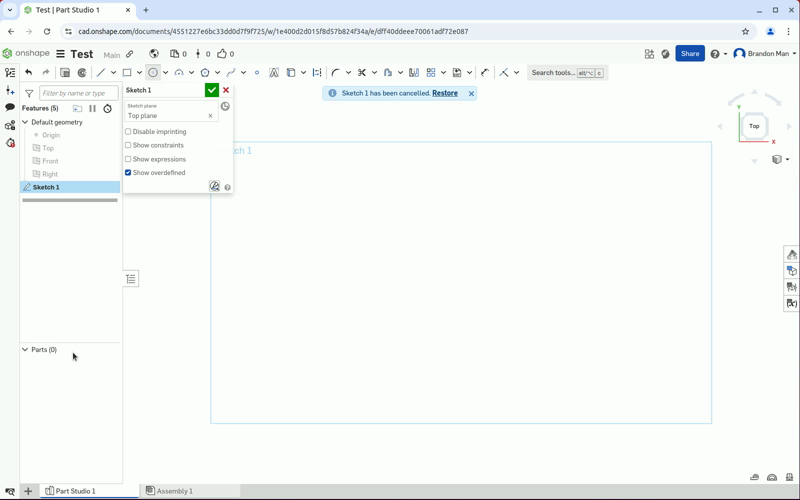
mouse_move(562, 282)
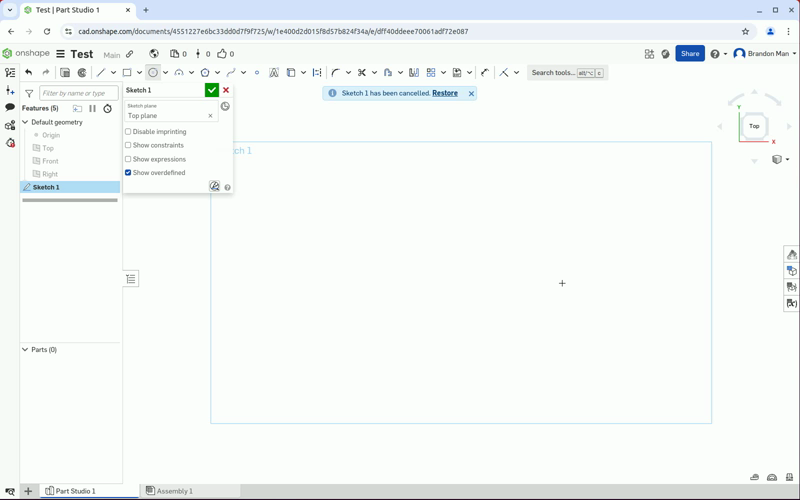
click(562, 282)
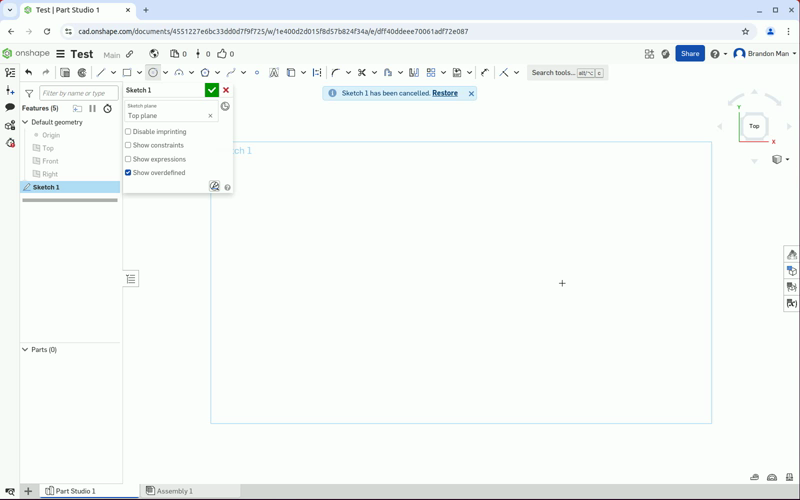
key_up(shift)
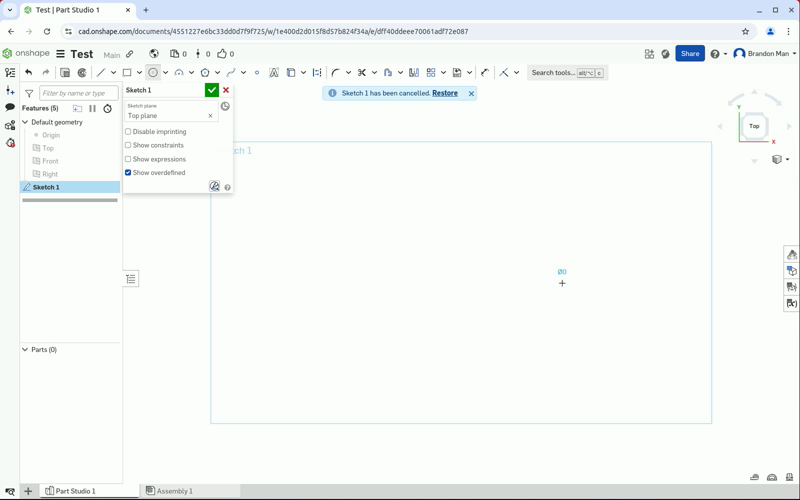
mouse_move(574, 282)
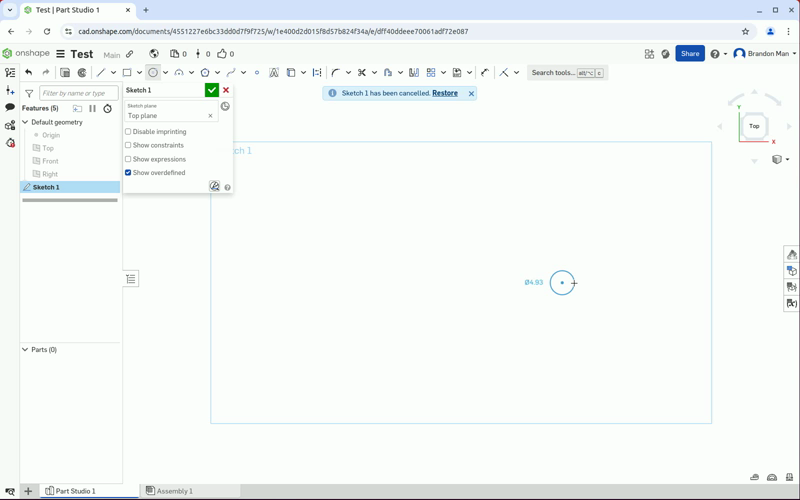
click(574, 282)
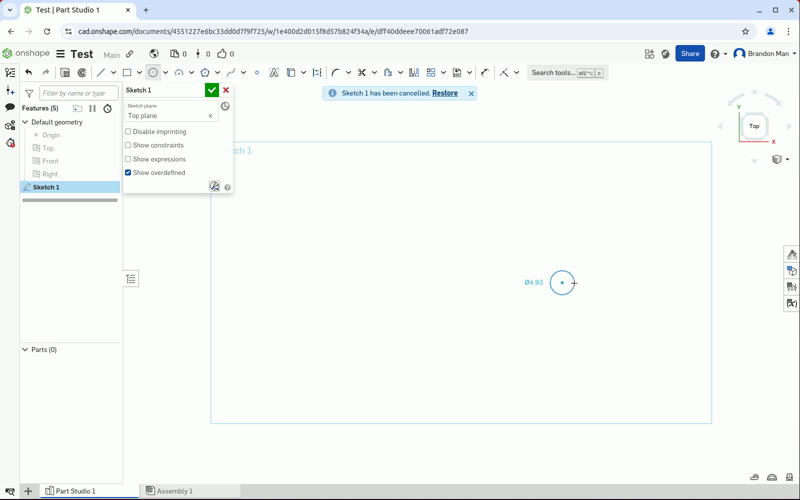
key(esc)
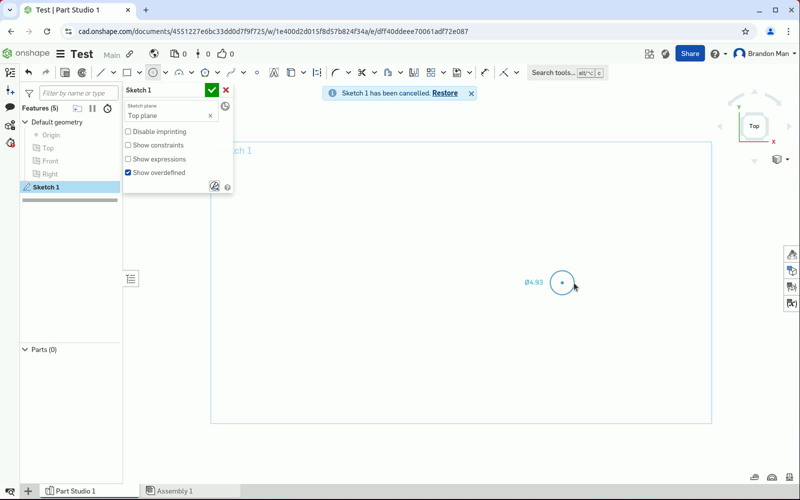
key(c)
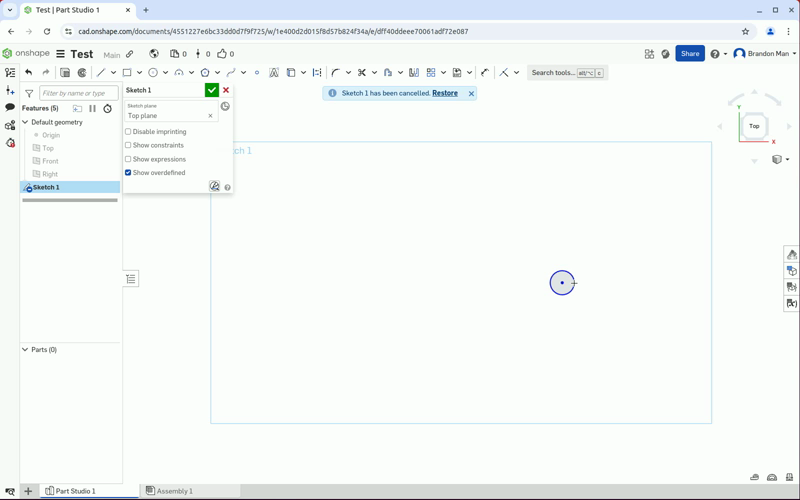
key_down(shift)
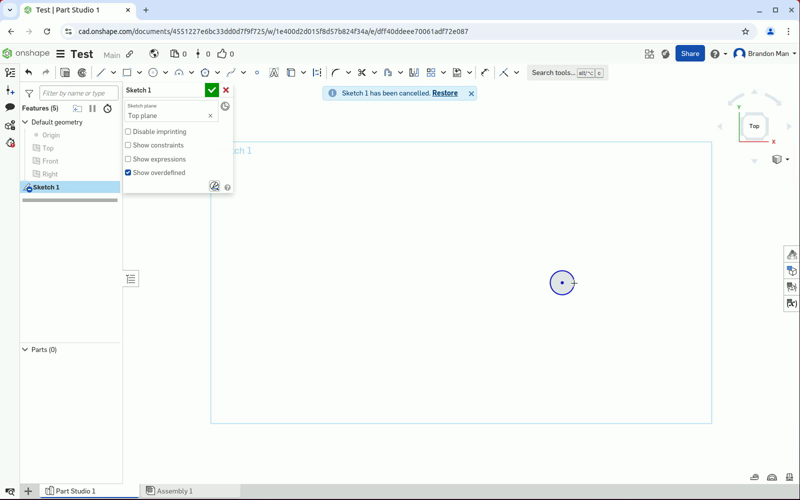
mouse_move(562, 282)
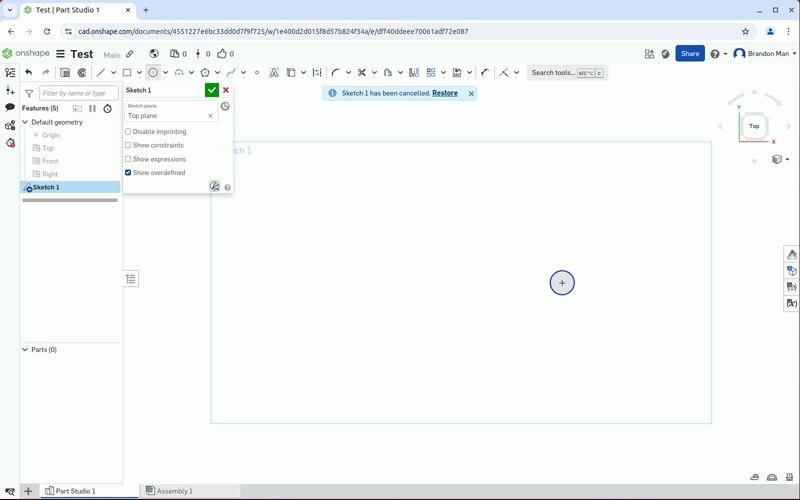
click(562, 282)
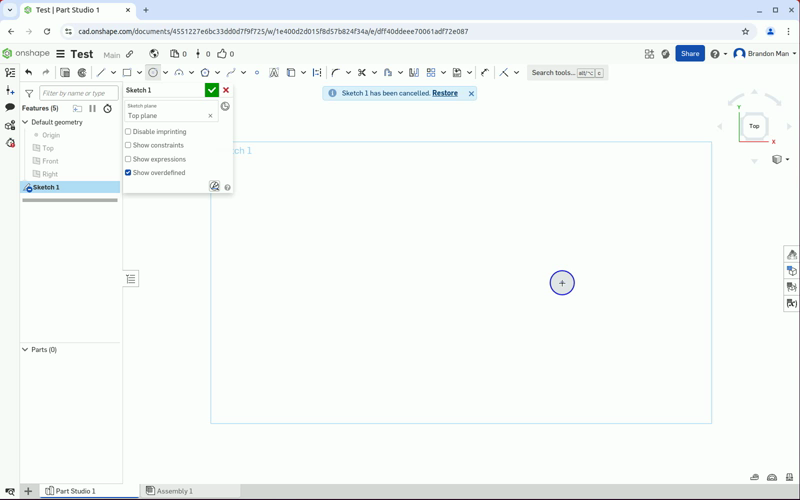
key_up(shift)
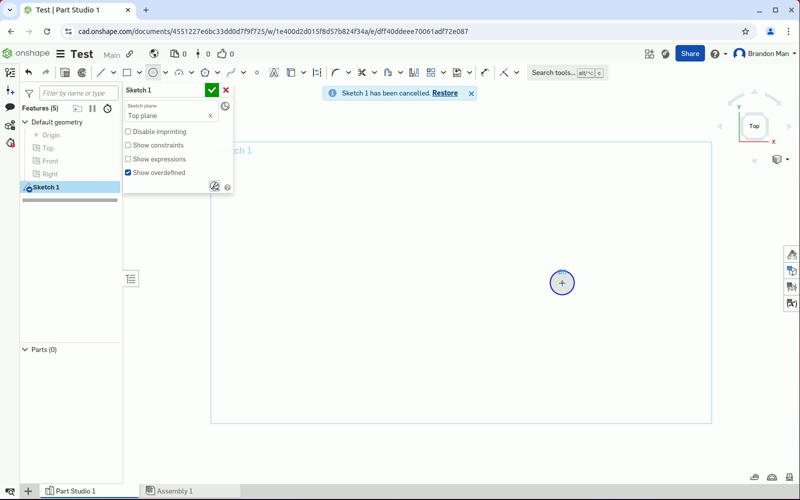
mouse_move(568, 282)
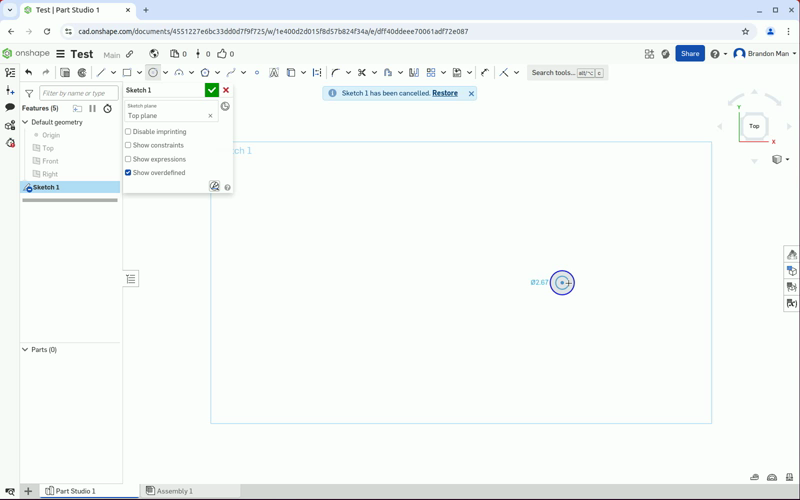
click(568, 282)
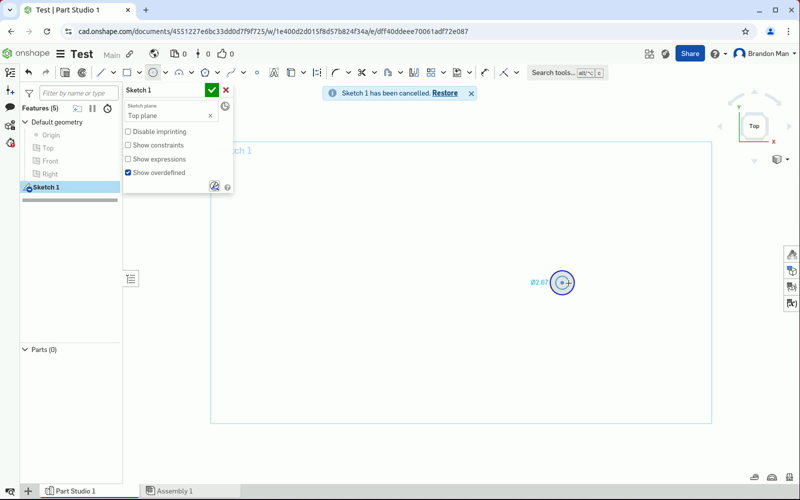
key(esc)
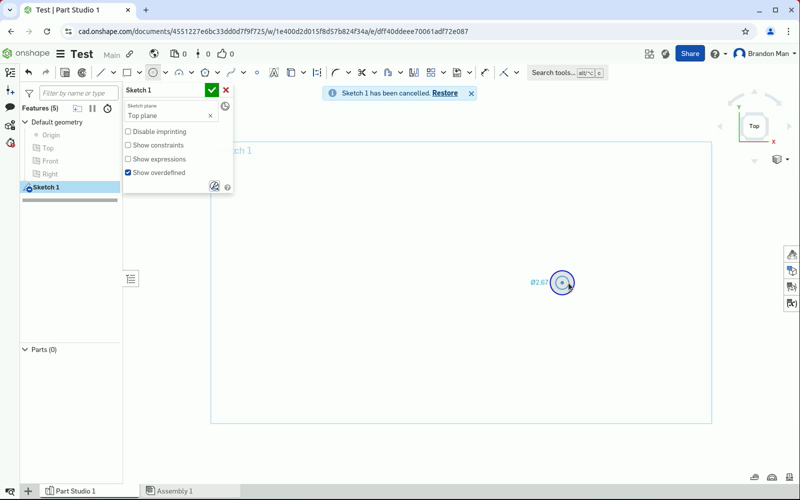
mouse_move(563, 291)
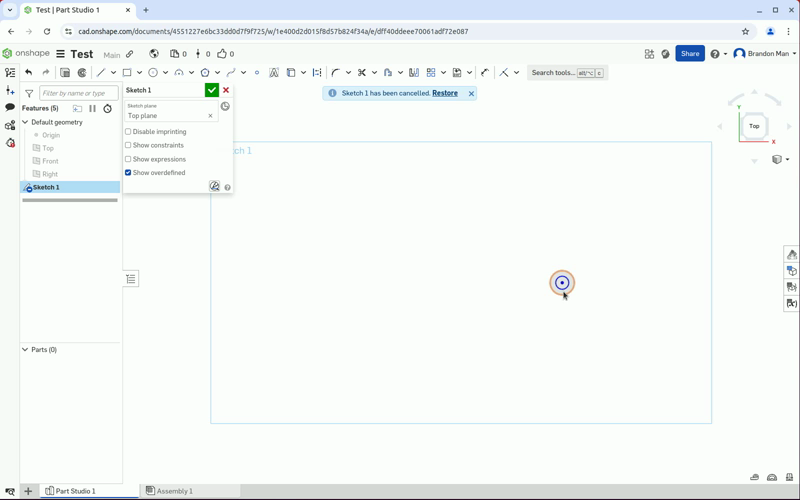
scroll(6)
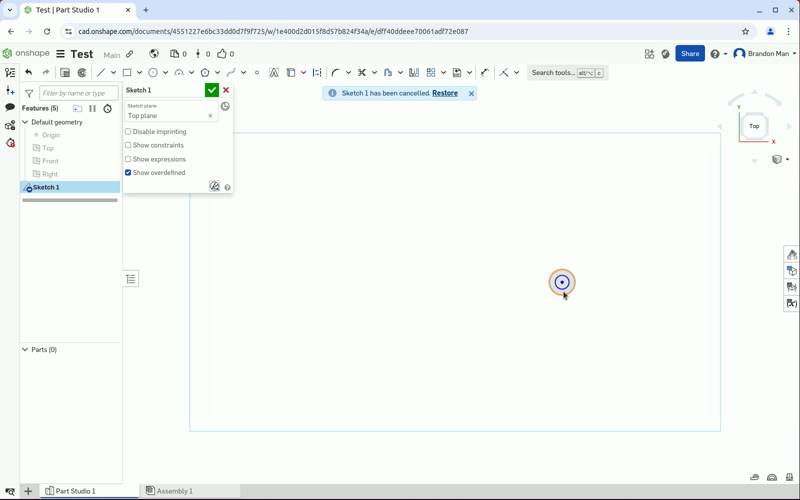
scroll(6)
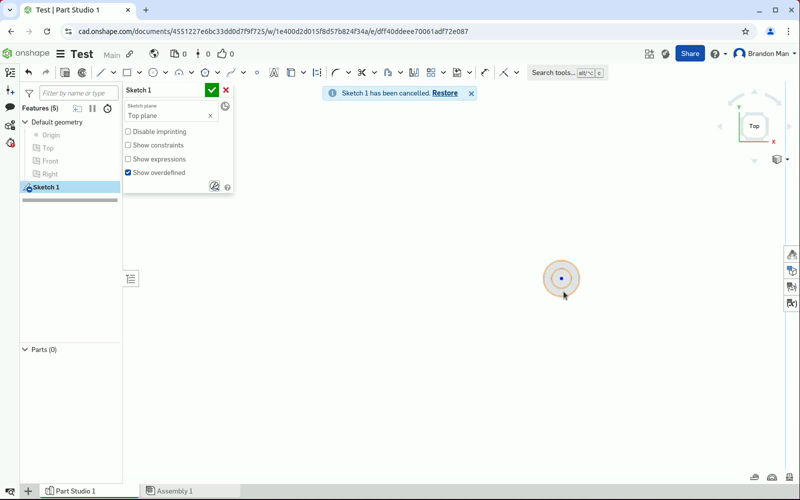
scroll(6)
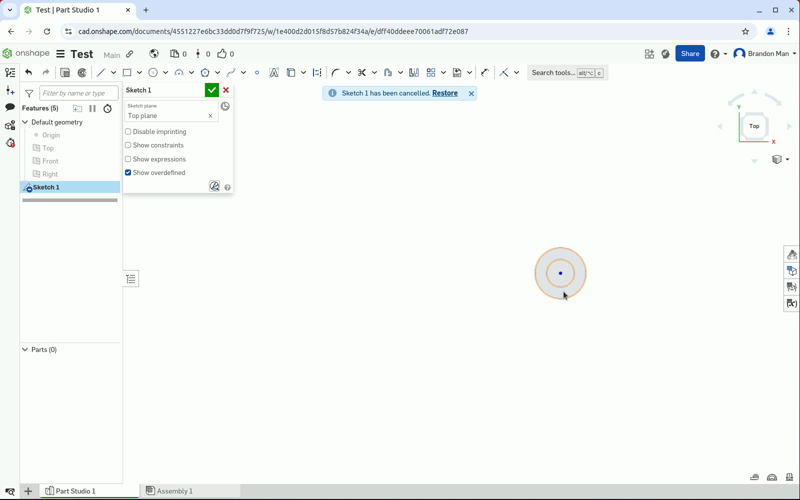
scroll(6)
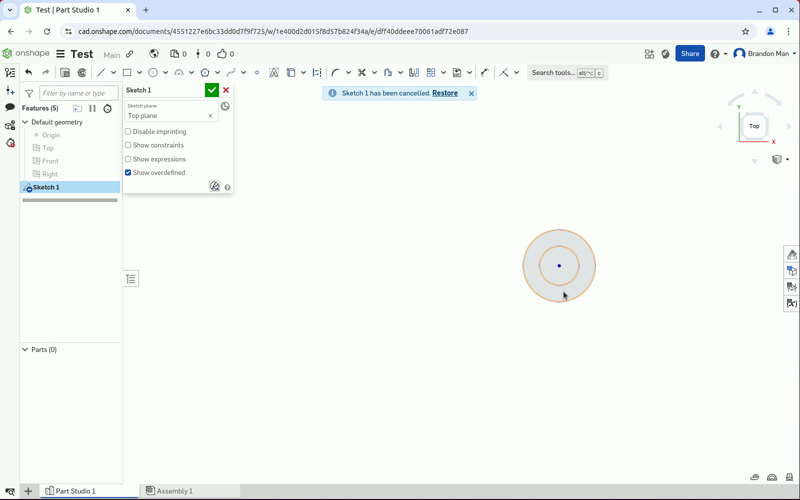
scroll(6)
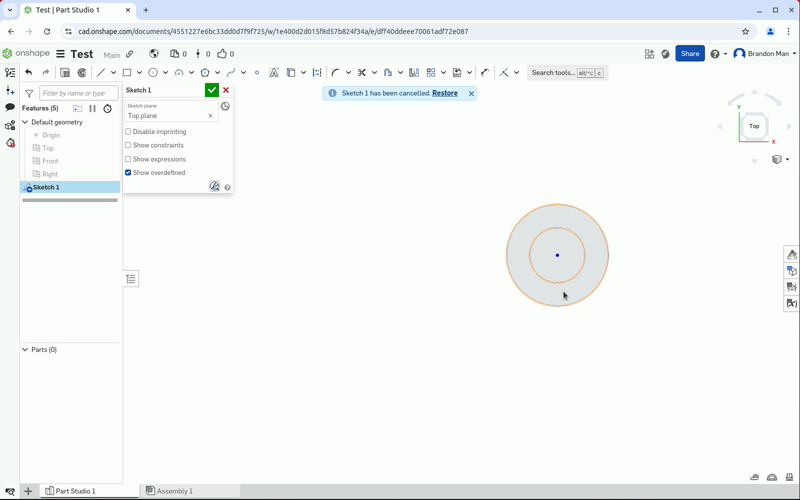
scroll(6)
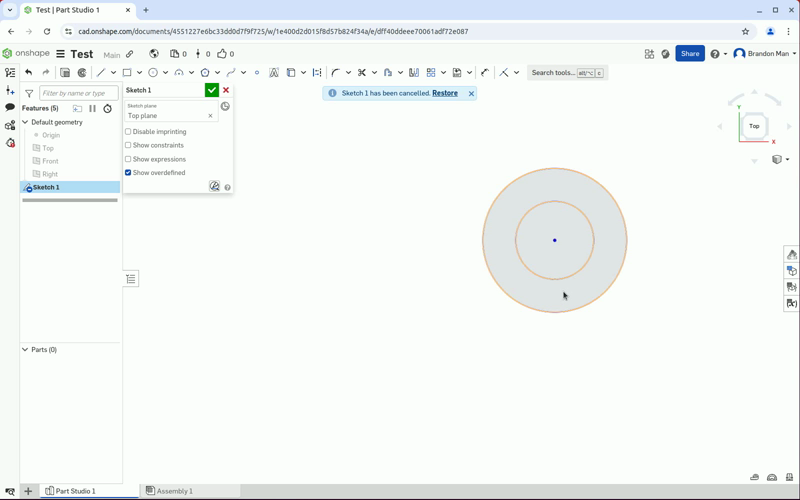
scroll(6)
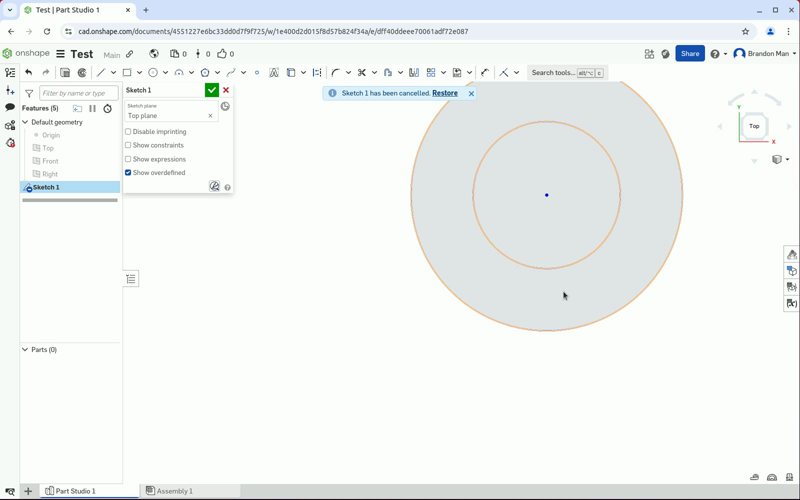
click(563, 291)
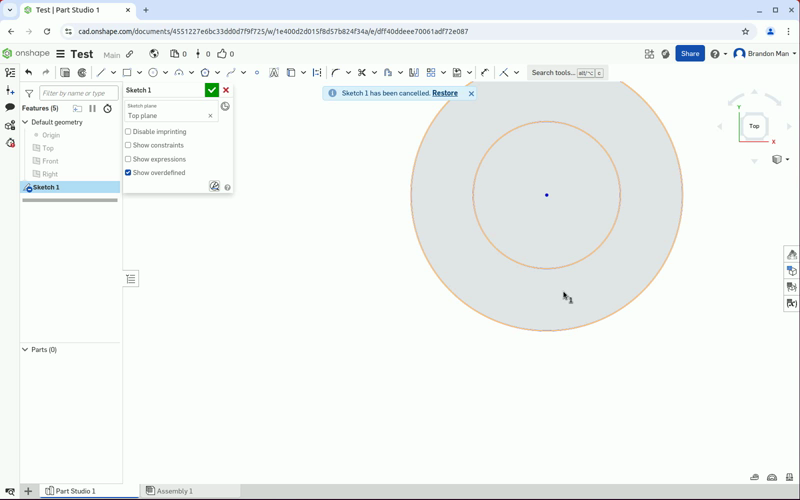
scroll(-6)
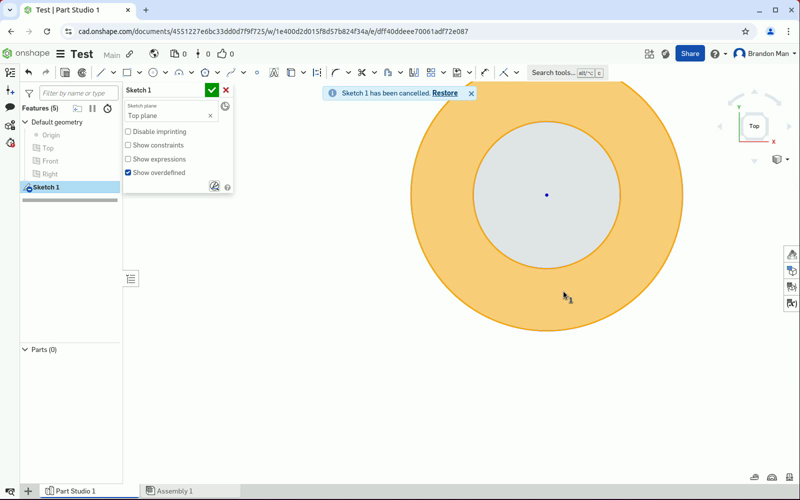
scroll(-6)
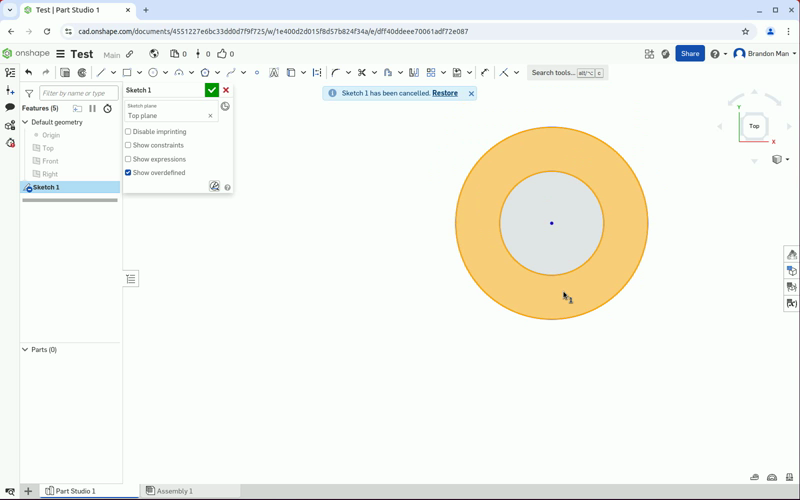
scroll(-6)
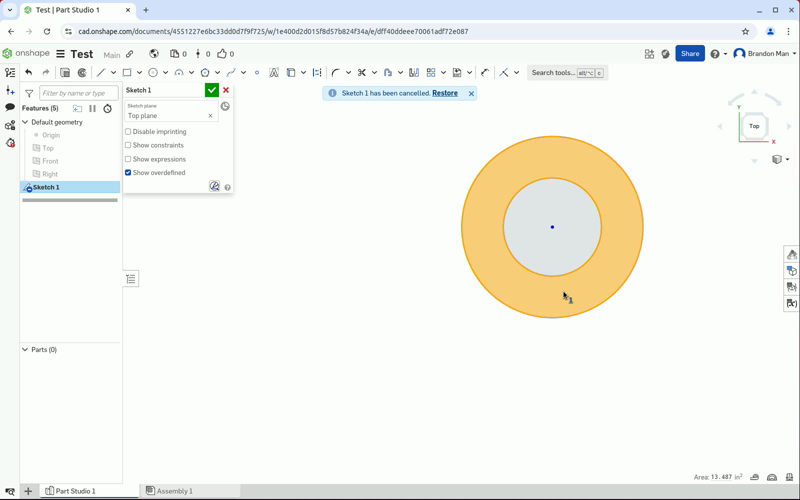
scroll(-6)
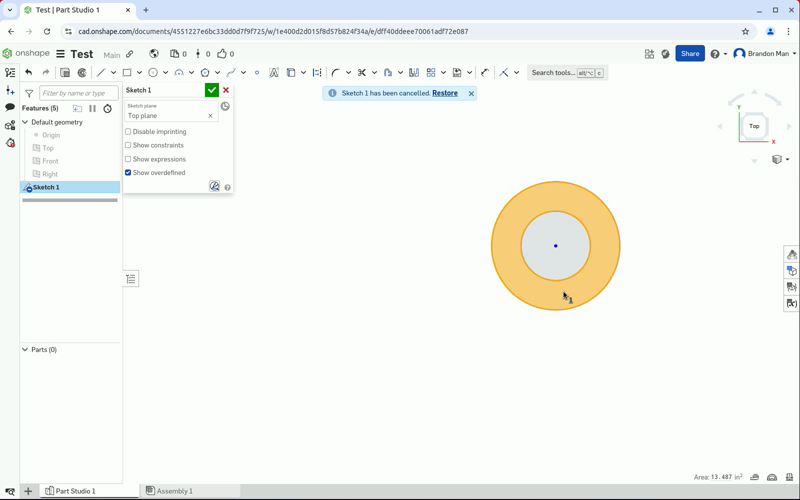
scroll(-6)
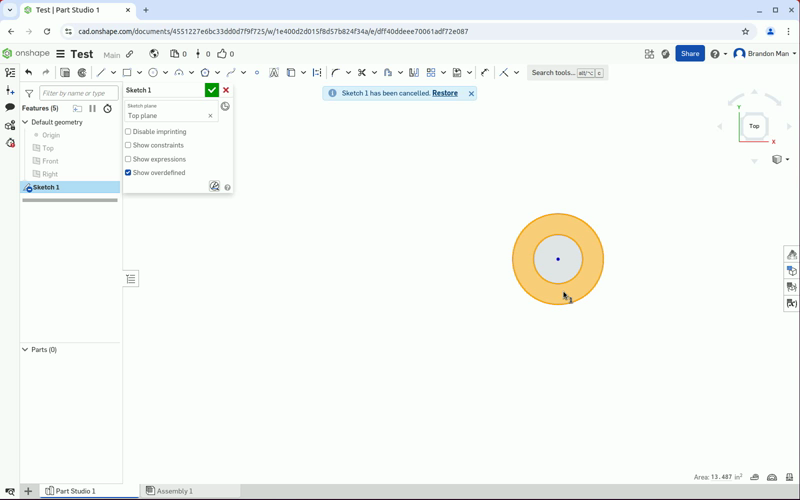
scroll(-6)
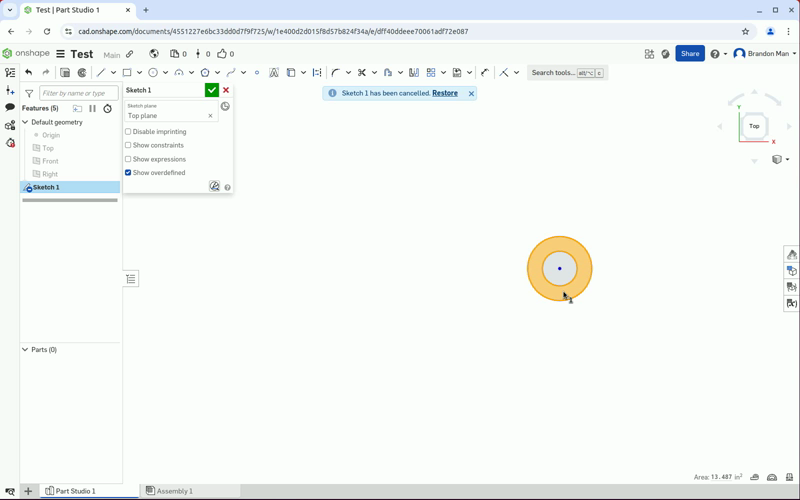
scroll(-6)
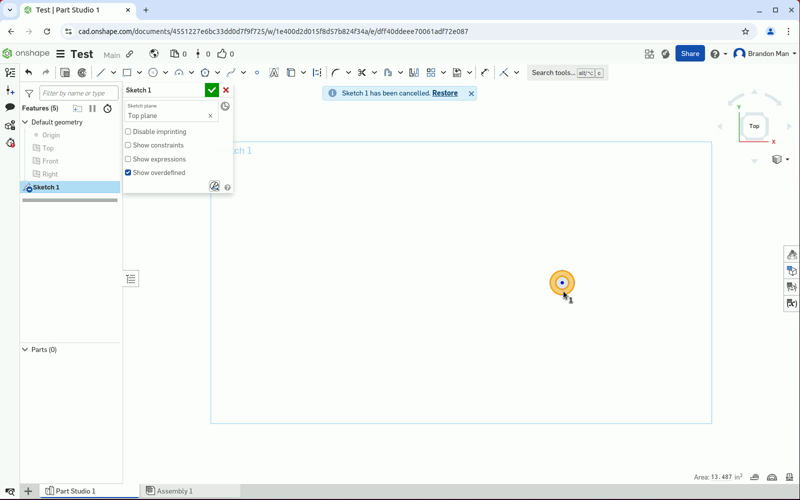
mouse_move(73, 352)
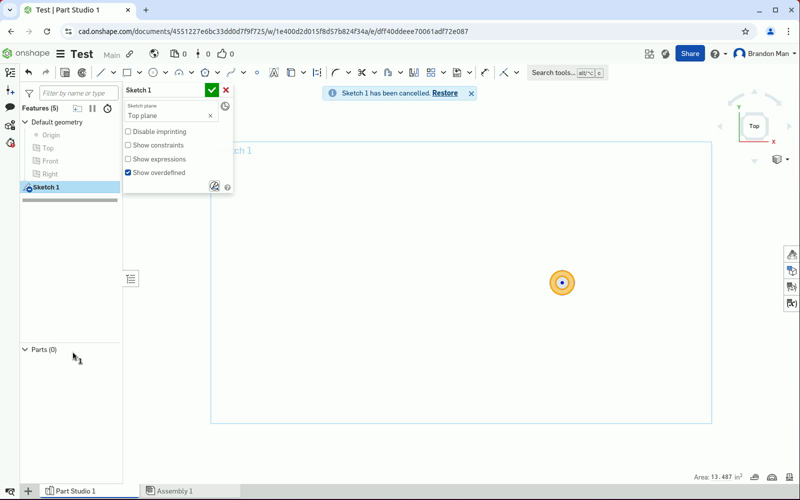
key(shift+y)
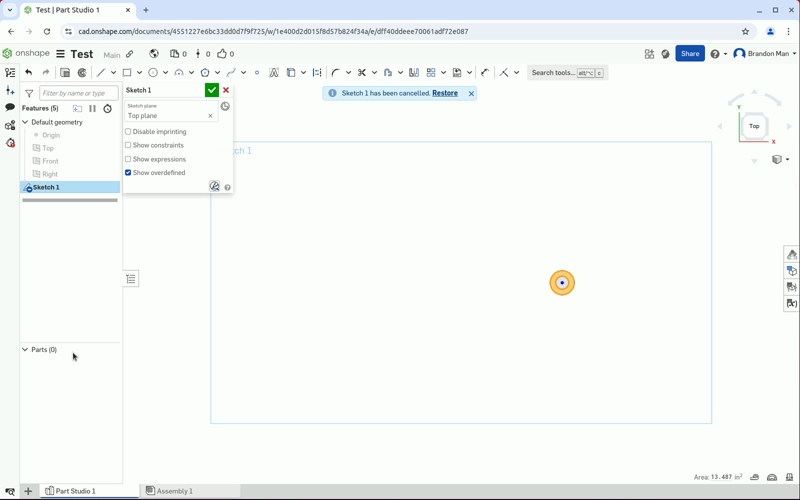
key(shift+e)
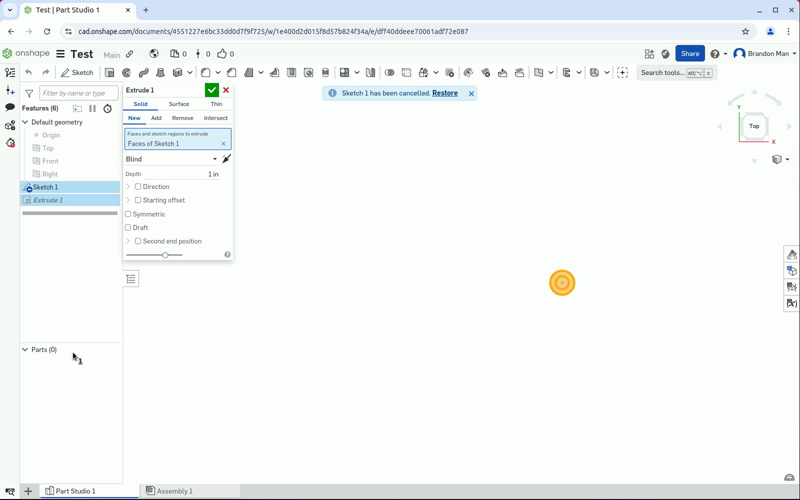
mouse_move(143, 106)
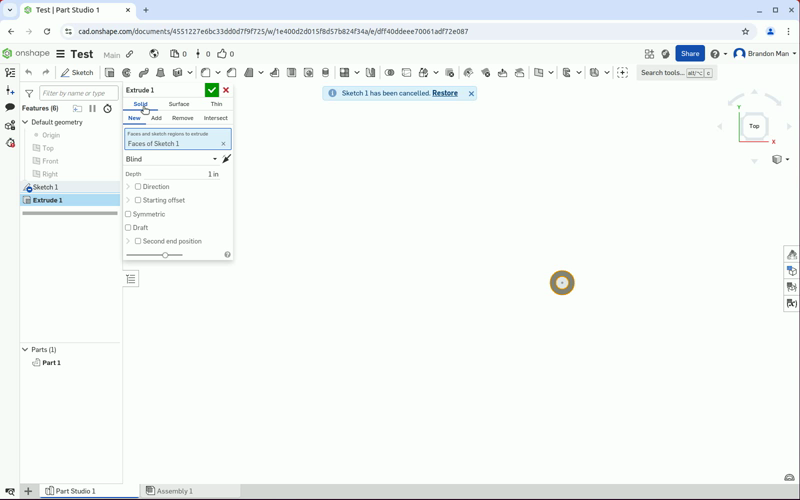
click(143, 106)
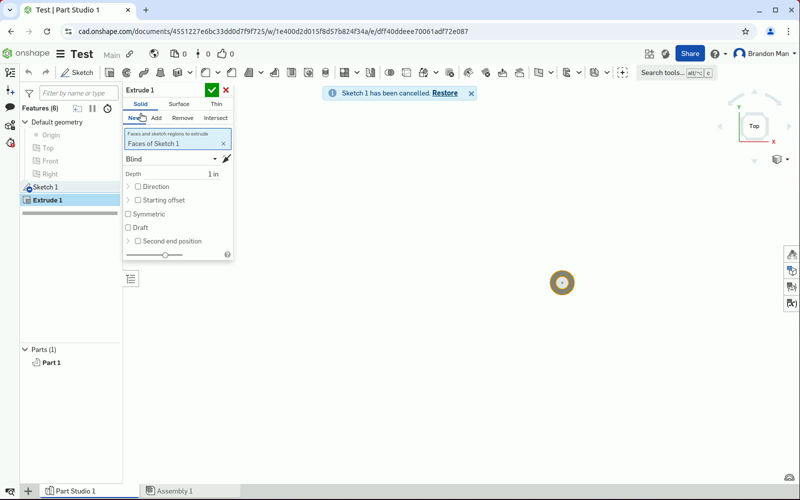
mouse_move(137, 120)
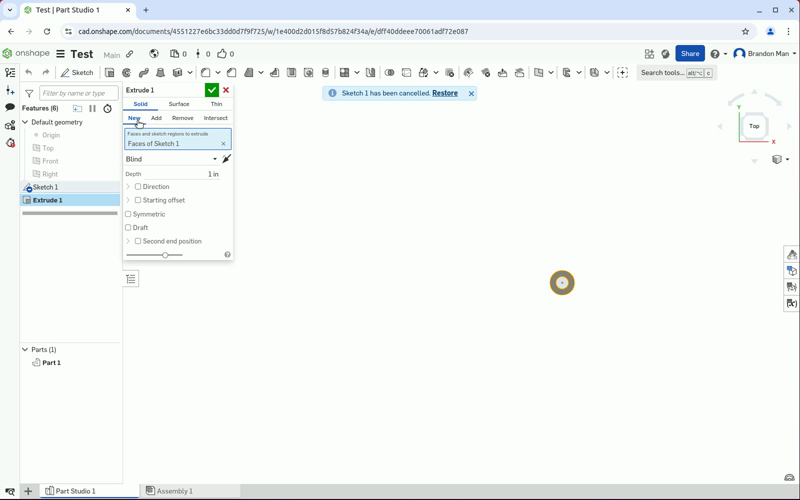
click(137, 120)
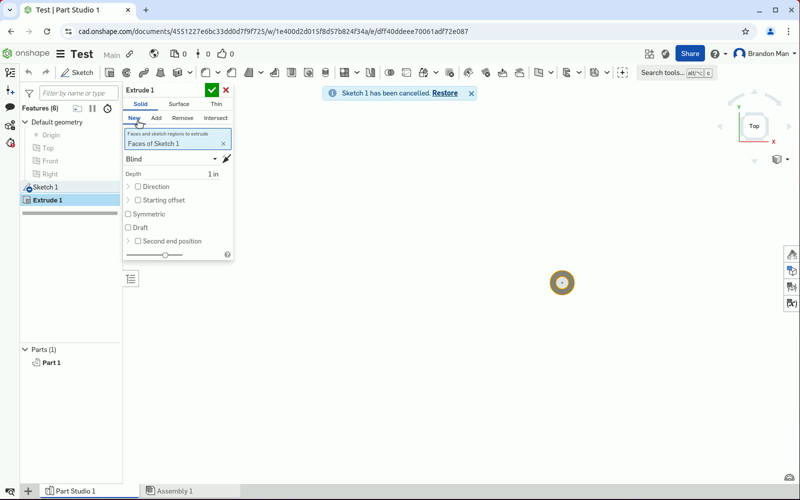
key(tab, 4)
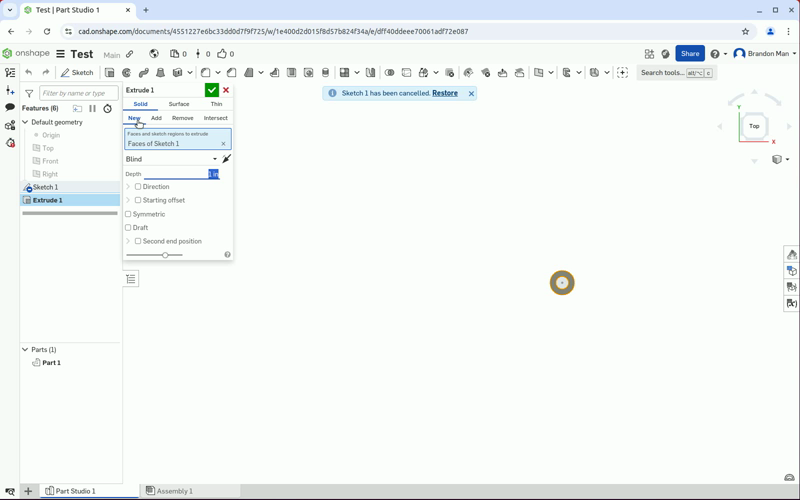
text(6.018)
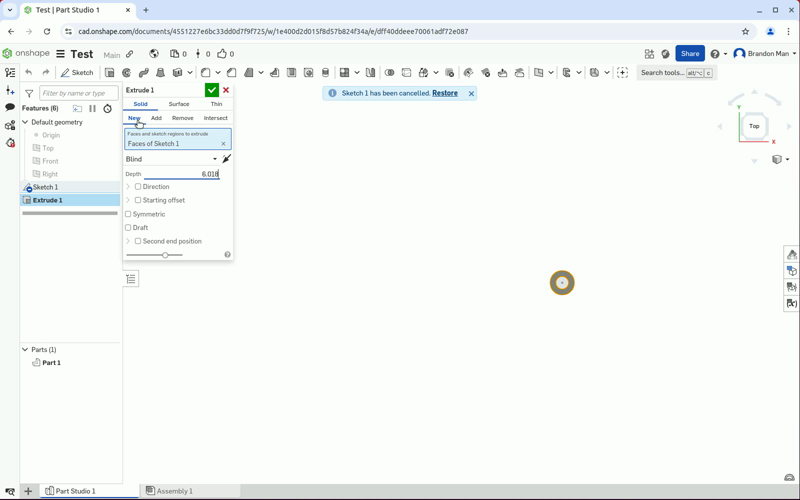
key(enter)
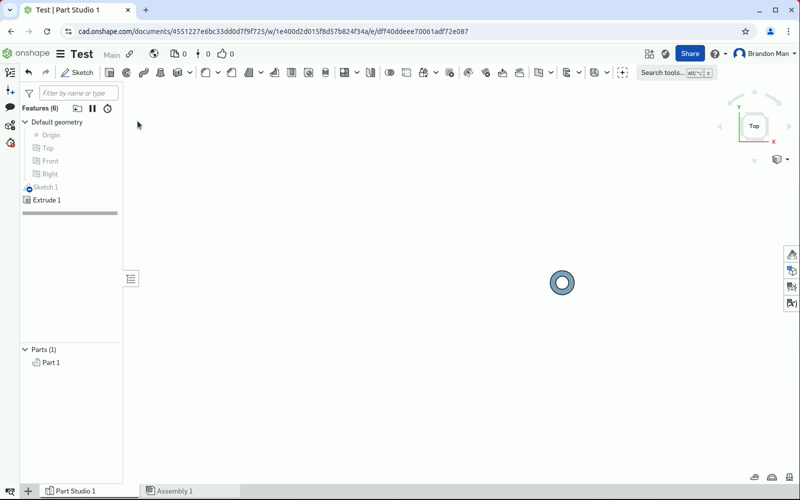
key(shift+h)
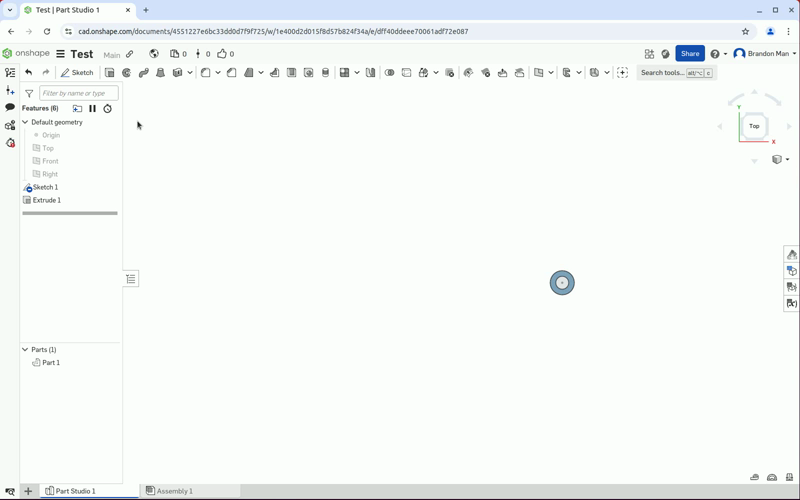
key(shift+h)
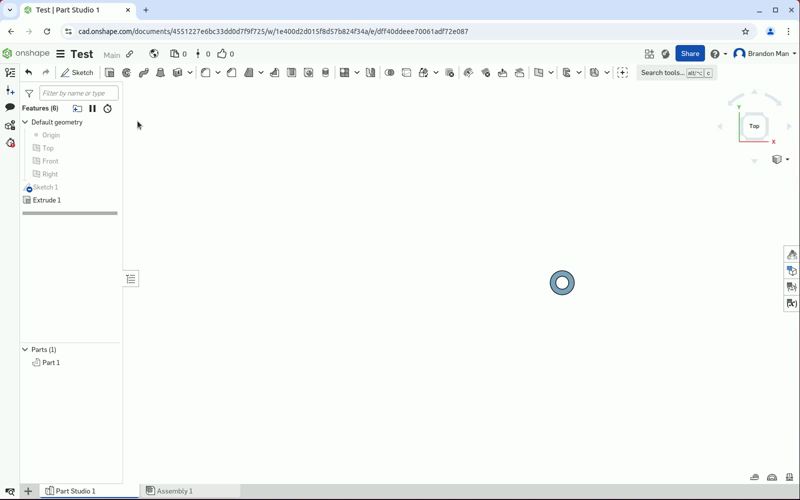
mouse_move(73, 189)
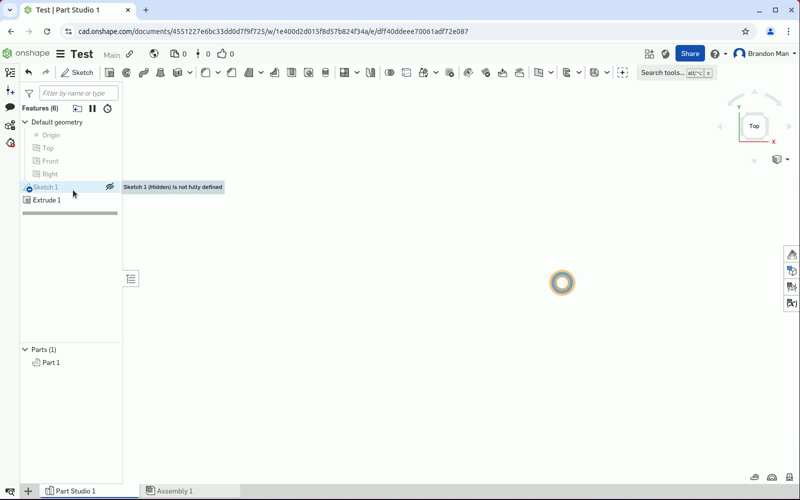
click(73, 189)
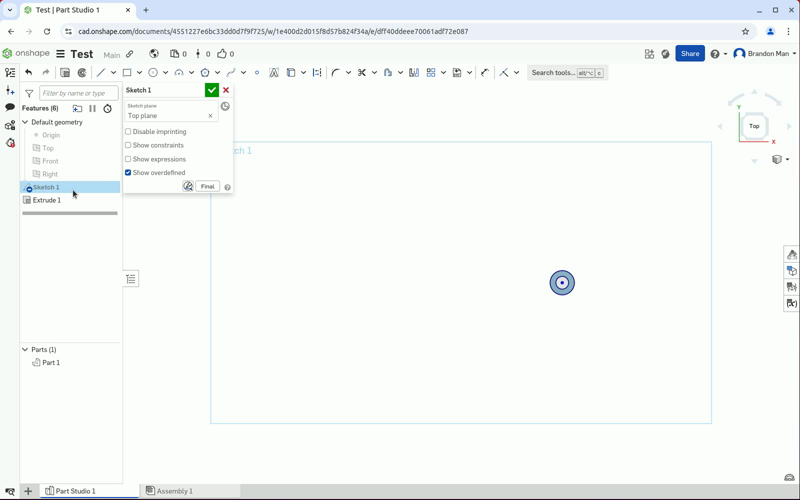
mouse_move(229, 92)
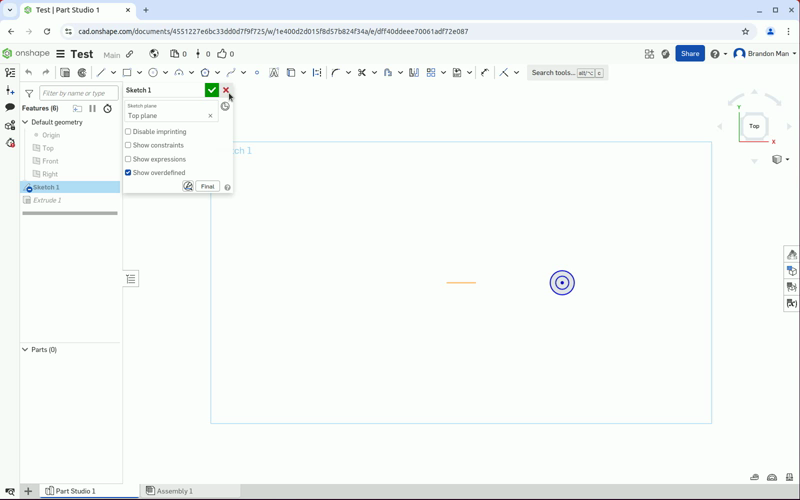
click(229, 92)
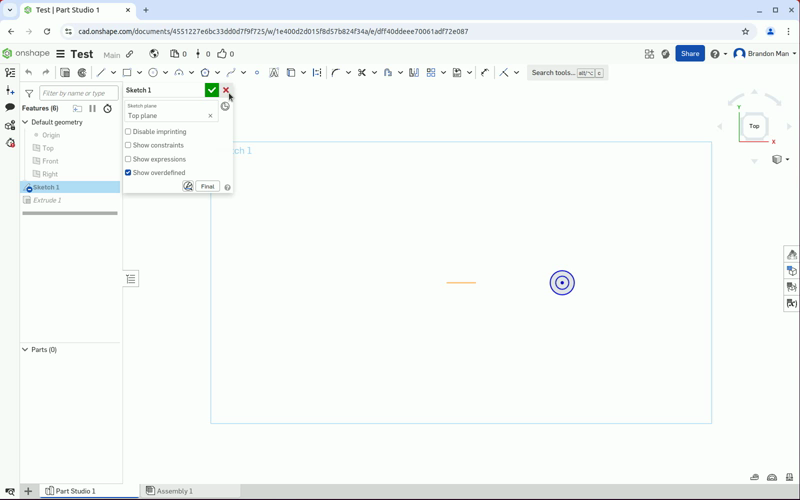
key(shift+s)
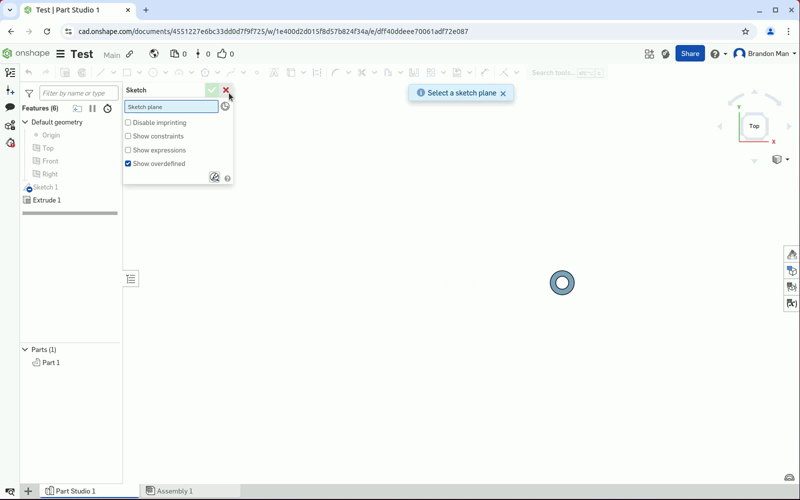
mouse_move(73, 150)
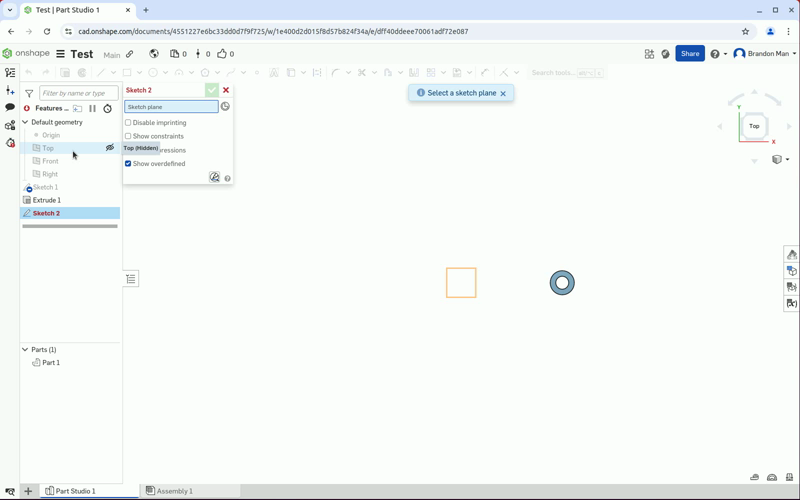
click(73, 150)
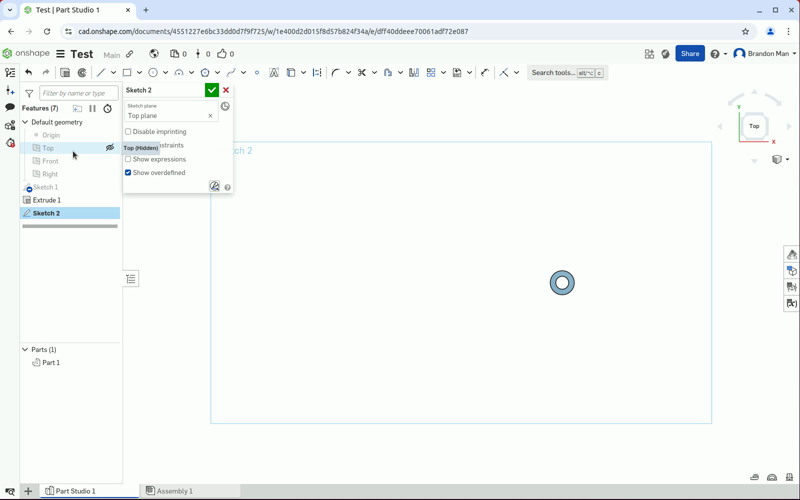
mouse_move(73, 352)
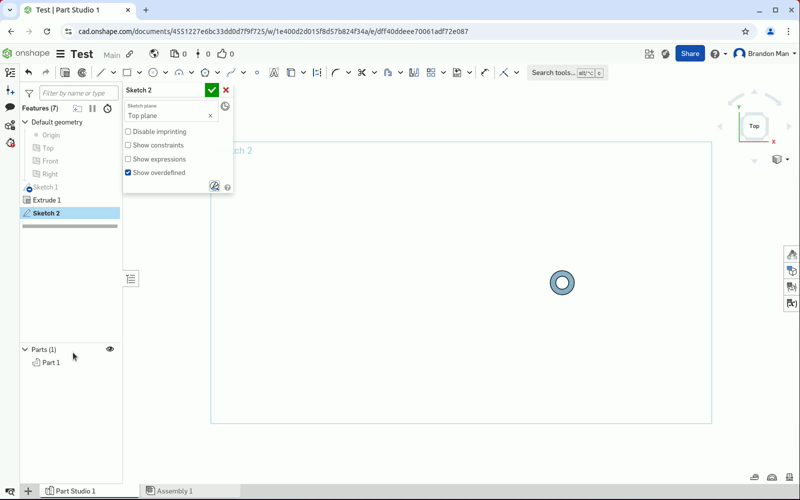
key(y)
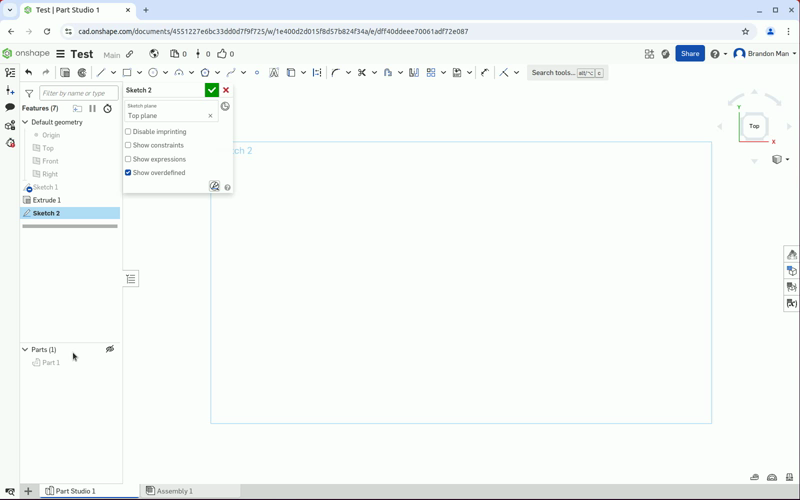
key(l)
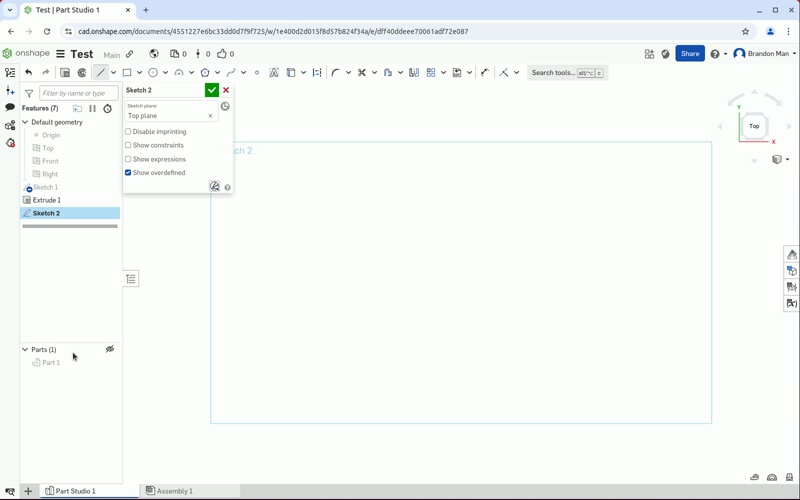
key_down(shift)
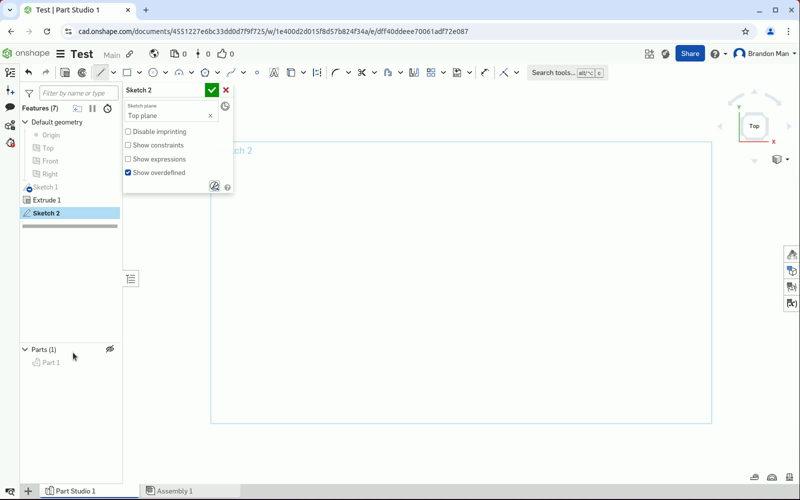
mouse_move(444, 306)
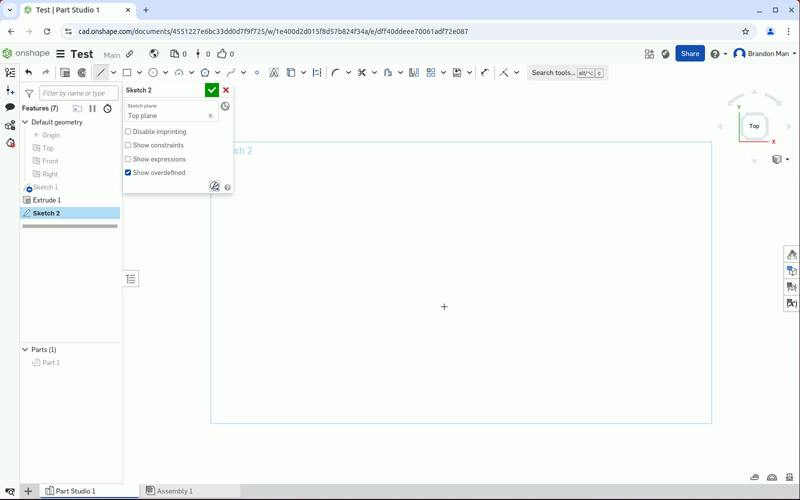
click(444, 306)
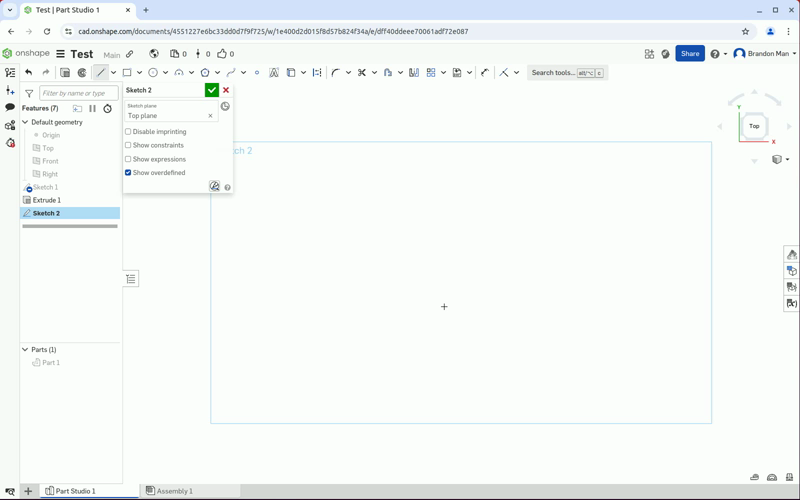
key_up(shift)
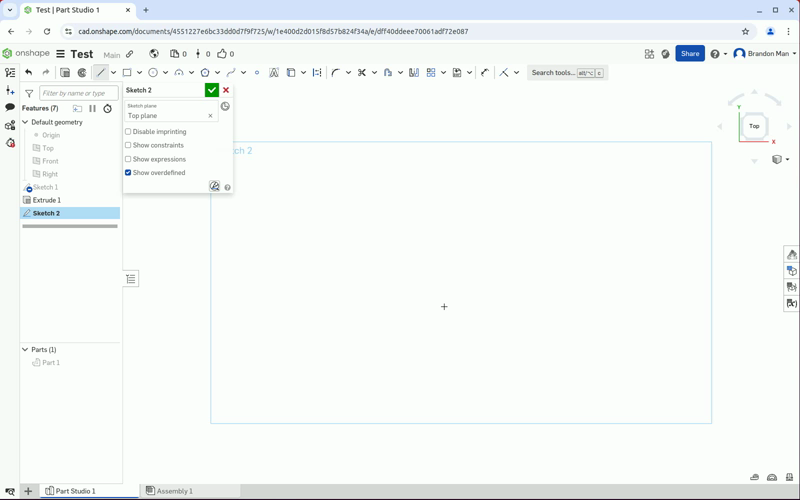
key_down(shift)
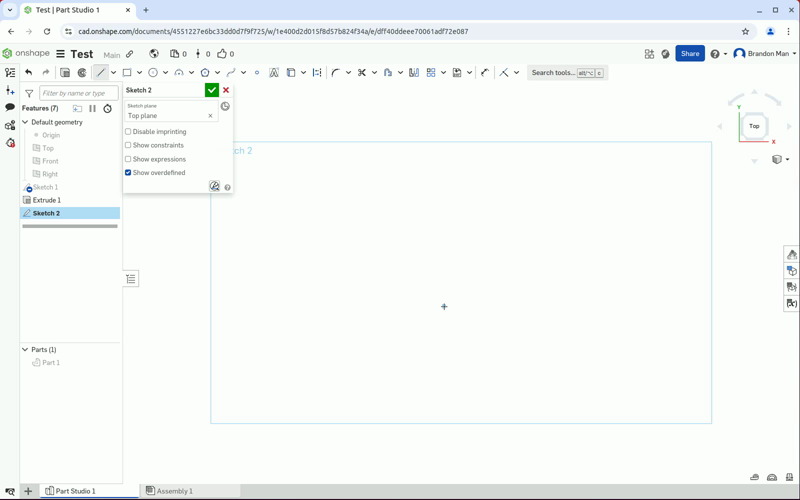
mouse_move(562, 293)
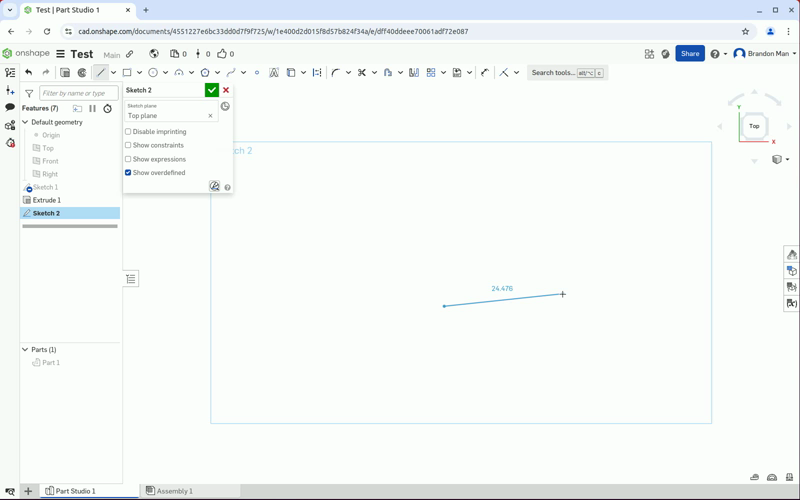
click(562, 293)
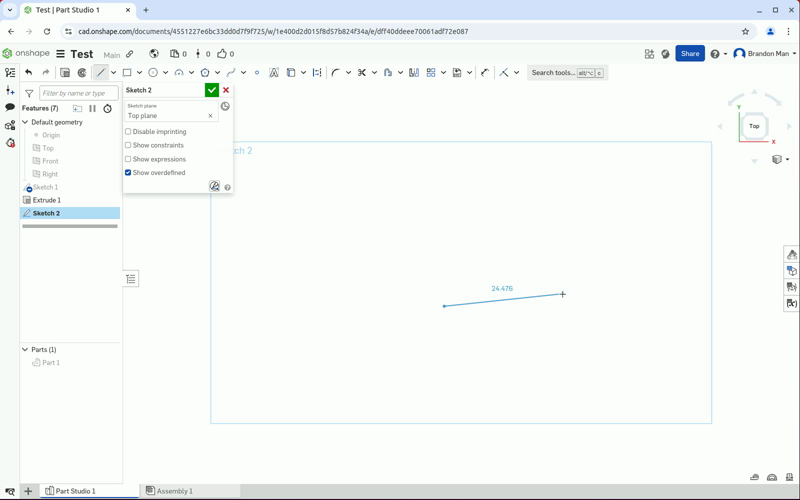
key_up(shift)
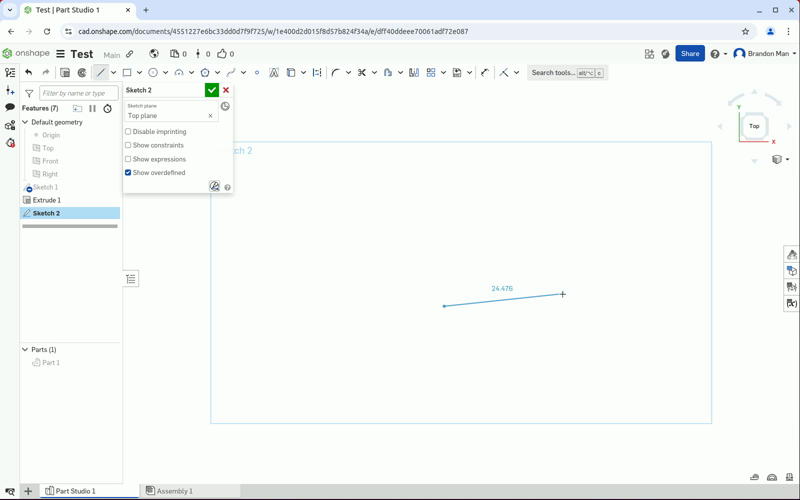
key(esc)
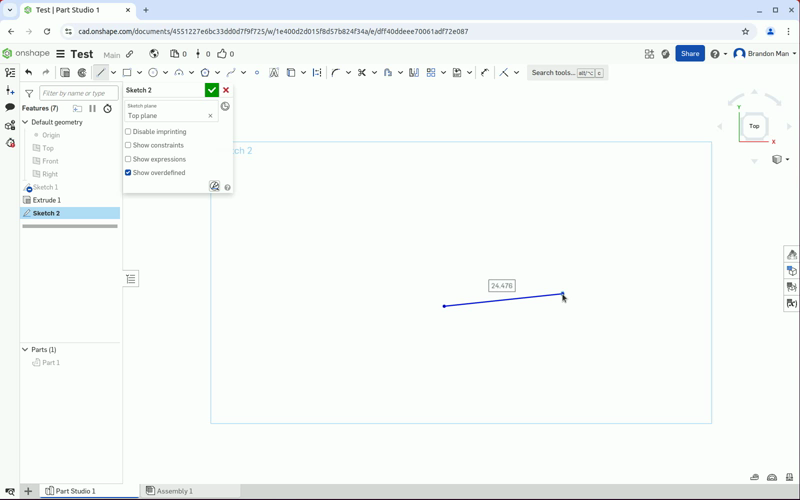
key(a)
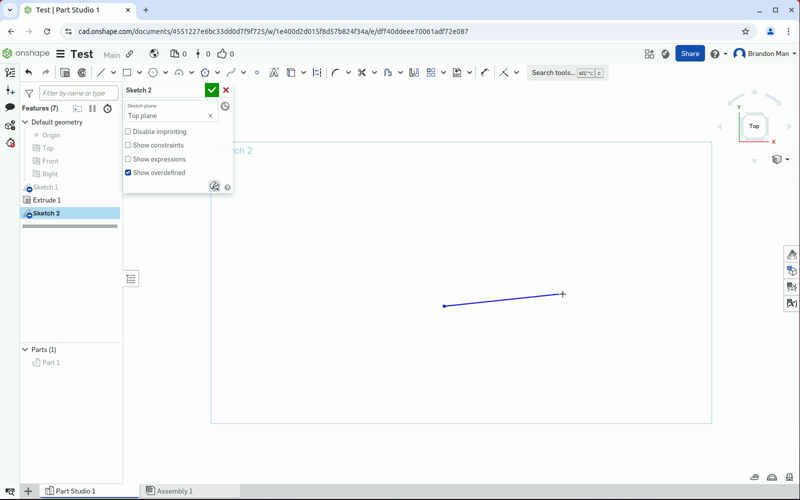
mouse_move(562, 293)
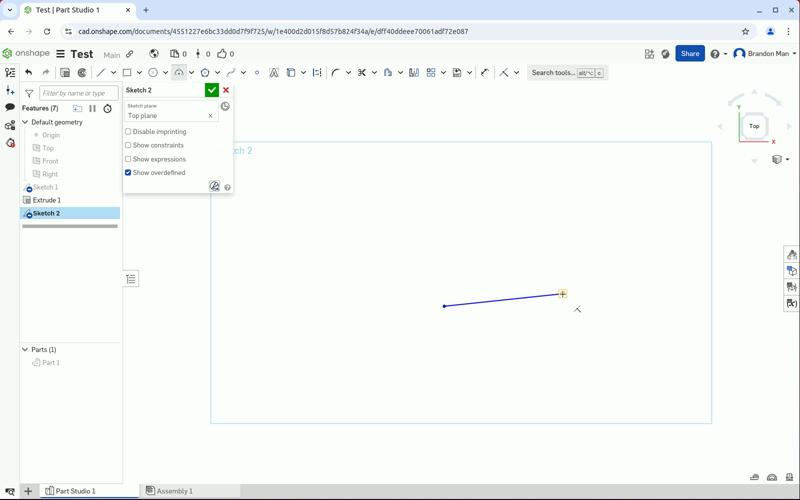
click(562, 293)
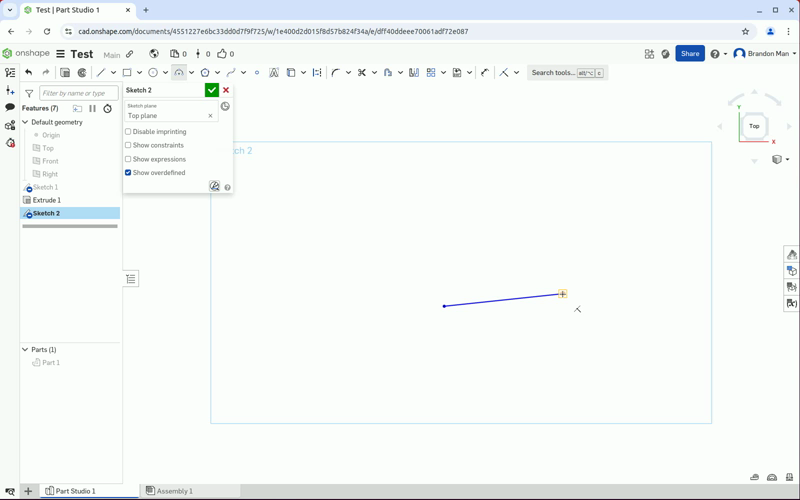
key_down(shift)
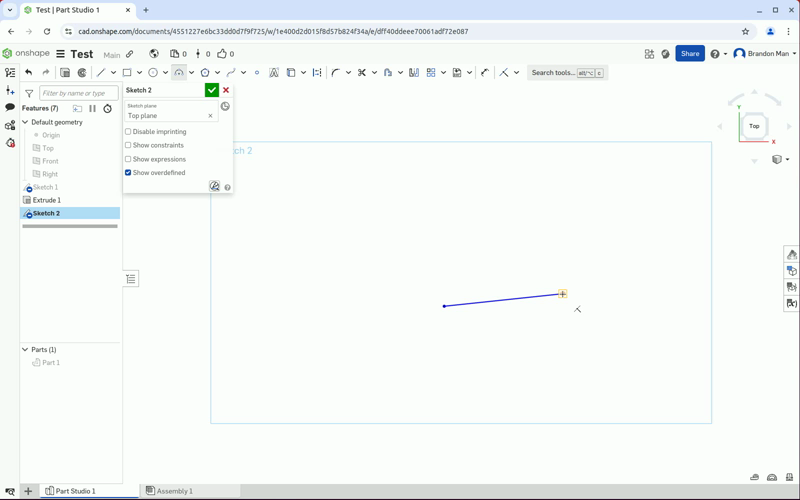
mouse_move(562, 270)
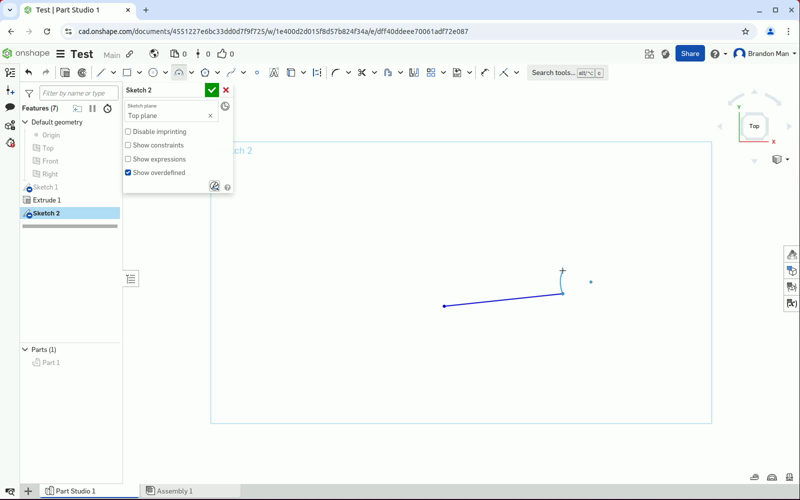
click(562, 270)
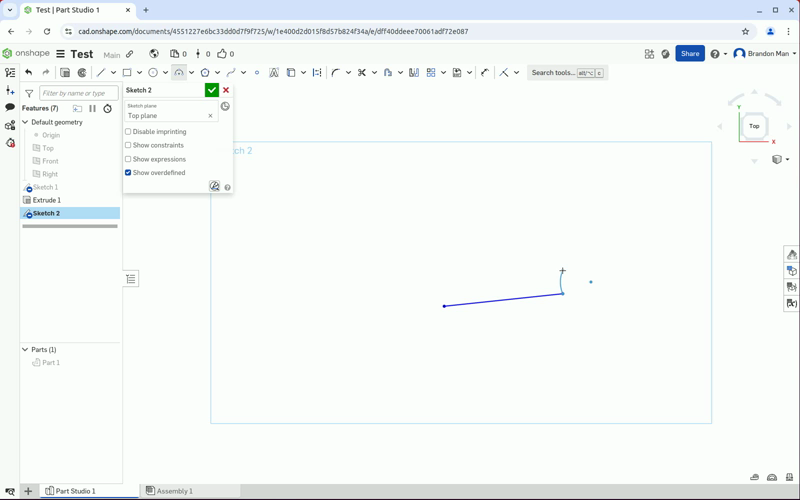
mouse_move(549, 282)
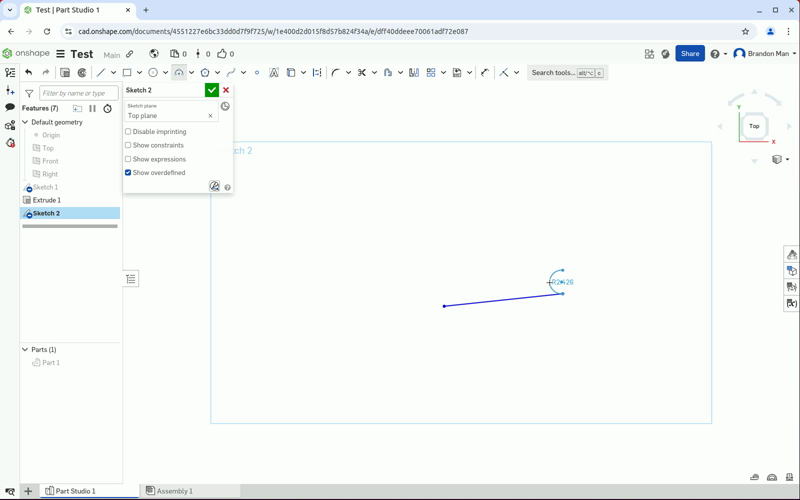
click(549, 282)
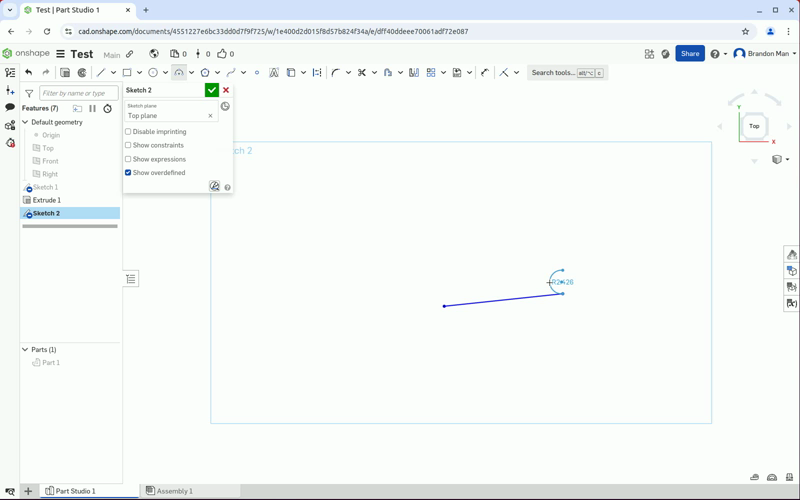
key_up(shift)
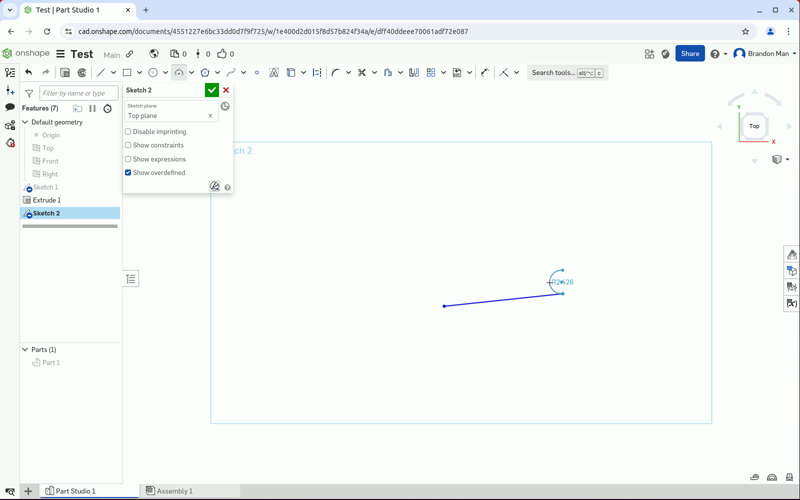
key(esc)
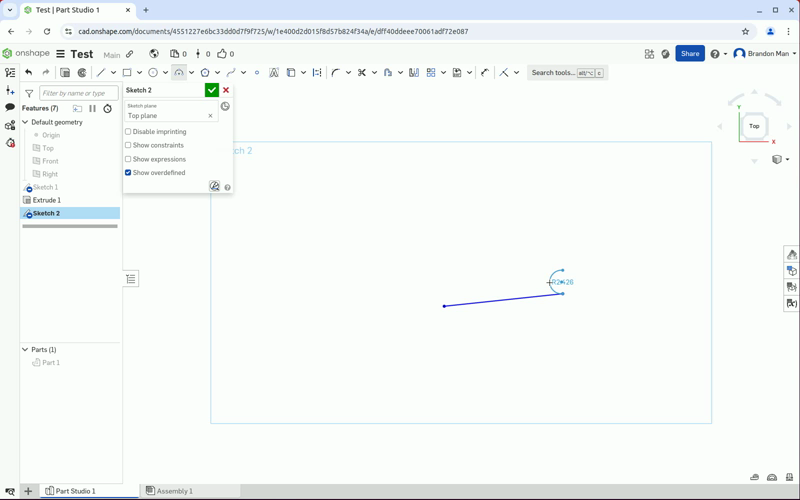
key(l)
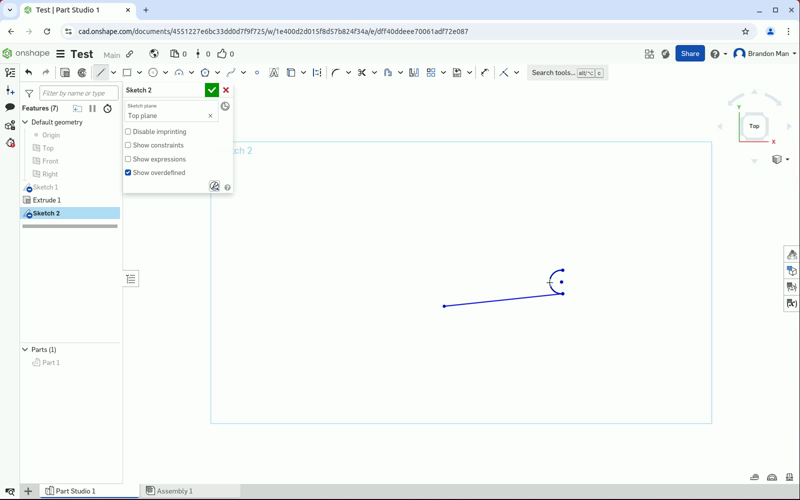
mouse_move(562, 270)
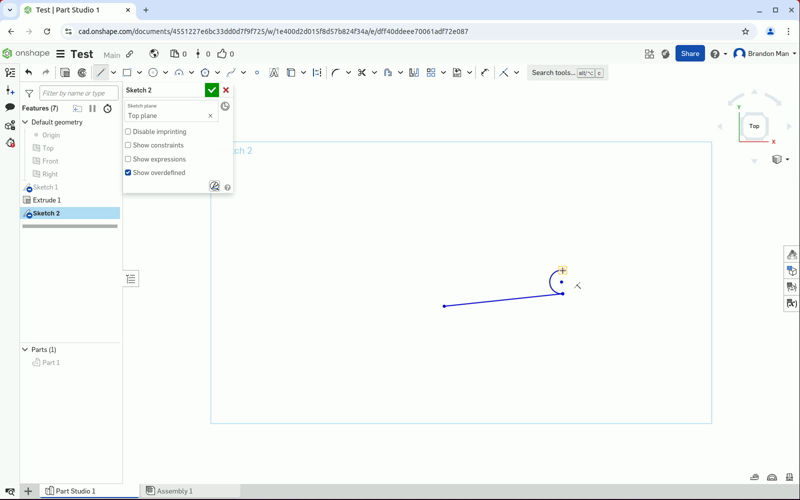
click(562, 270)
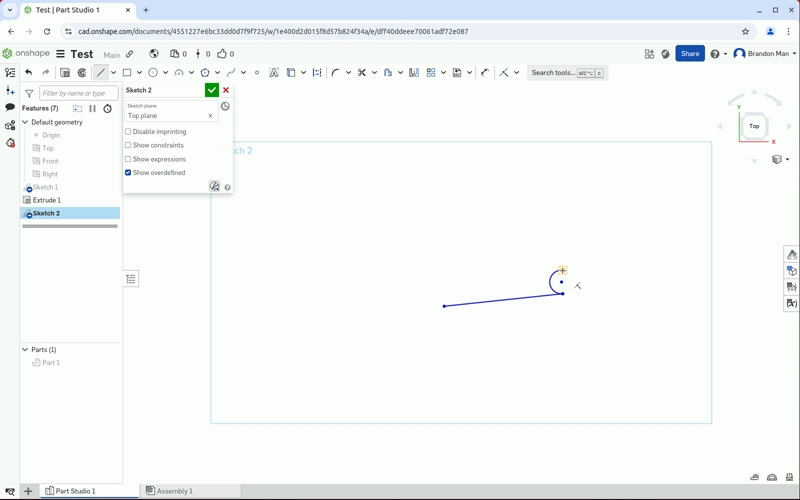
key_down(shift)
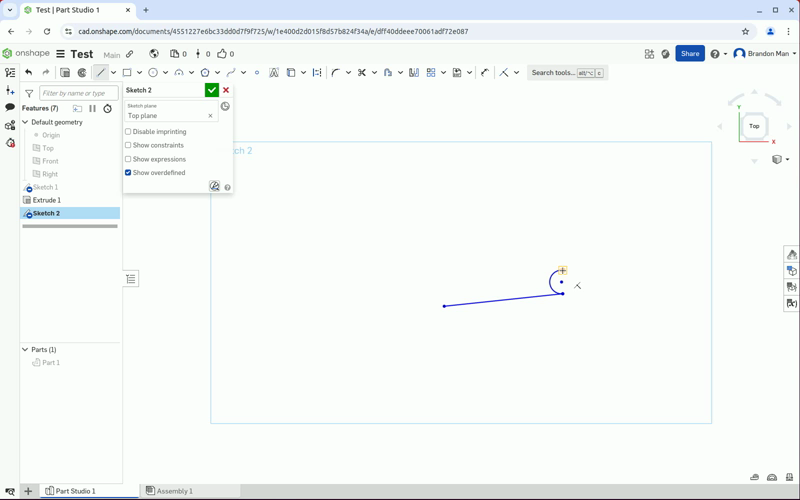
mouse_move(444, 258)
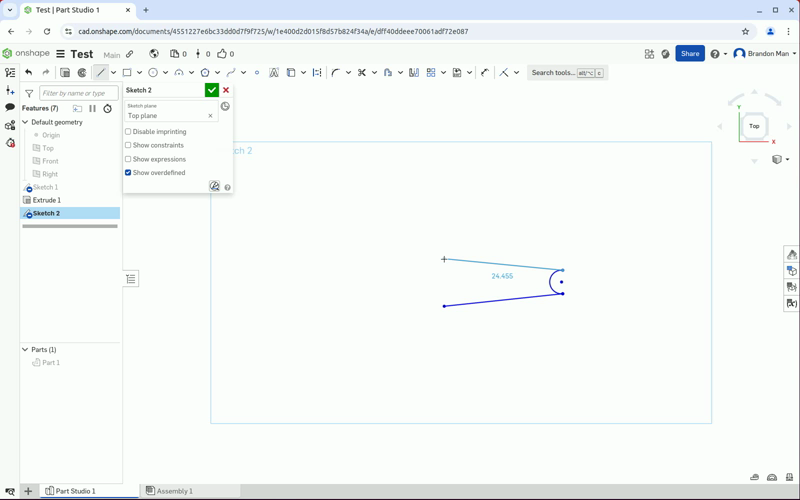
click(444, 258)
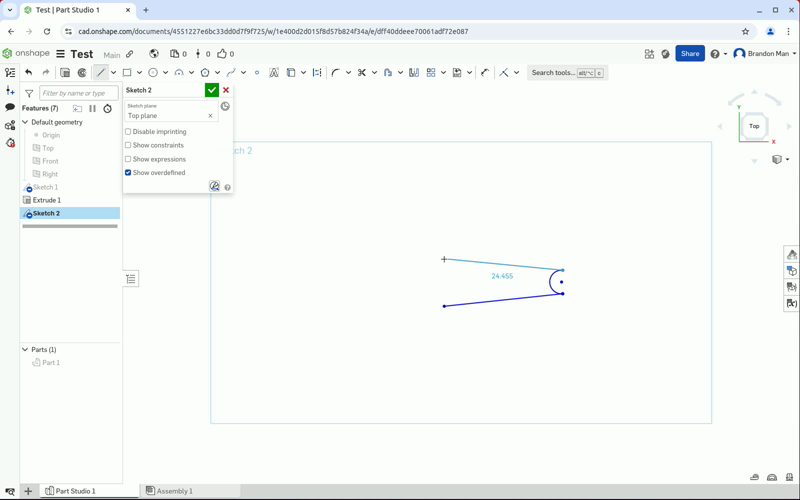
key_up(shift)
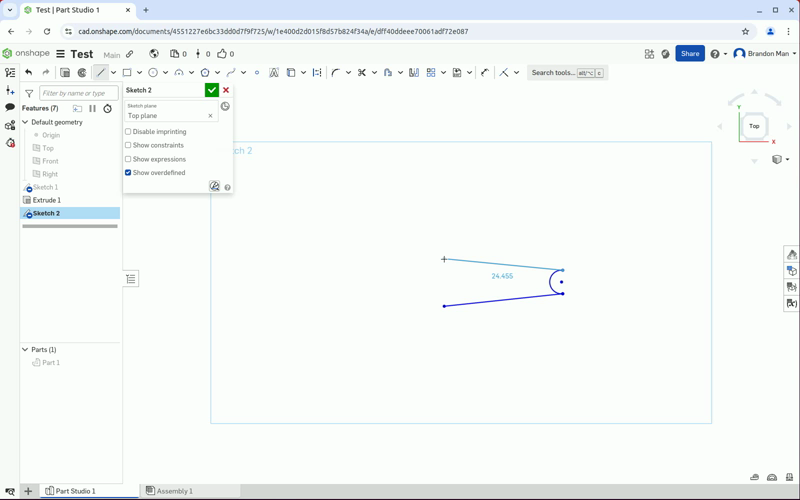
key(esc)
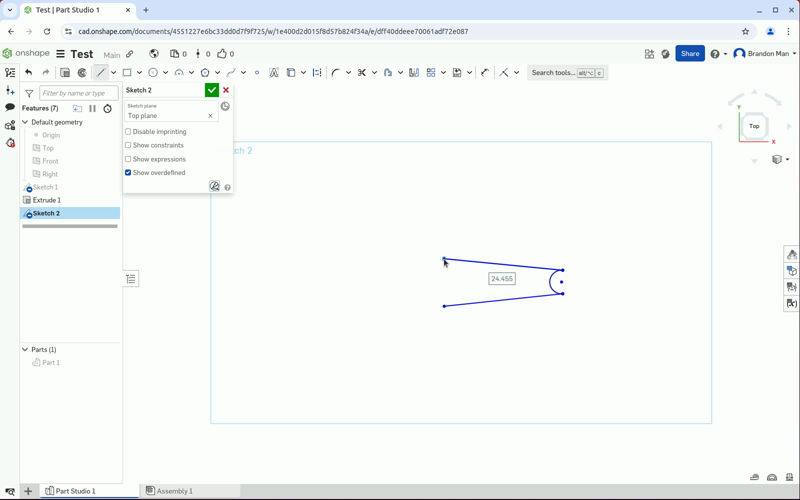
key(a)
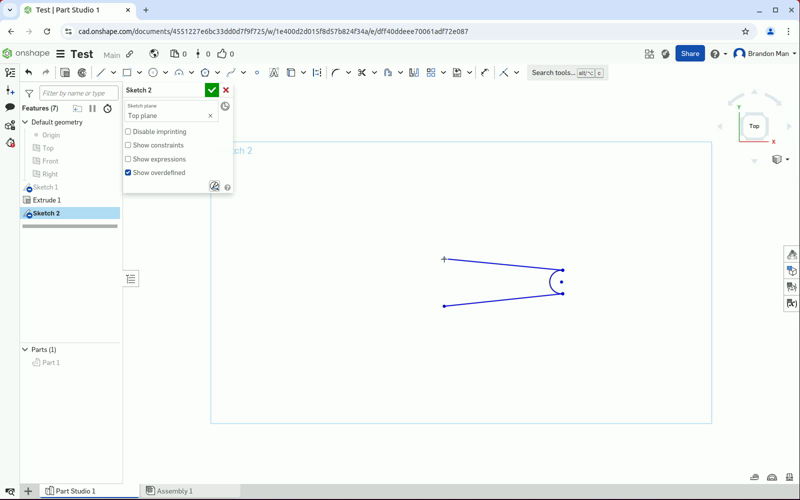
mouse_move(444, 258)
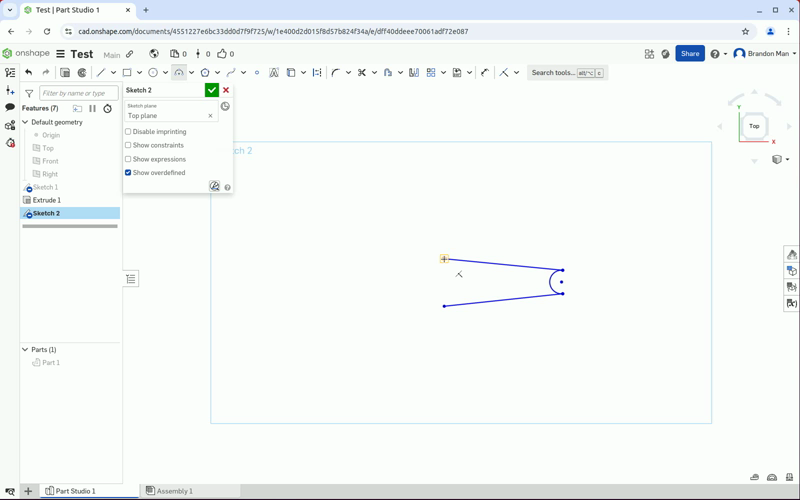
click(444, 258)
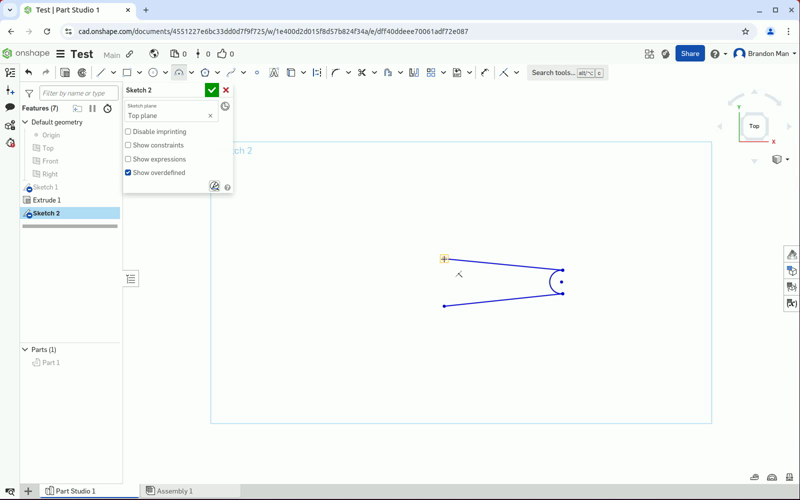
mouse_move(444, 306)
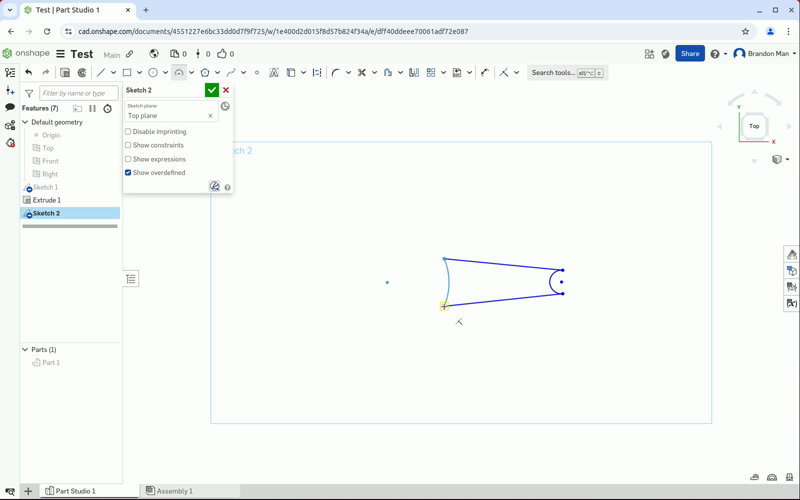
click(444, 306)
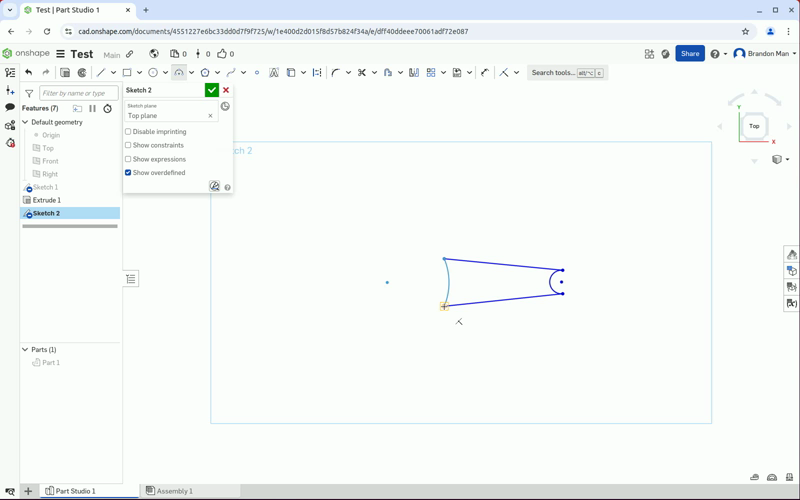
key_down(shift)
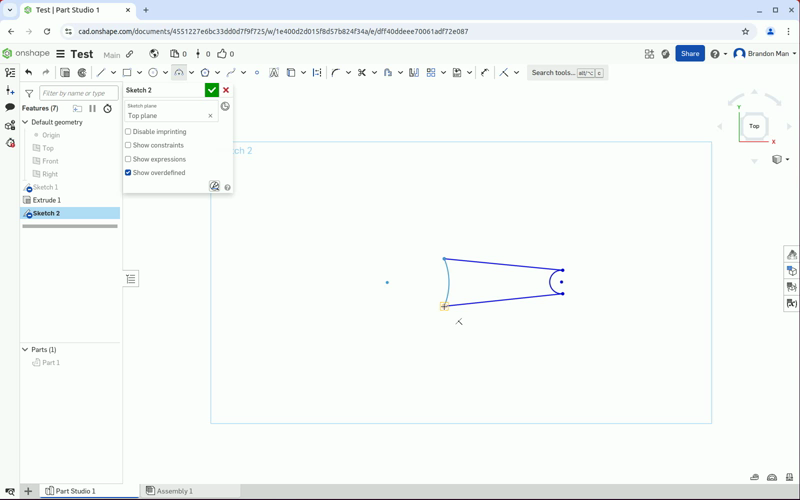
mouse_move(465, 282)
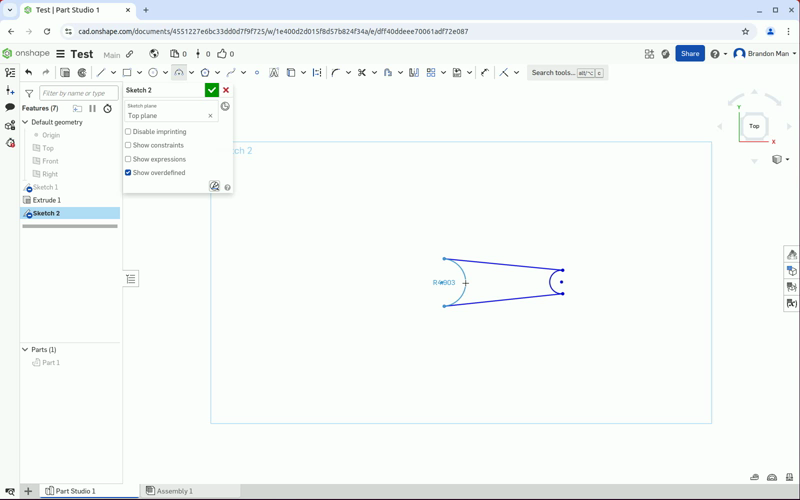
click(465, 282)
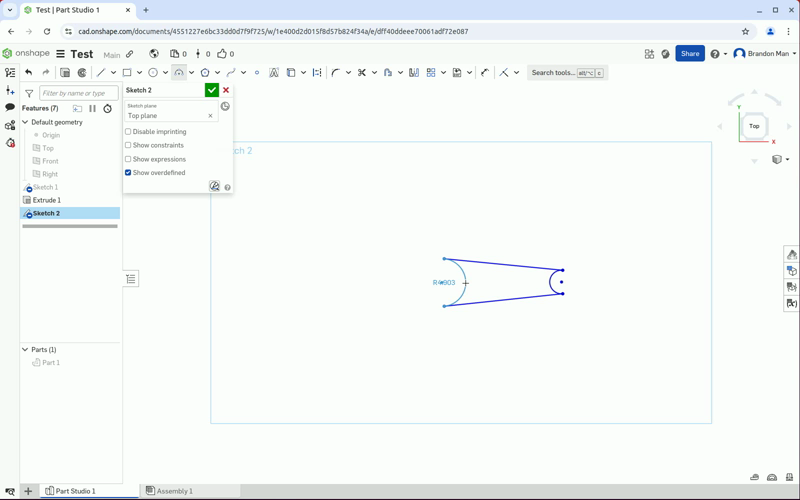
key_up(shift)
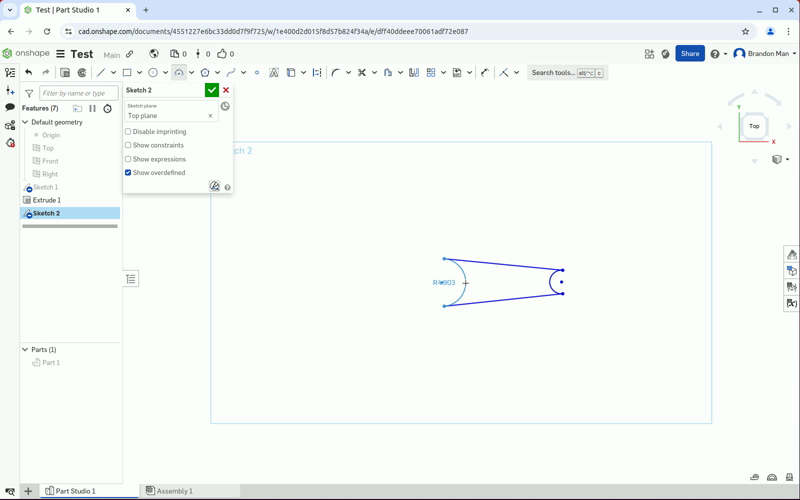
key(esc)
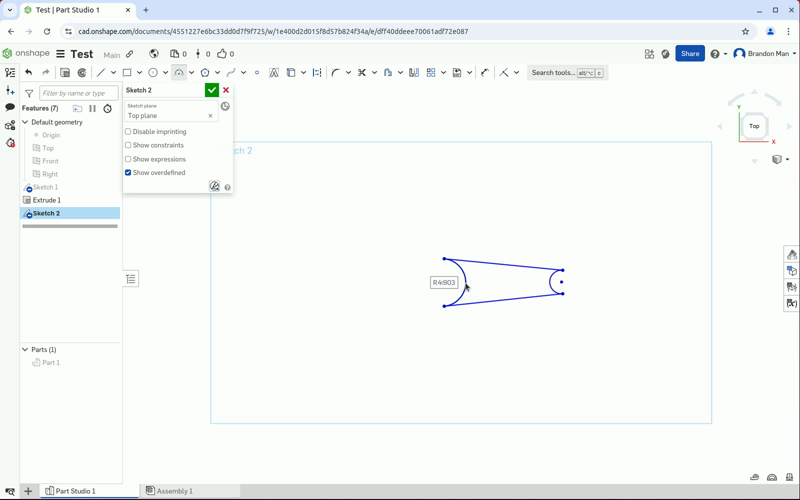
key(l)
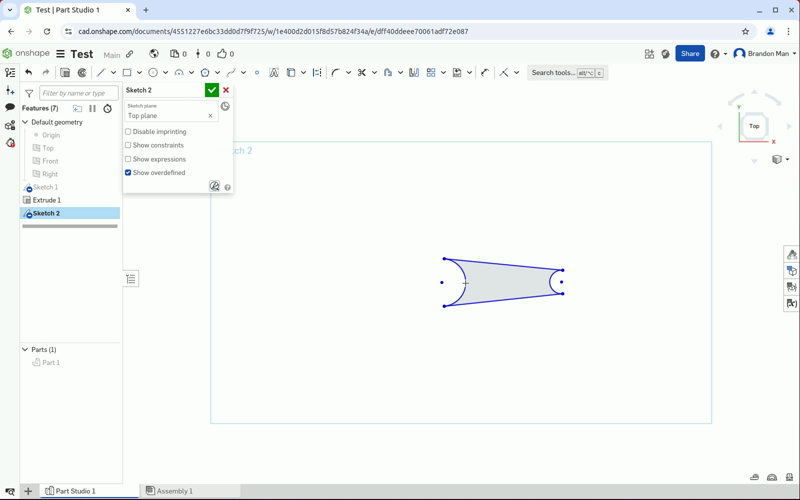
key_down(shift)
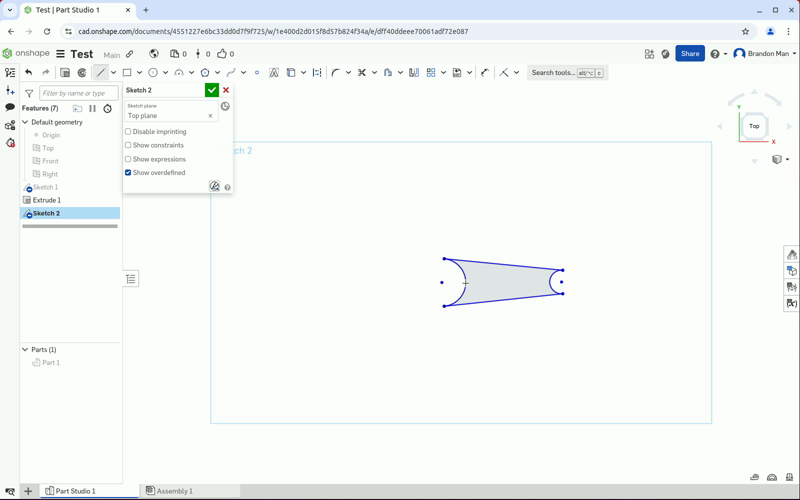
mouse_move(478, 288)
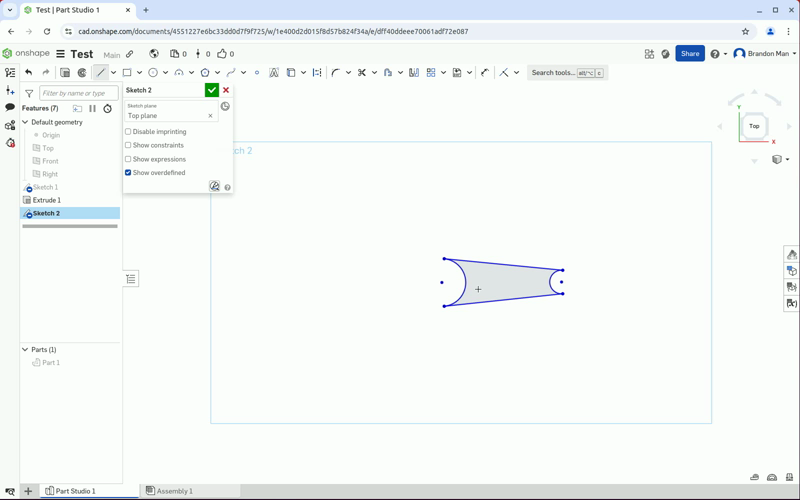
click(478, 288)
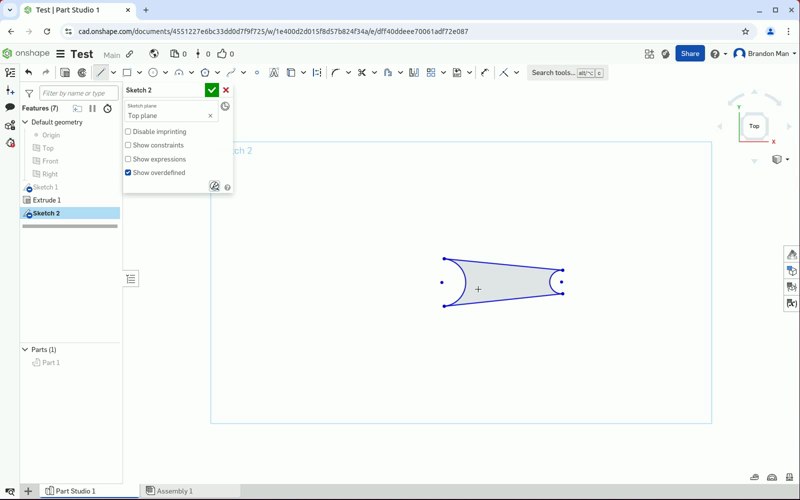
key_up(shift)
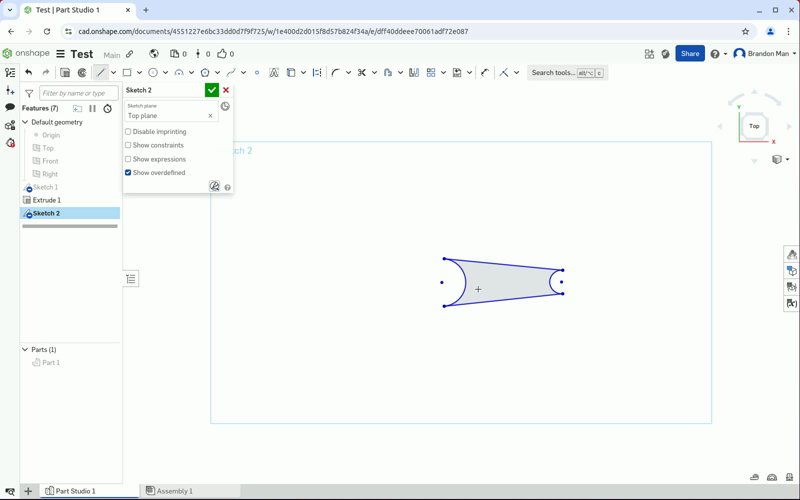
key_down(shift)
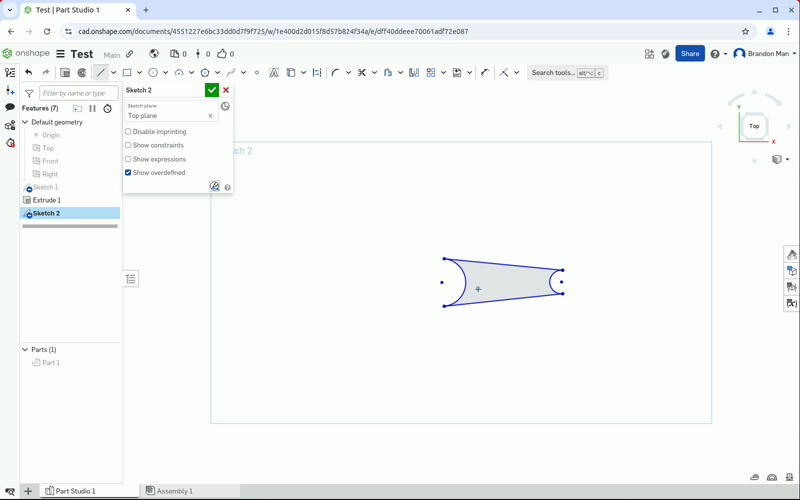
mouse_move(508, 288)
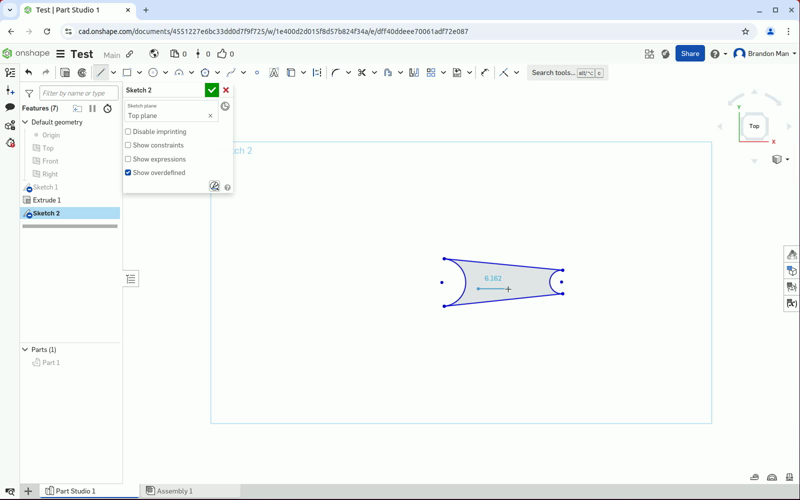
mouse_move(525, 288)
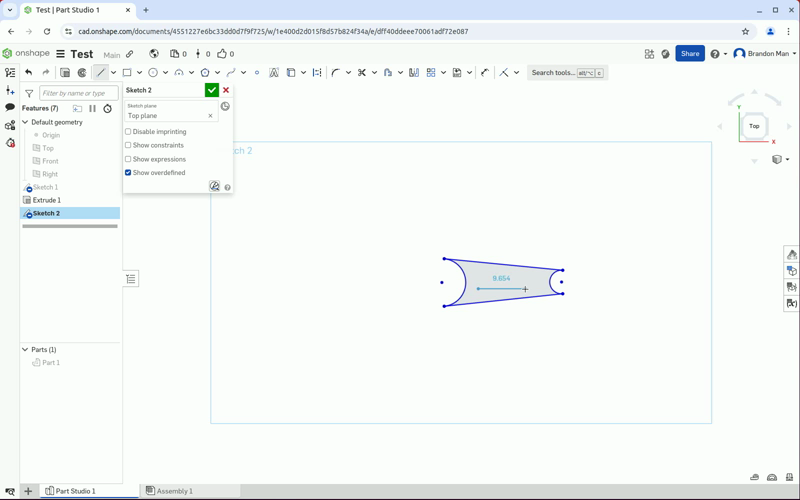
click(525, 288)
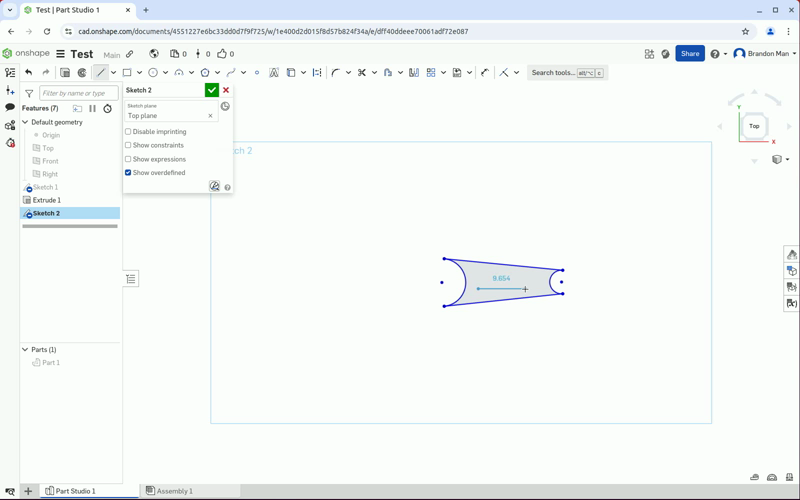
key_up(shift)
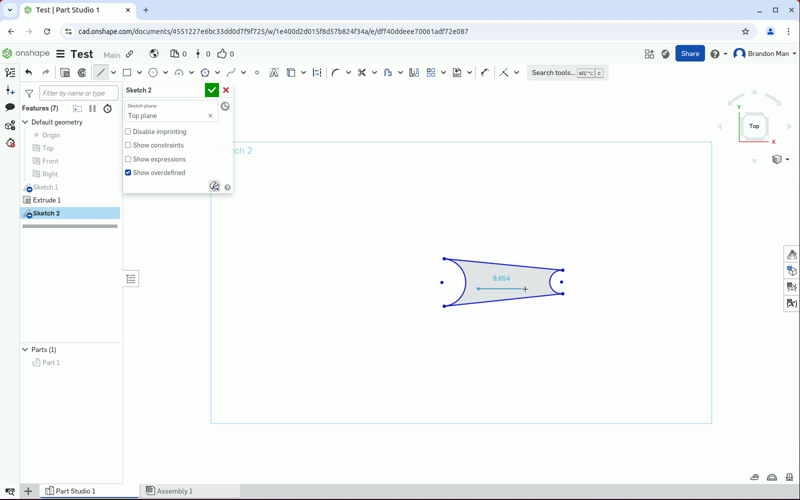
key(esc)
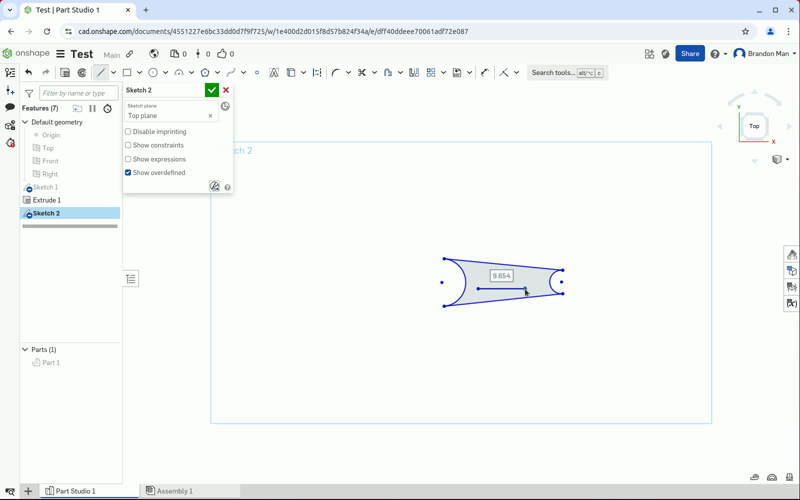
key(a)
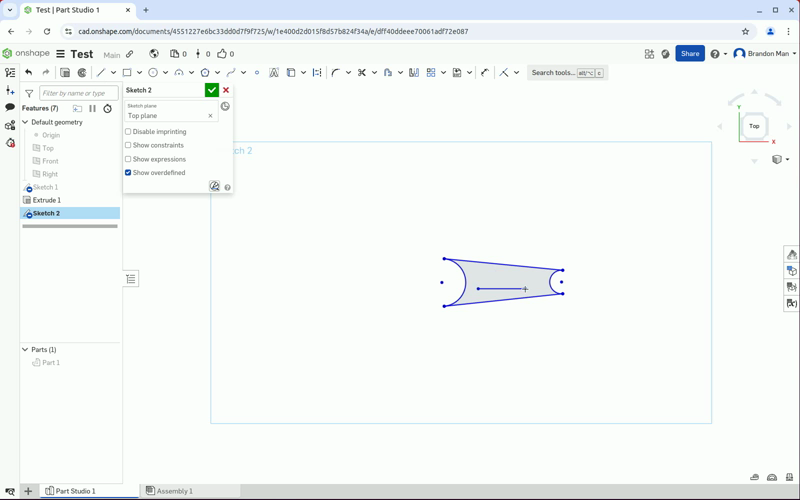
mouse_move(525, 288)
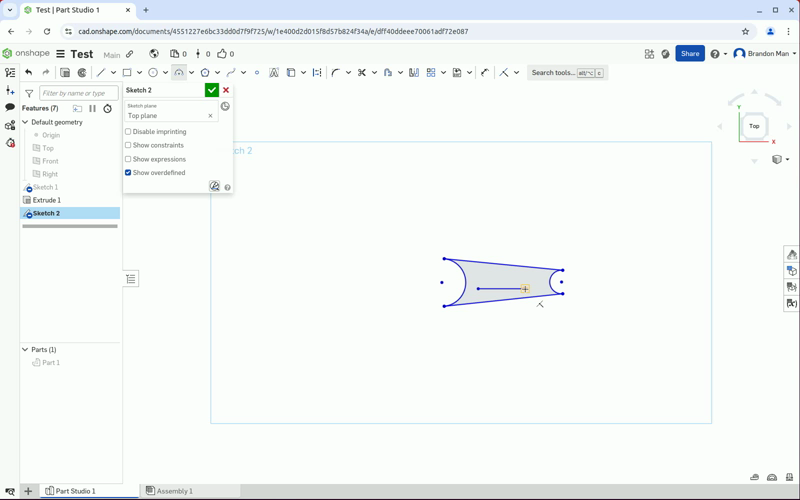
click(525, 288)
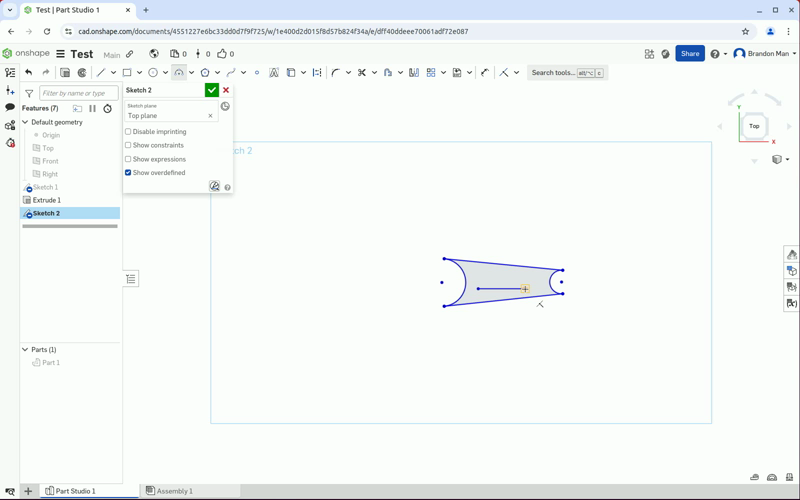
key_down(shift)
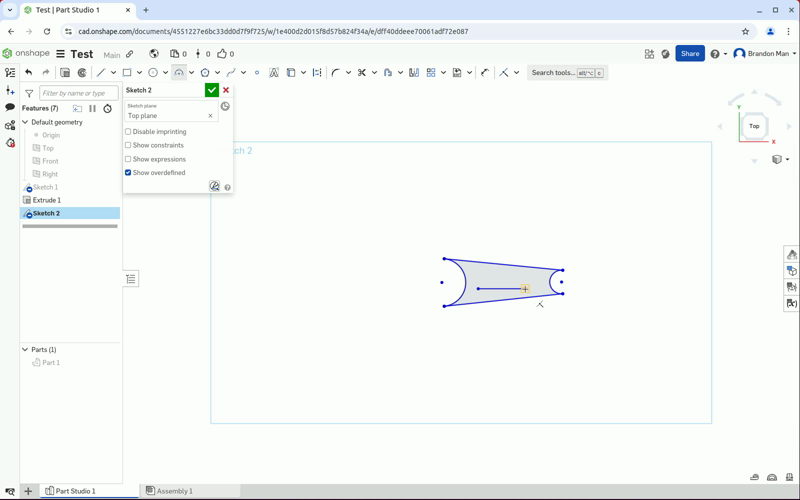
mouse_move(525, 276)
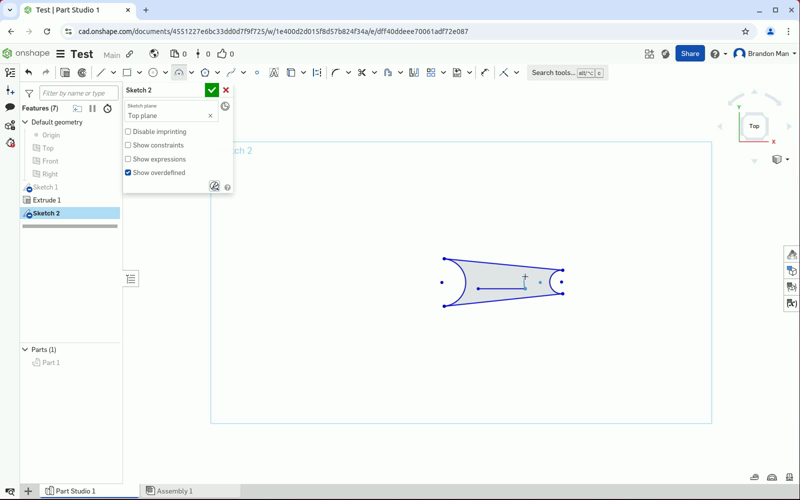
click(525, 276)
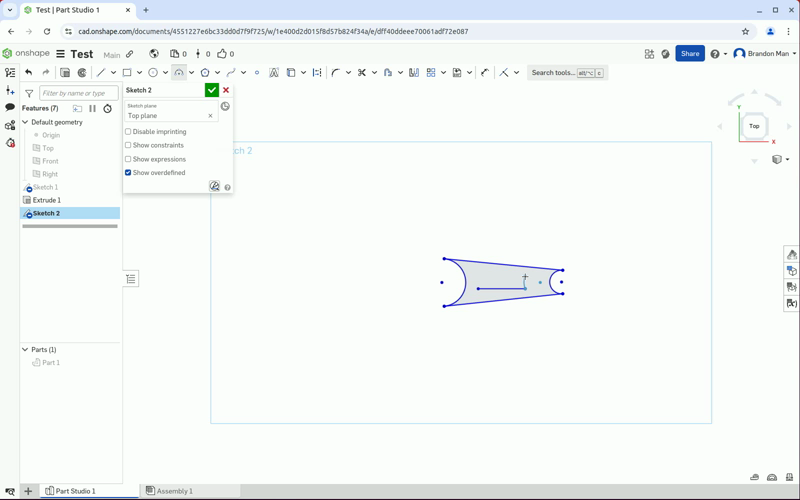
mouse_move(531, 282)
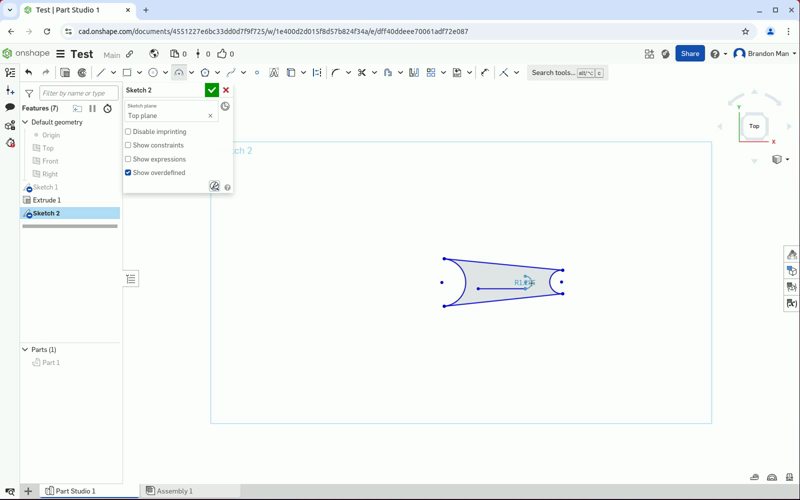
click(531, 282)
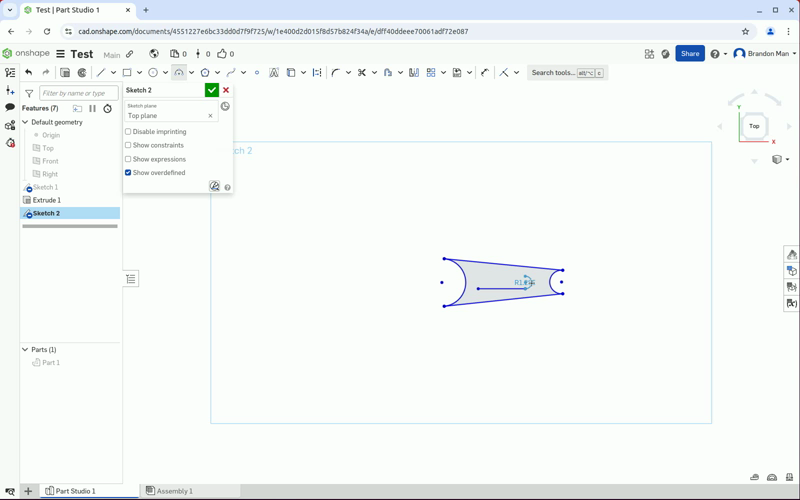
key_up(shift)
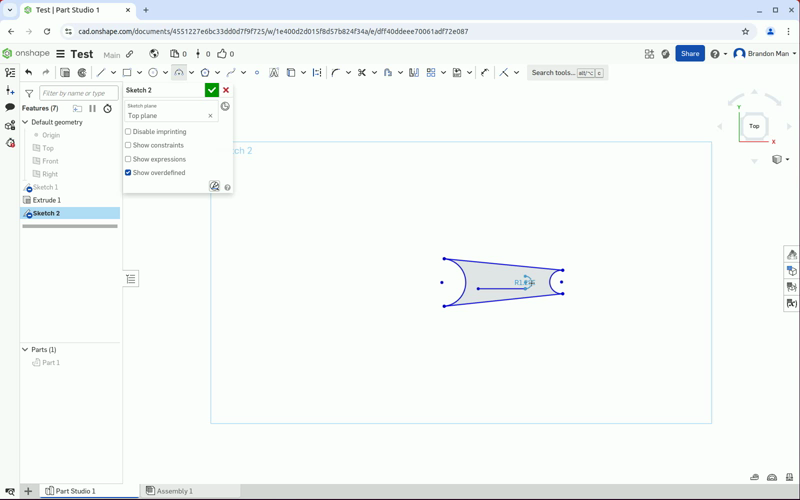
key(esc)
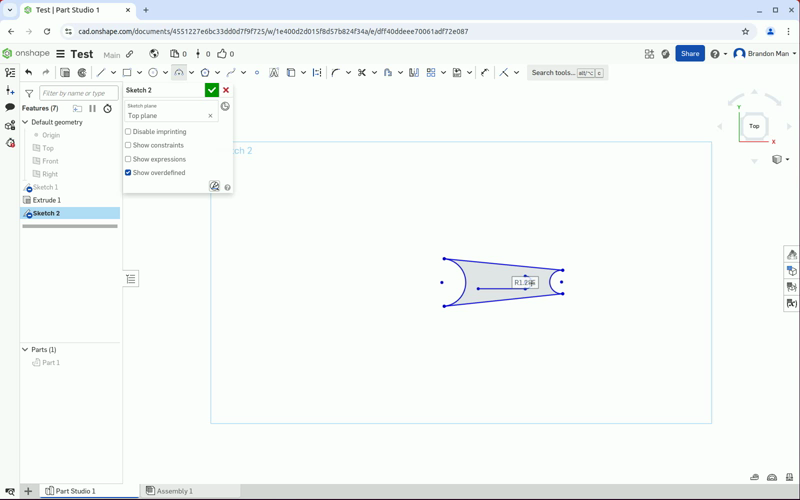
key(l)
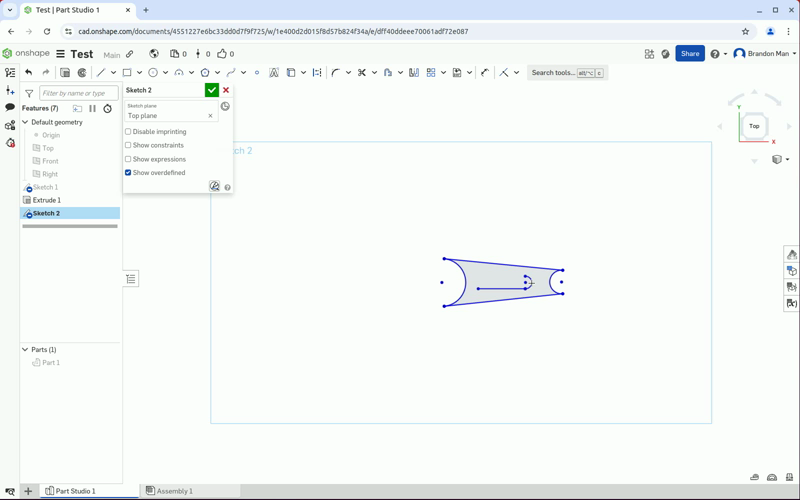
mouse_move(525, 276)
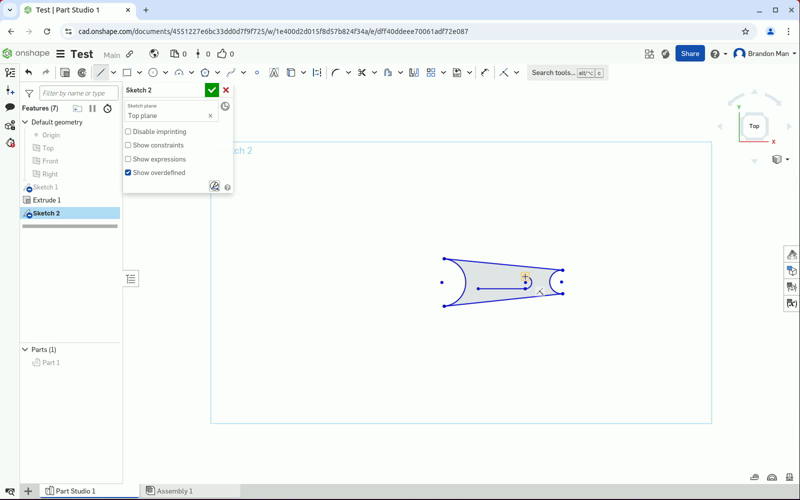
click(525, 276)
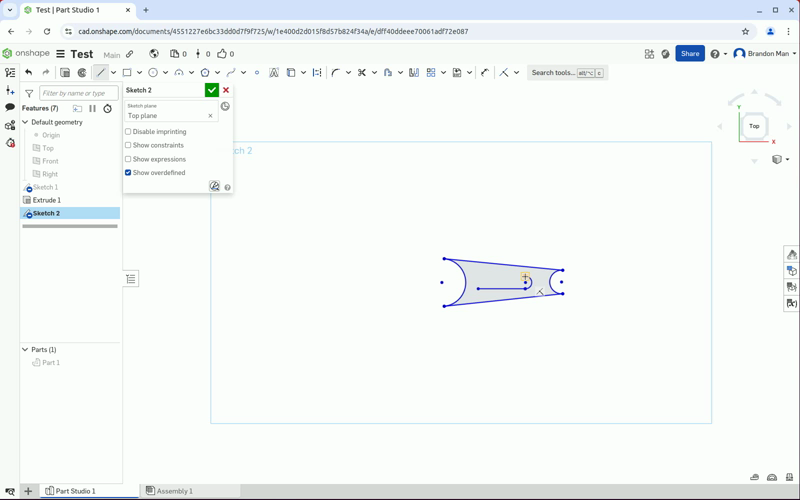
key_down(shift)
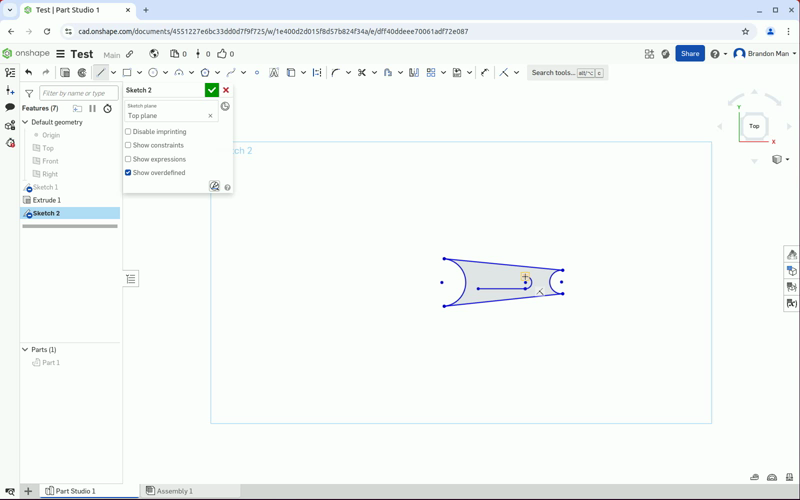
mouse_move(555, 276)
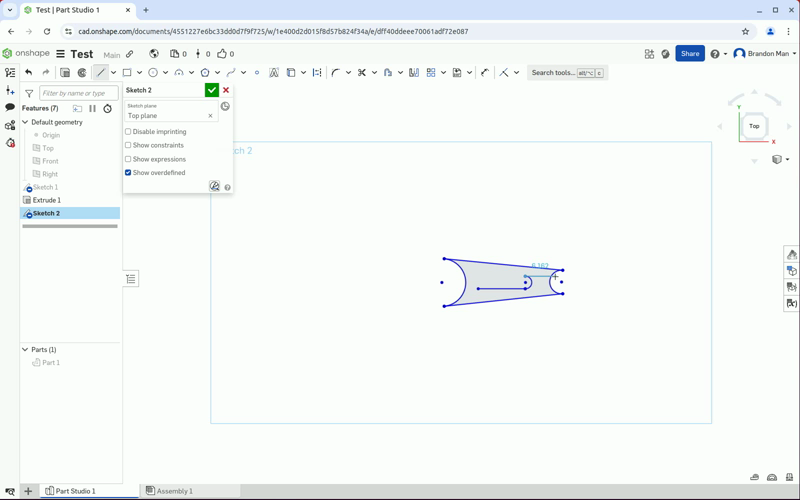
mouse_move(478, 276)
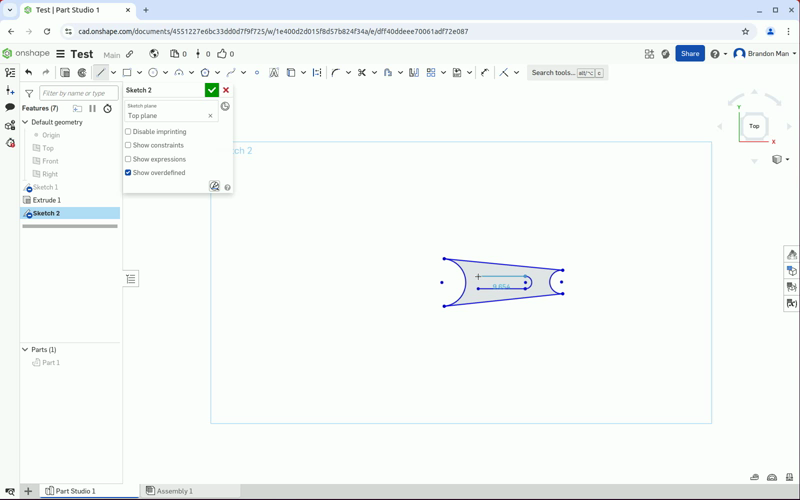
click(478, 276)
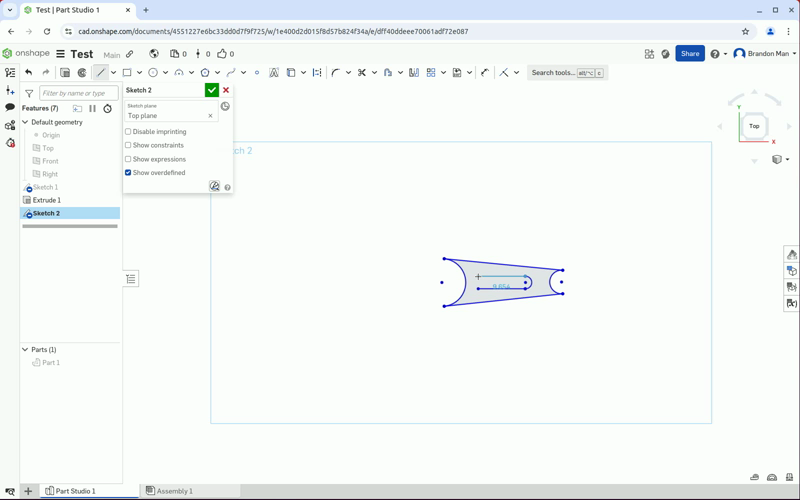
key_up(shift)
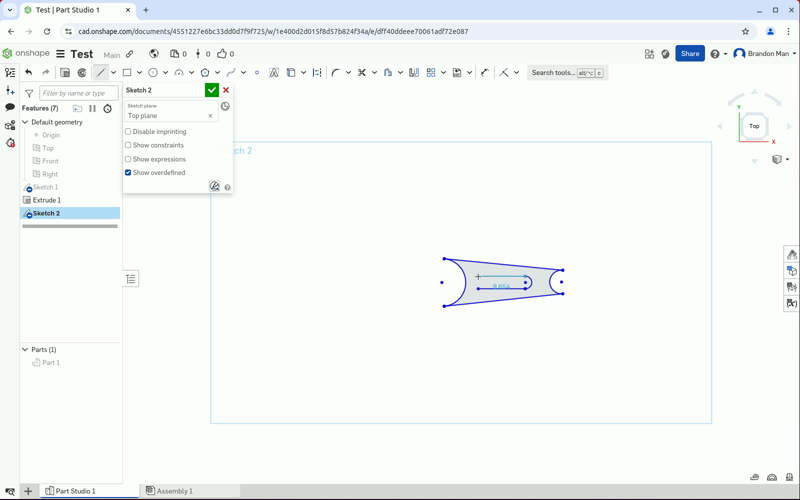
key(esc)
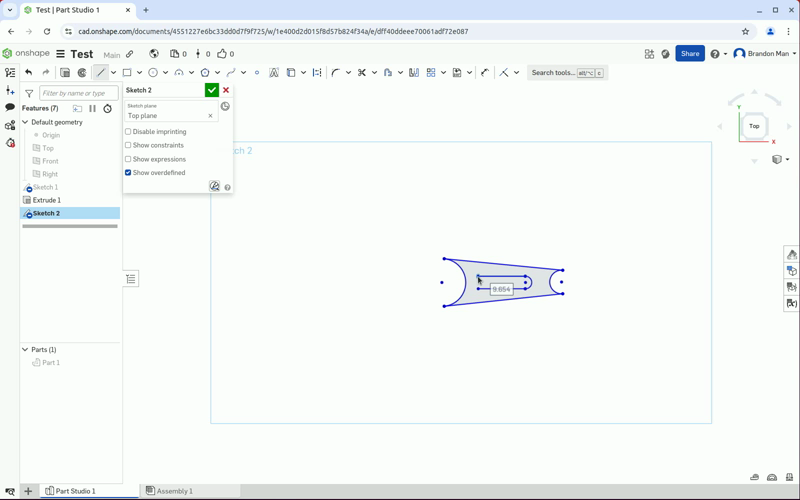
key(a)
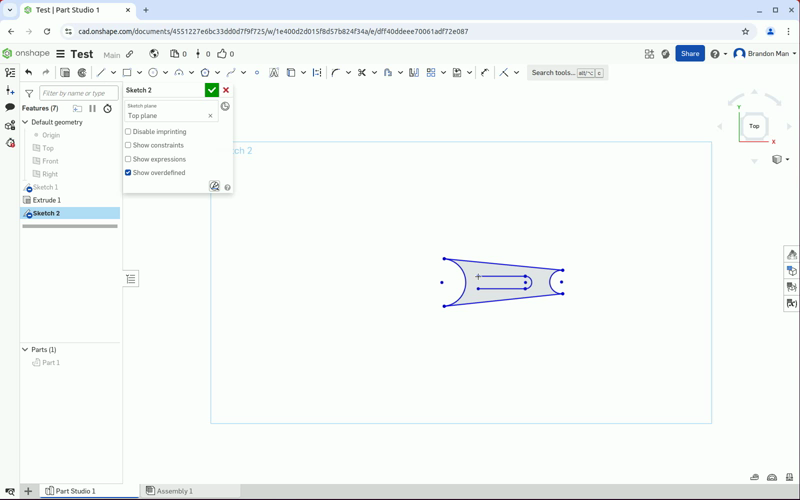
mouse_move(478, 276)
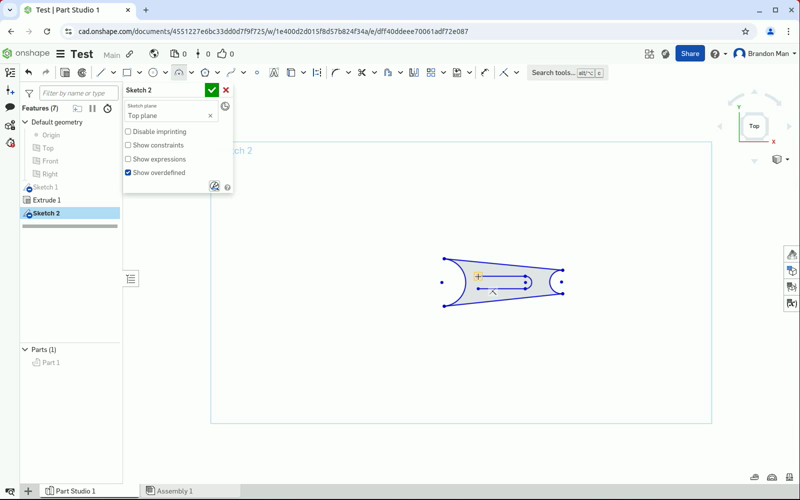
click(478, 276)
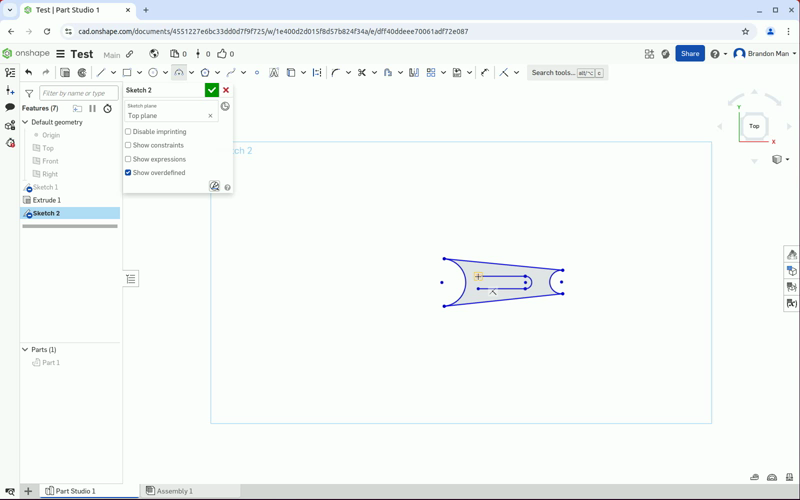
mouse_move(478, 288)
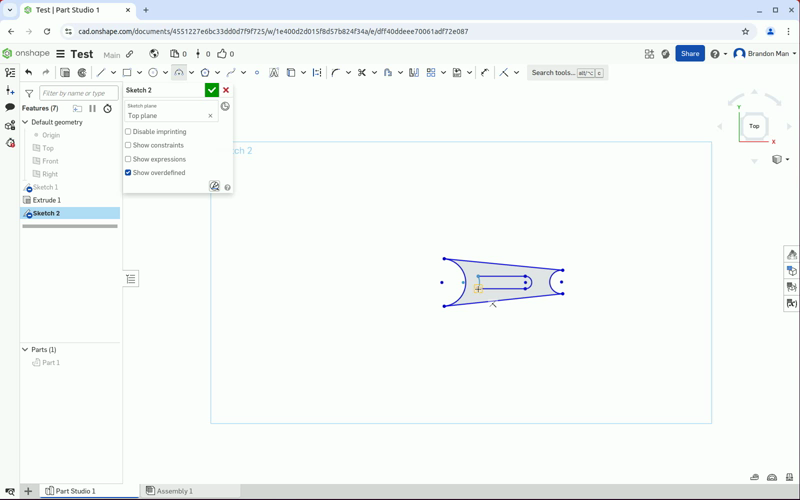
click(478, 288)
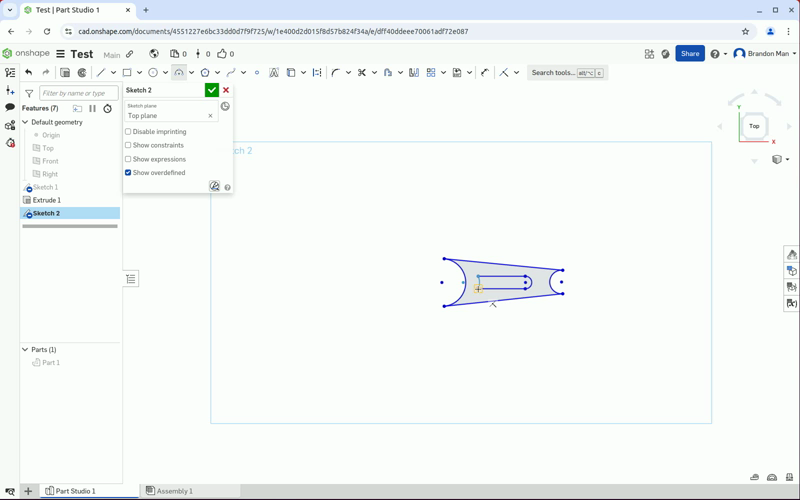
key_down(shift)
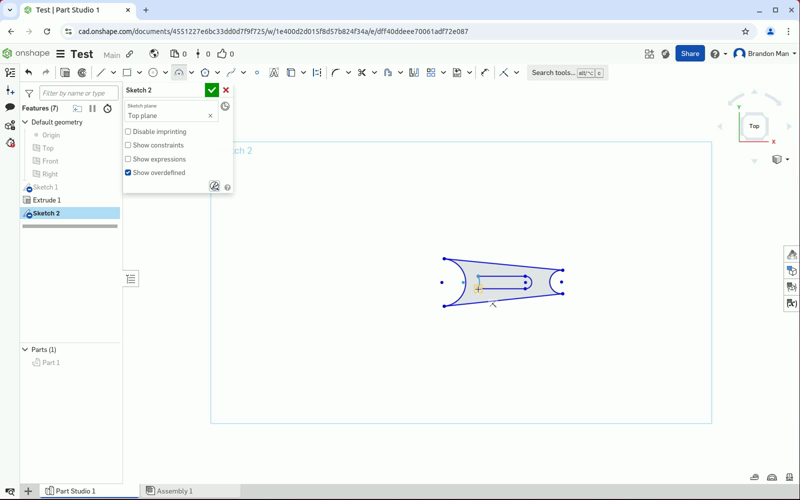
mouse_move(471, 282)
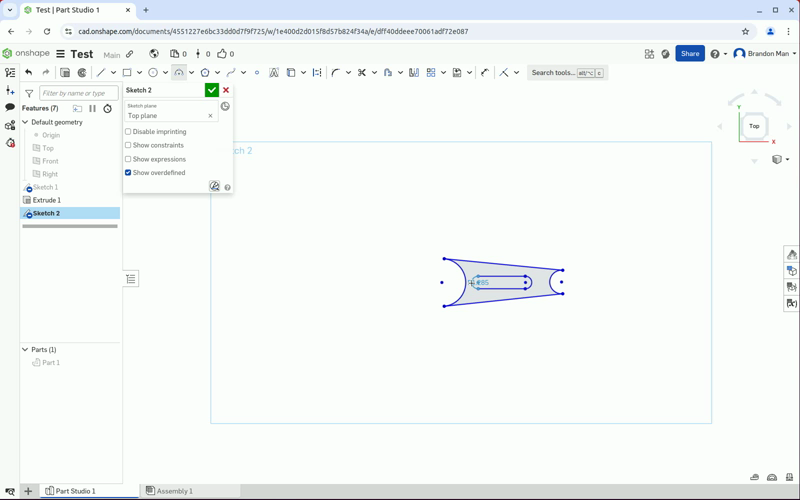
click(471, 282)
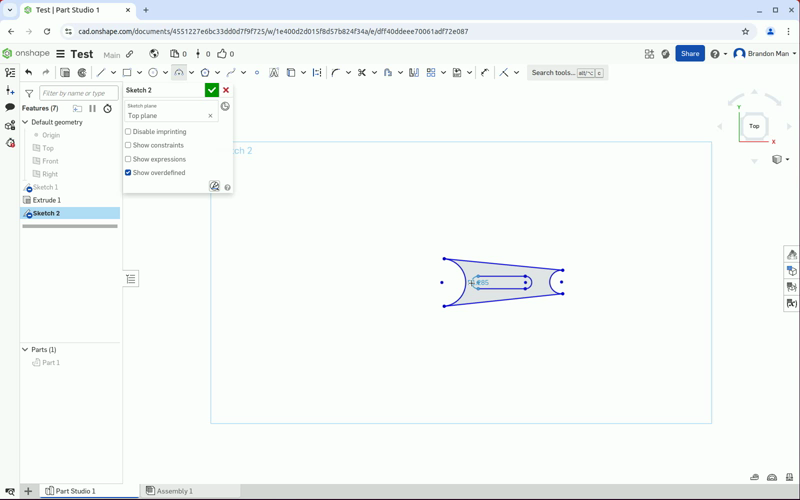
key_up(shift)
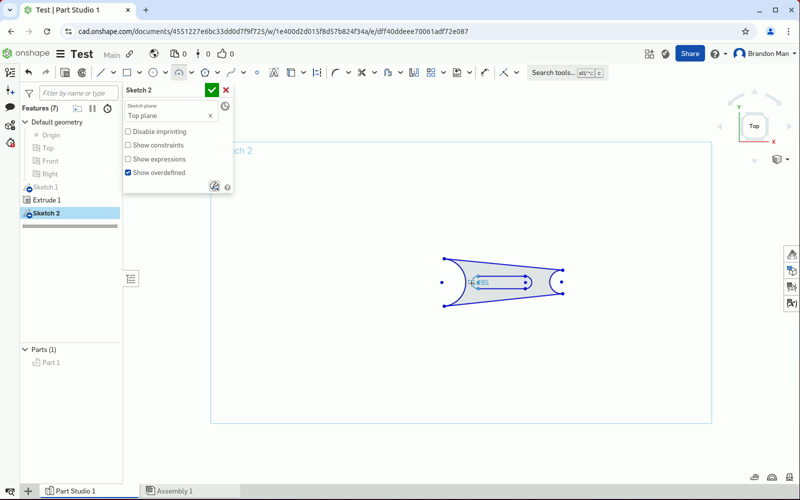
key(esc)
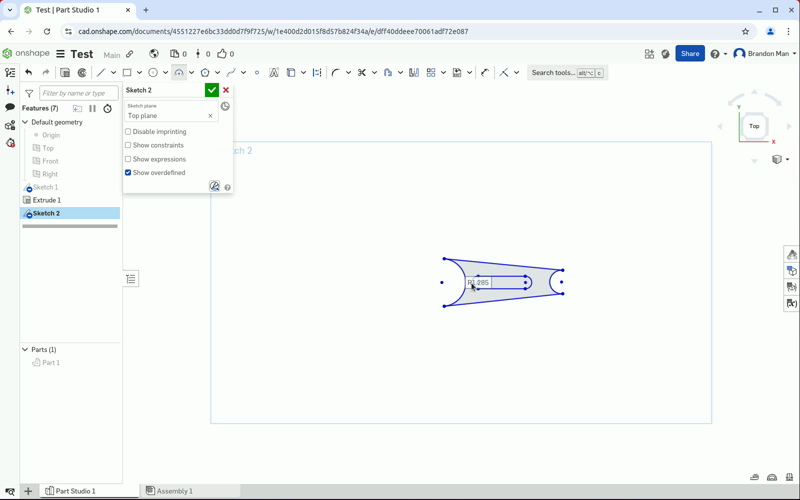
mouse_move(479, 298)
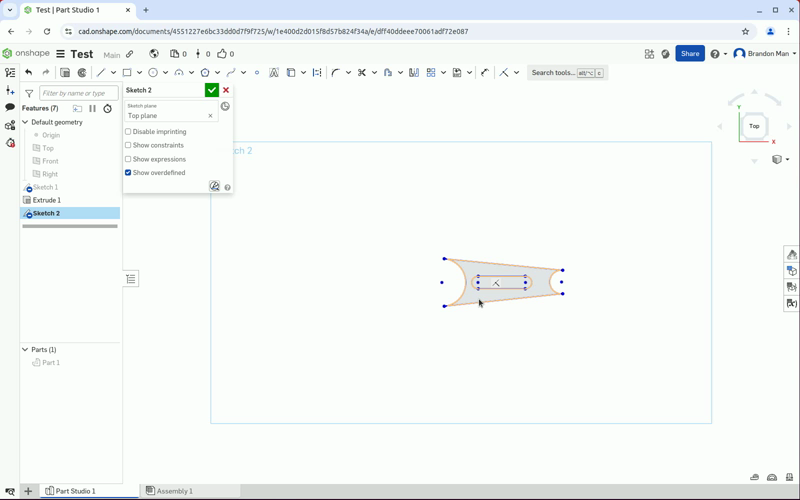
click(479, 298)
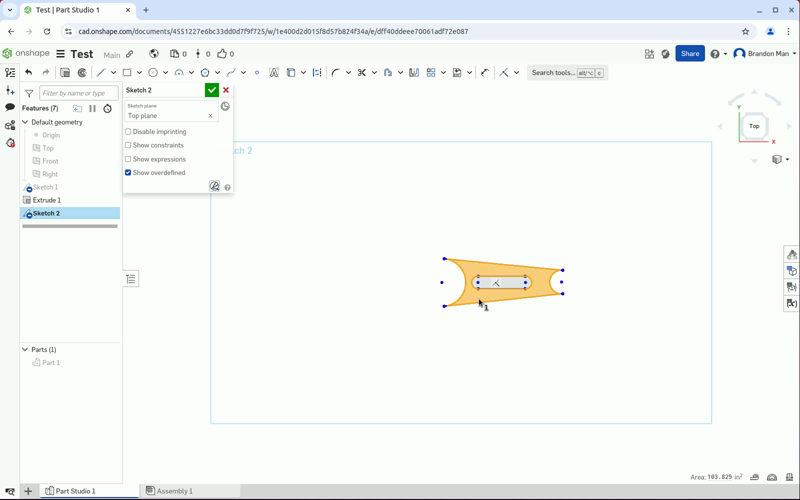
mouse_move(73, 352)
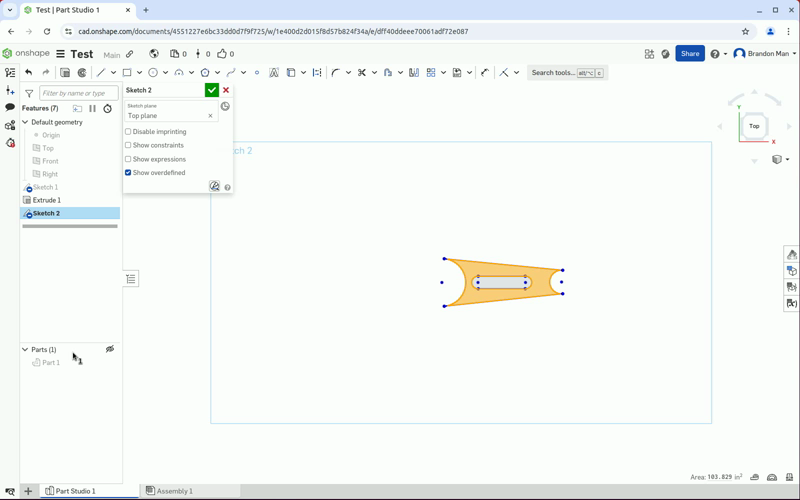
key(shift+y)
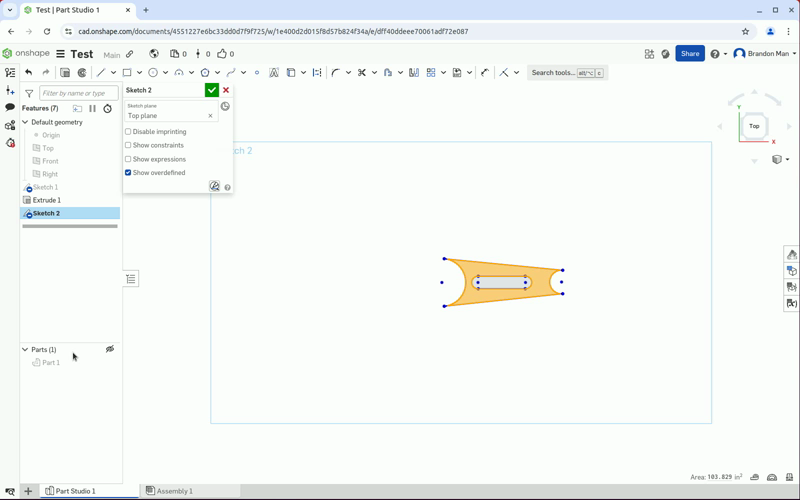
key(shift+e)
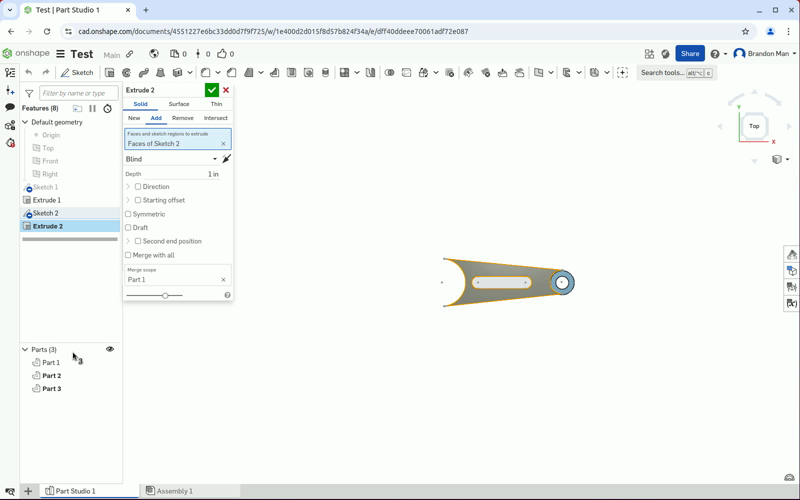
mouse_move(143, 106)
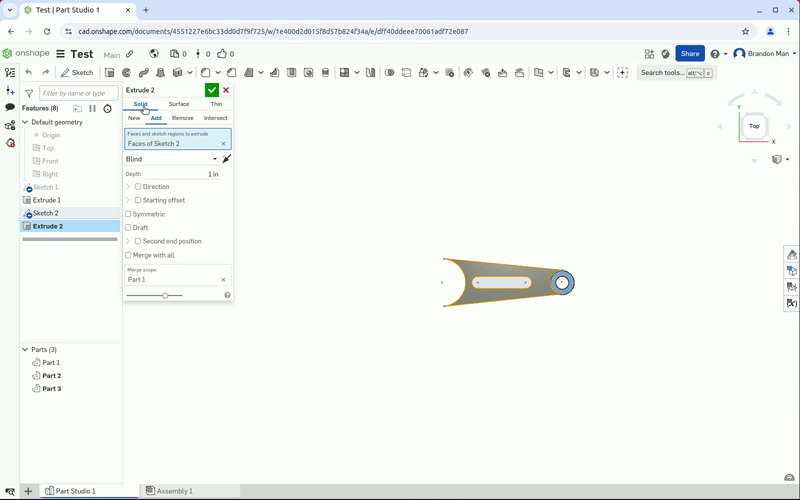
click(143, 106)
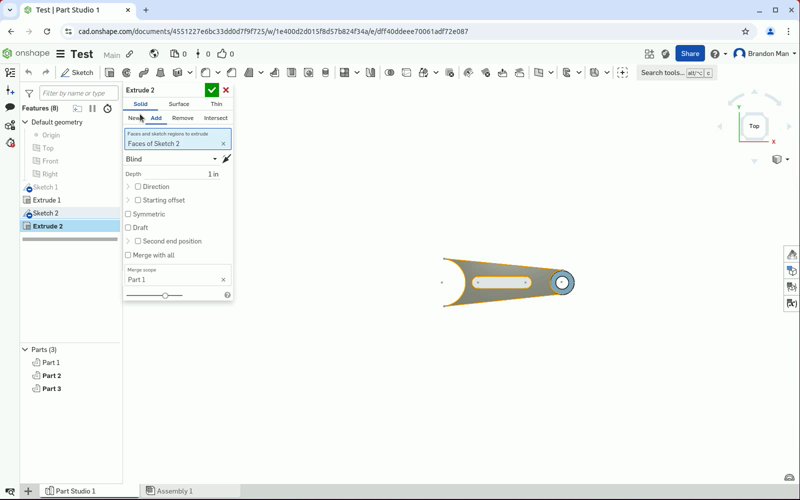
mouse_move(137, 120)
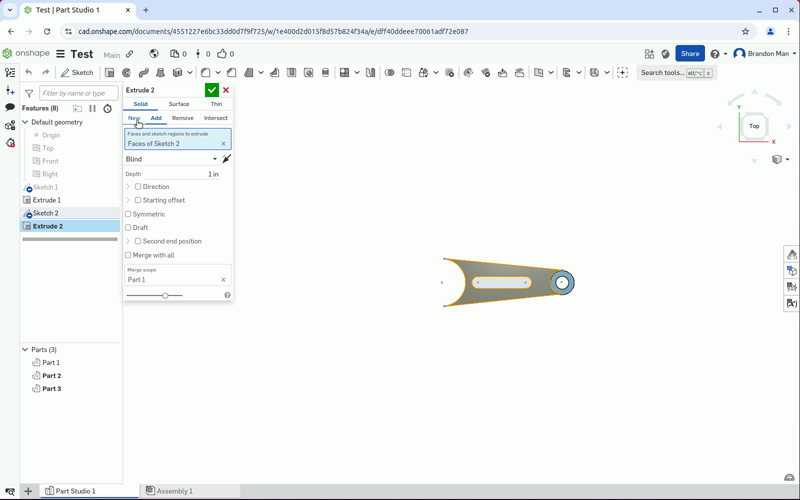
click(137, 120)
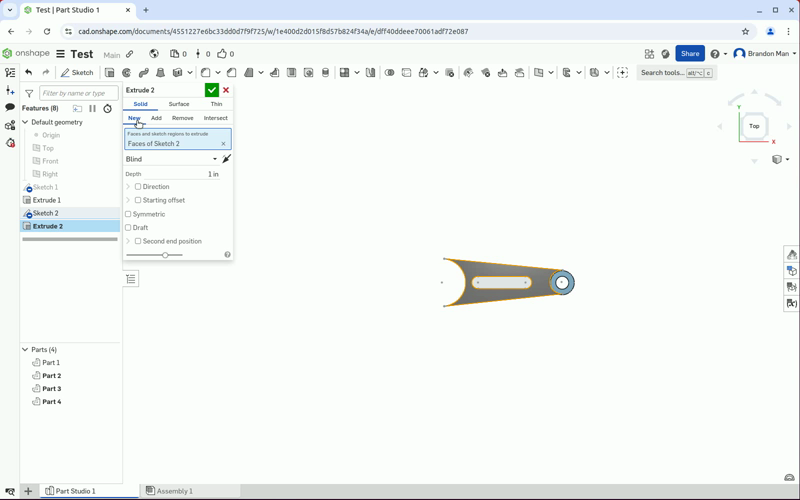
key(tab, 4)
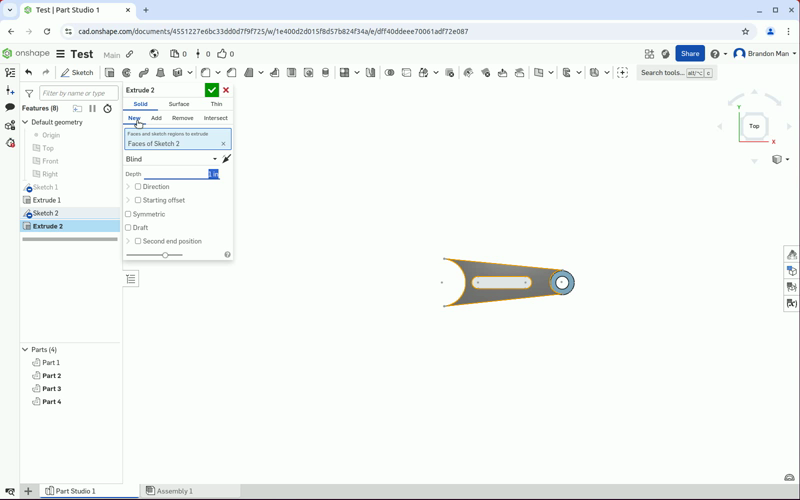
text(4.814)
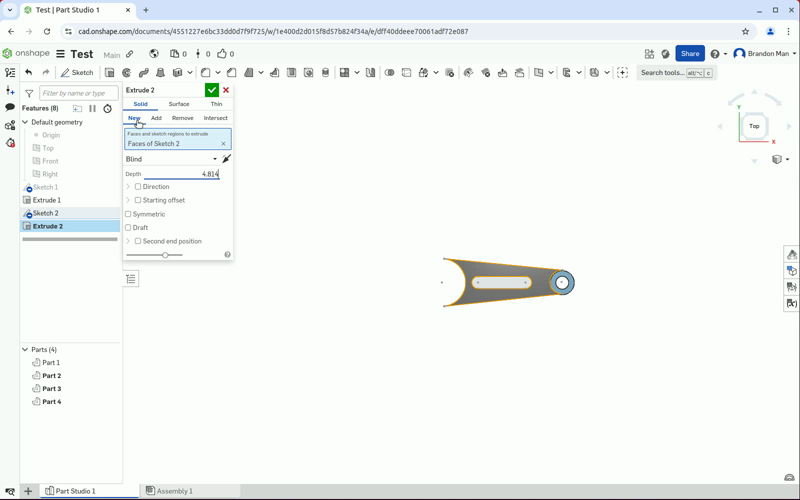
key(enter)
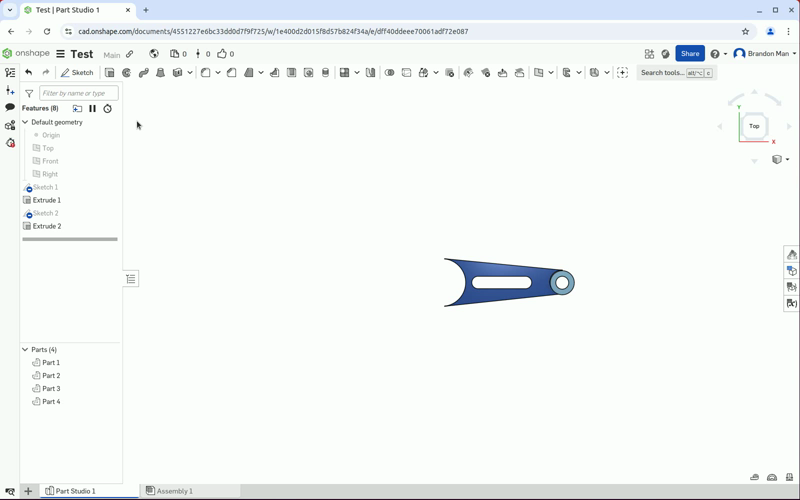
key(shift+h)
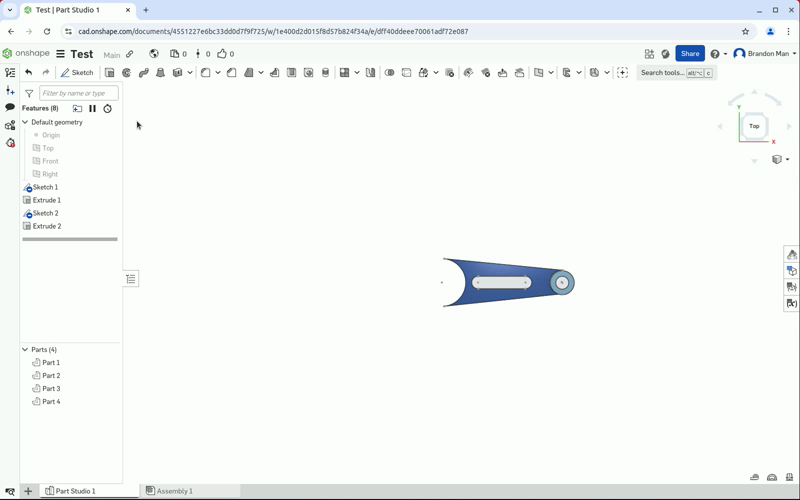
key(shift+h)
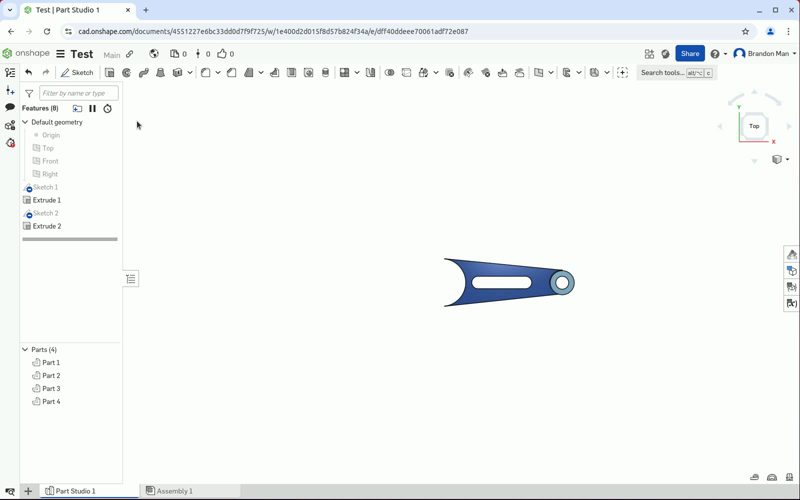
mouse_move(73, 189)
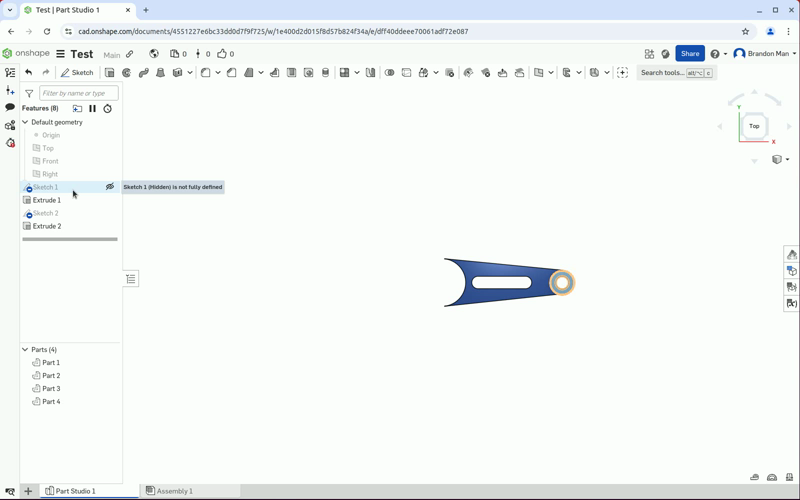
click(73, 189)
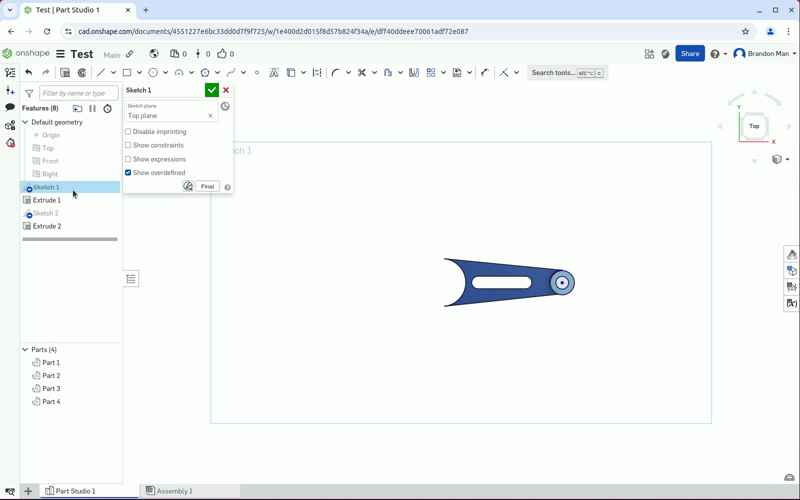
mouse_move(229, 92)
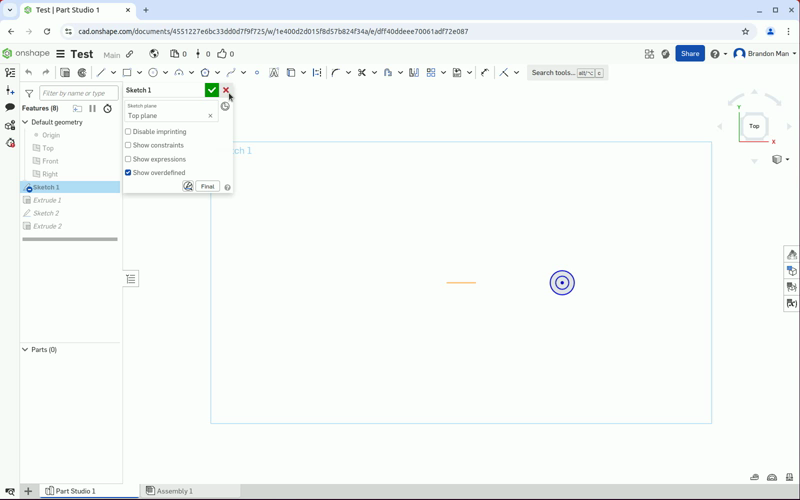
click(229, 92)
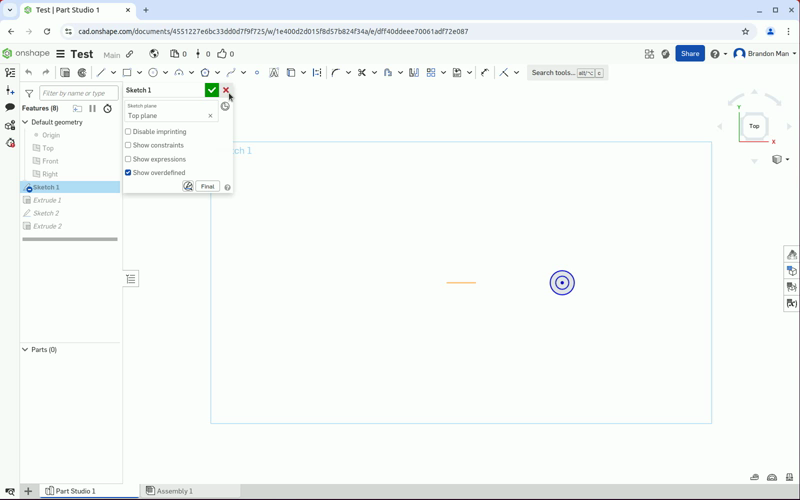
key(shift+s)
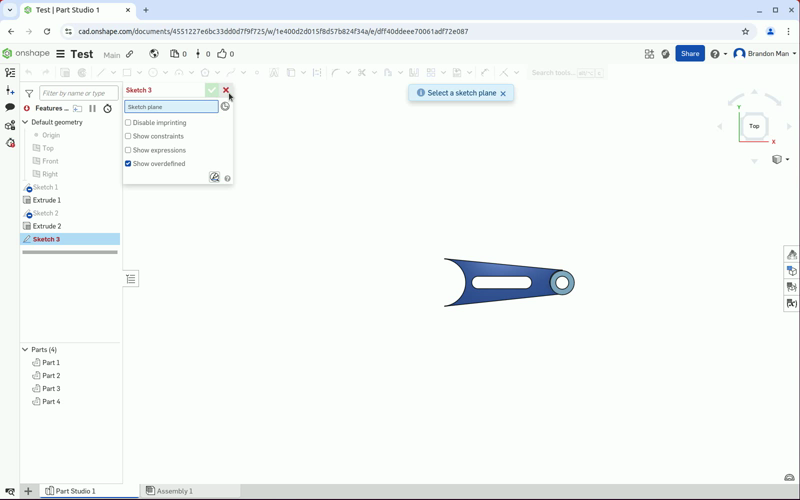
mouse_move(73, 150)
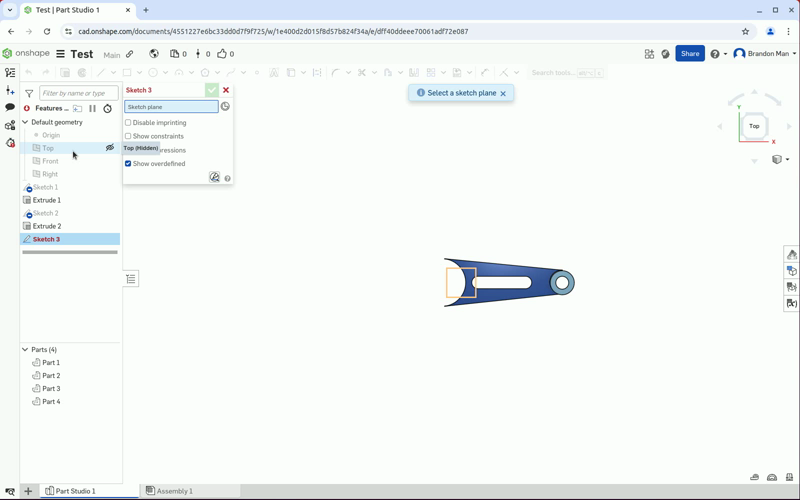
click(73, 150)
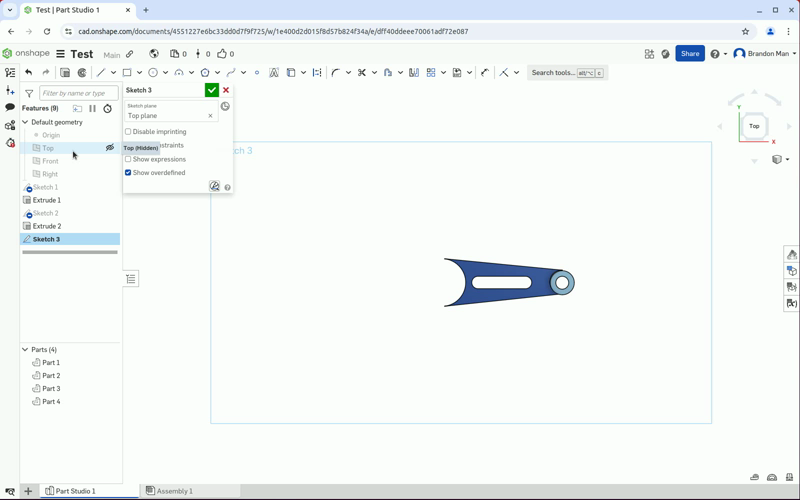
mouse_move(73, 352)
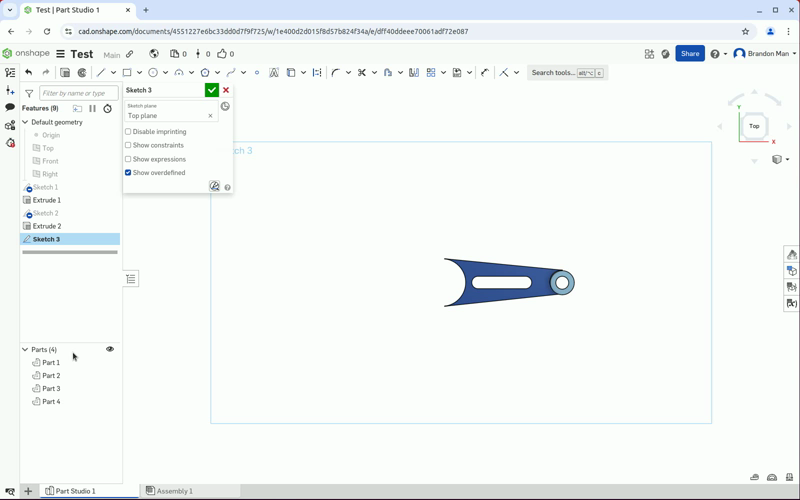
key(y)
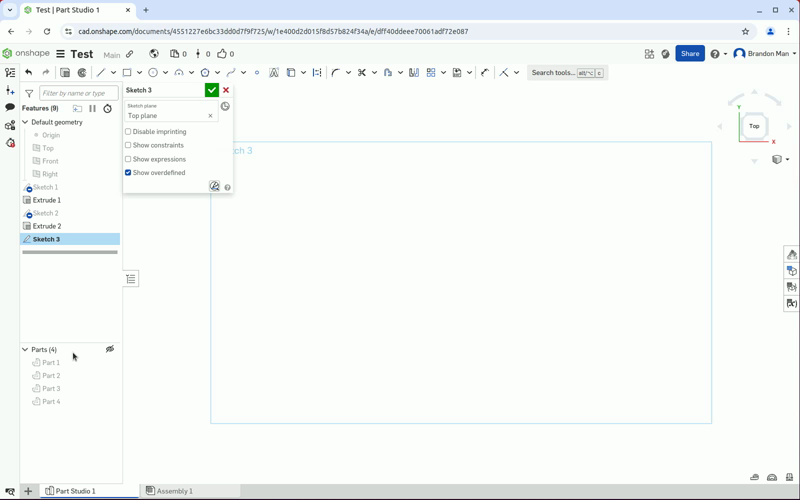
key(c)
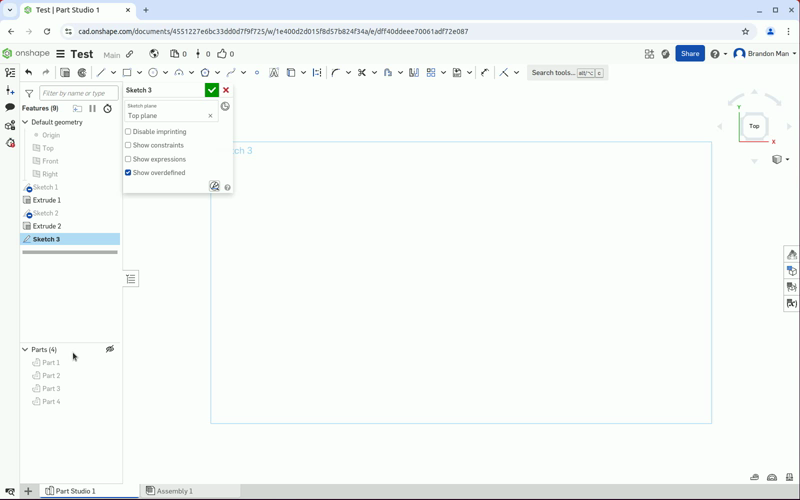
key_down(shift)
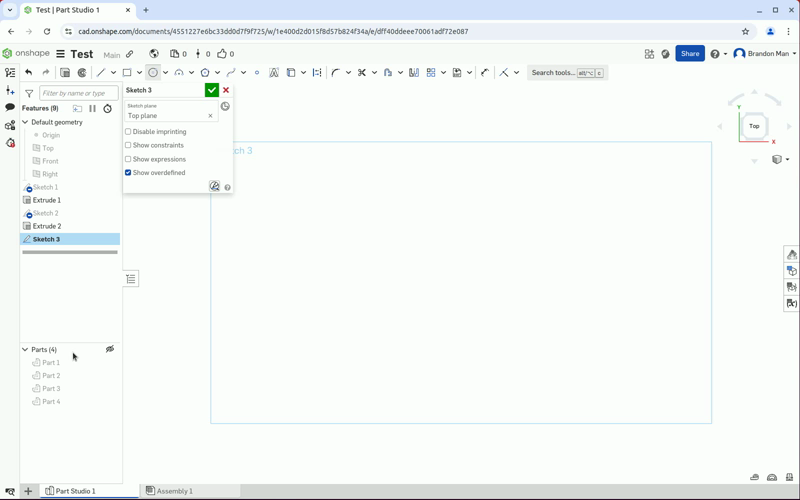
mouse_move(443, 282)
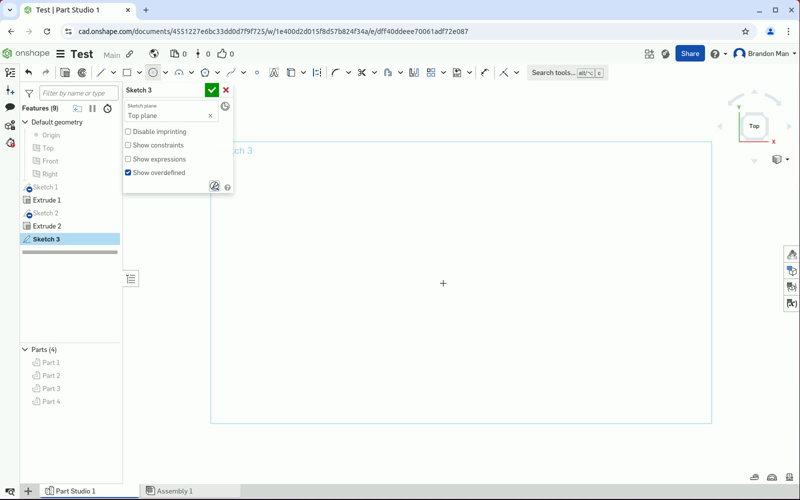
click(443, 282)
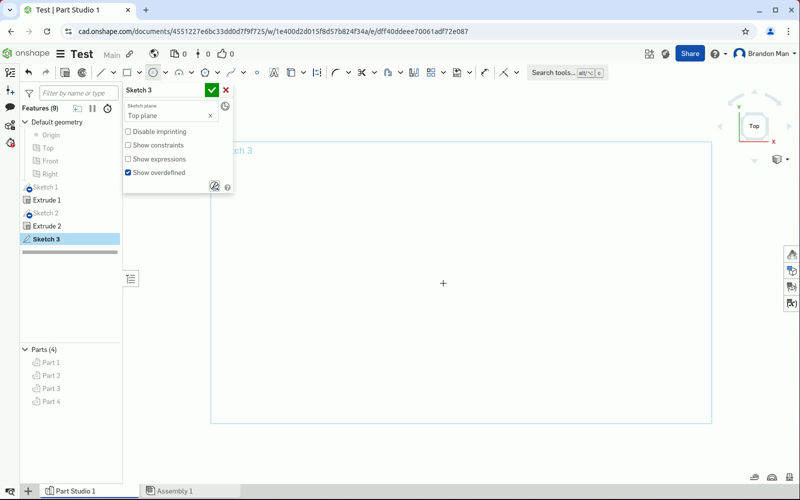
key_up(shift)
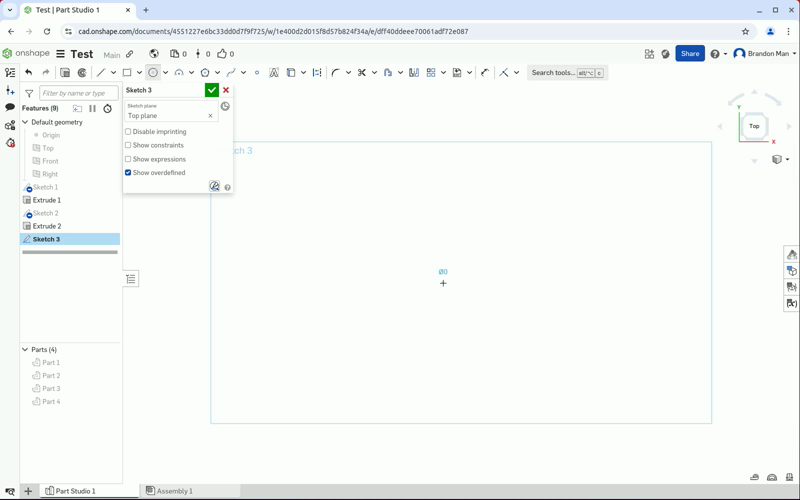
mouse_move(467, 282)
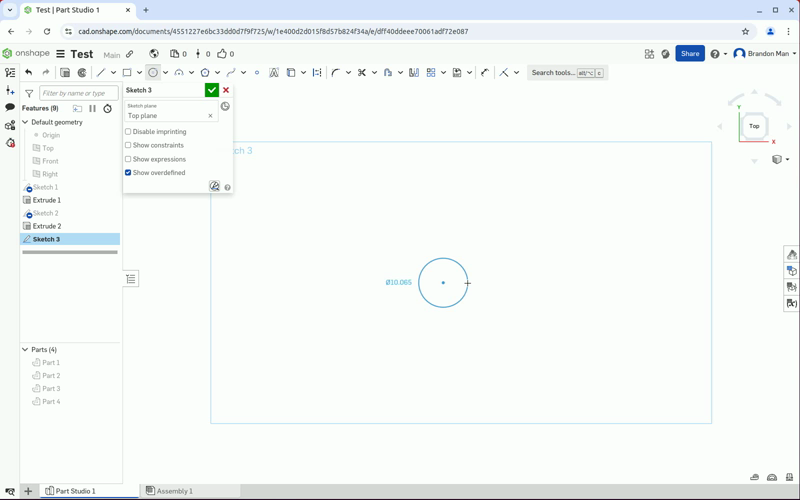
click(467, 282)
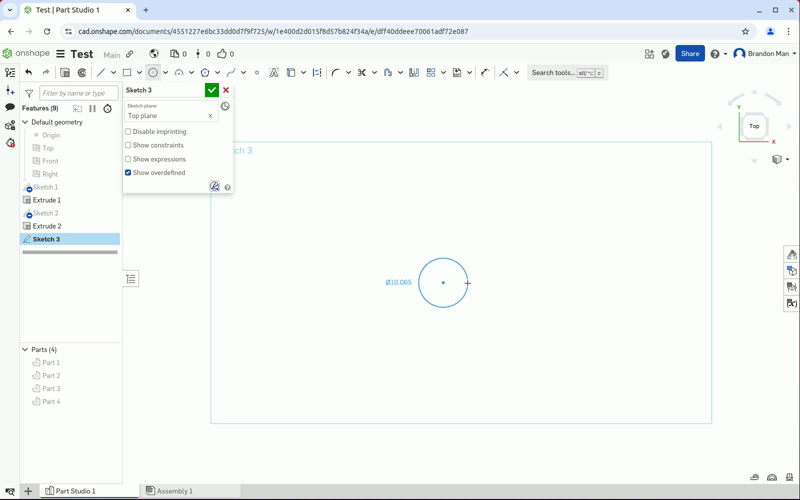
key(esc)
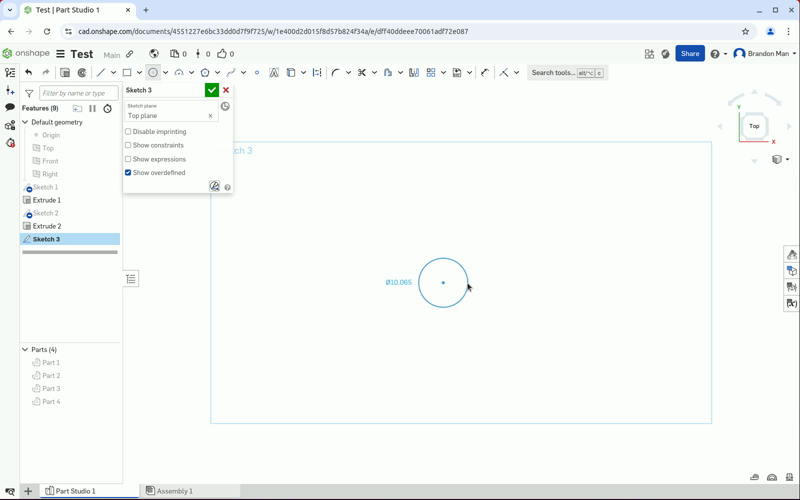
key(c)
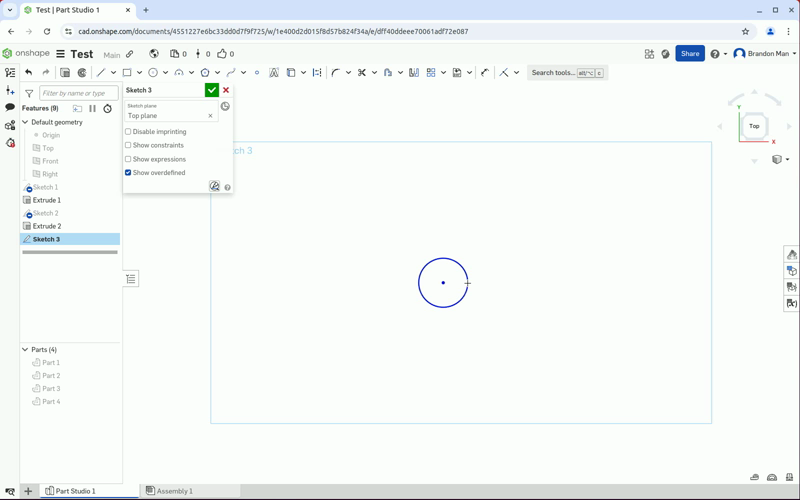
key_down(shift)
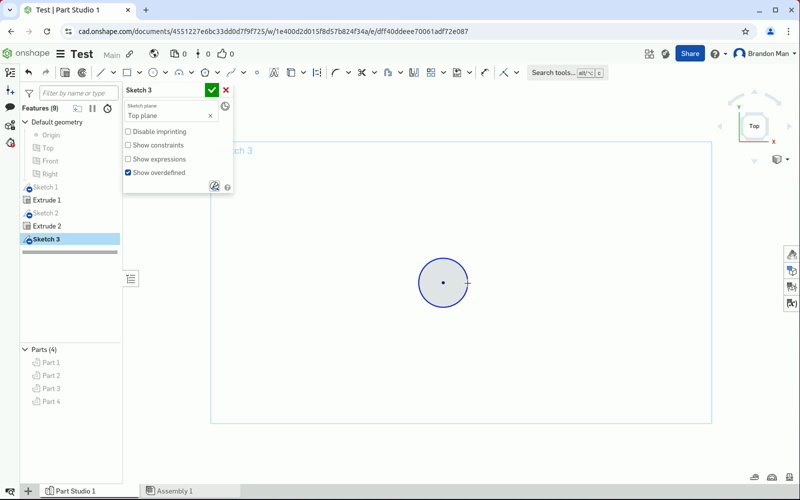
mouse_move(443, 282)
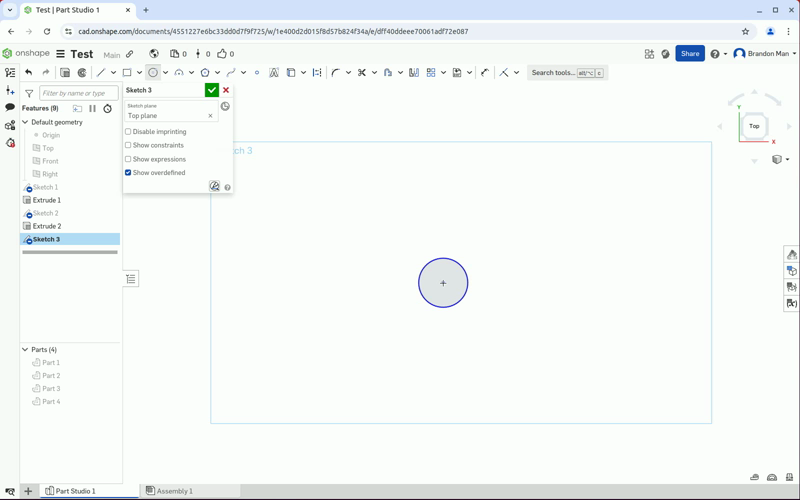
click(443, 282)
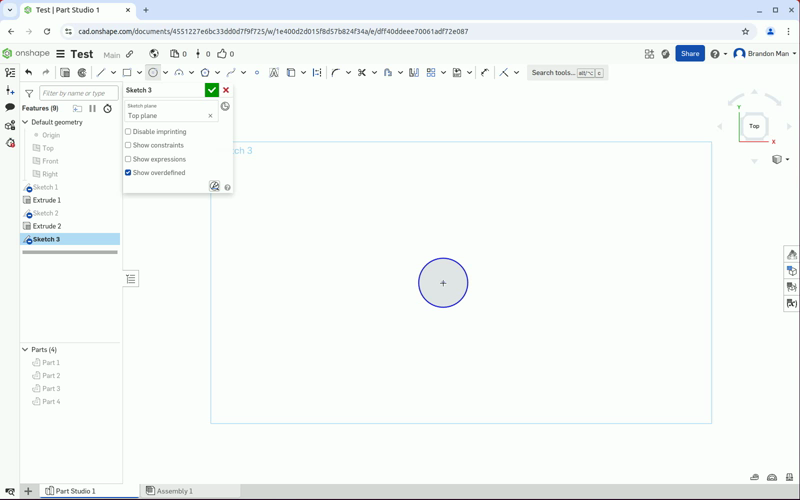
key_up(shift)
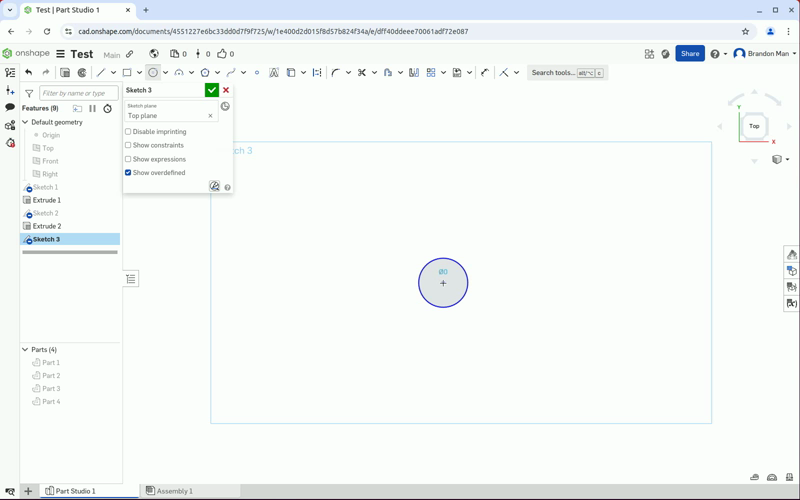
mouse_move(462, 282)
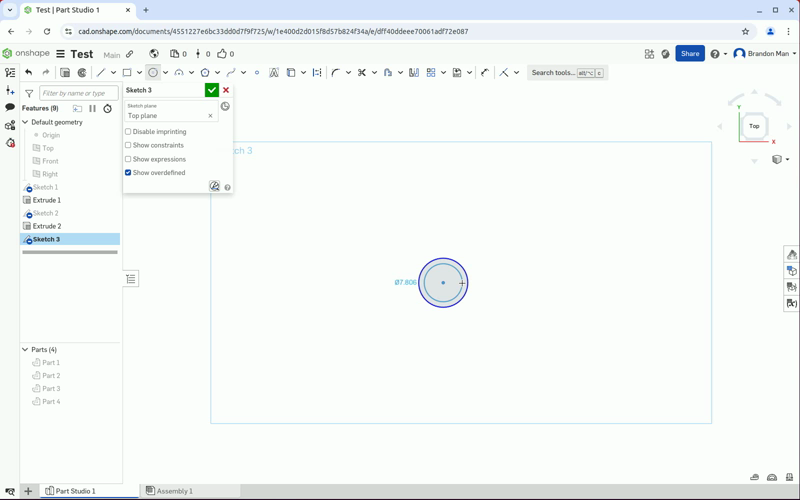
click(462, 282)
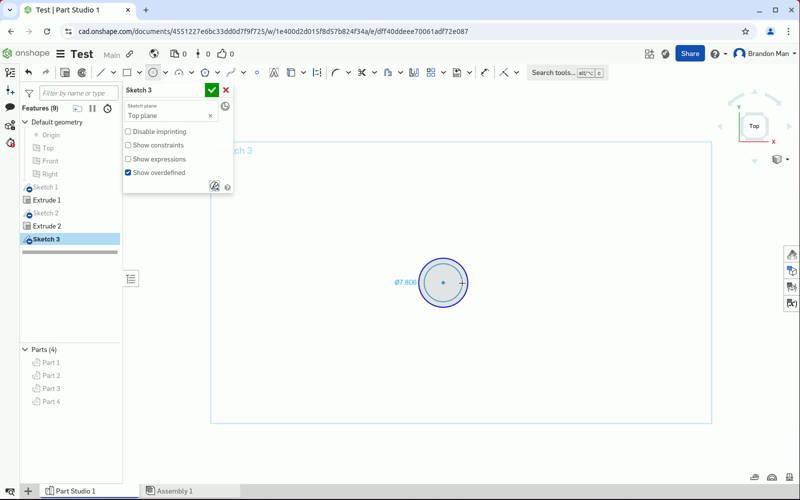
key(esc)
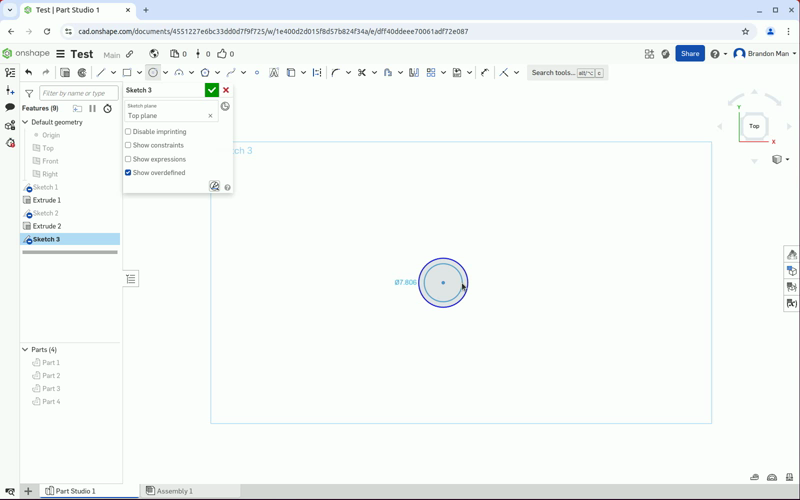
mouse_move(451, 261)
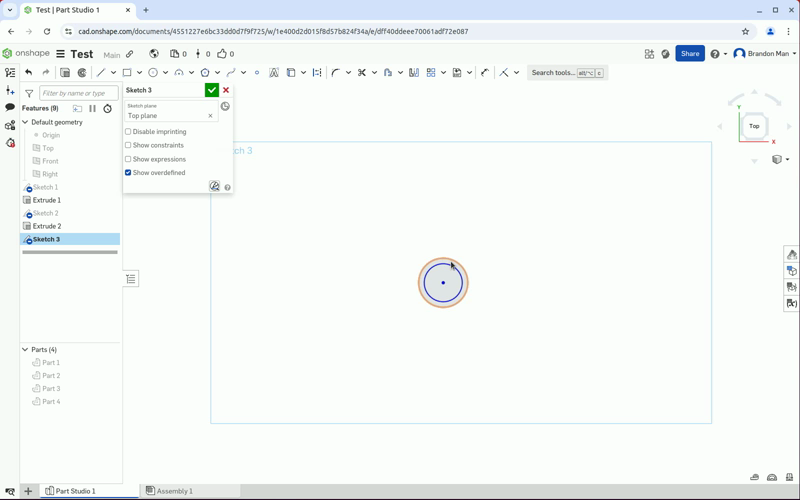
scroll(6)
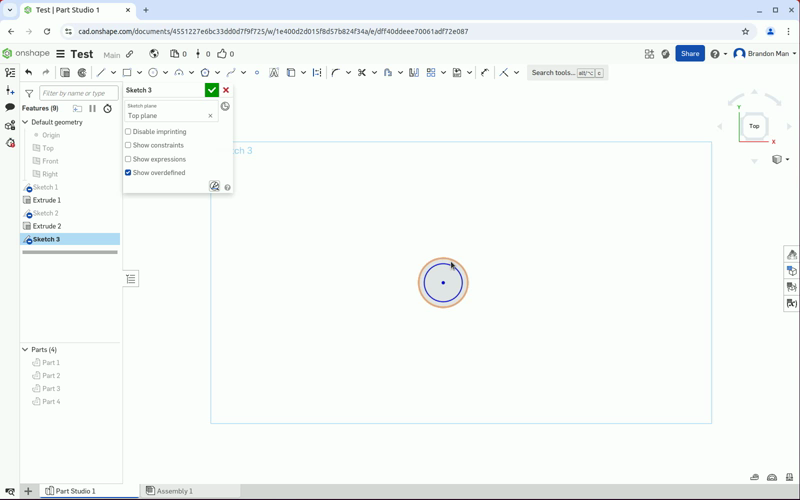
scroll(6)
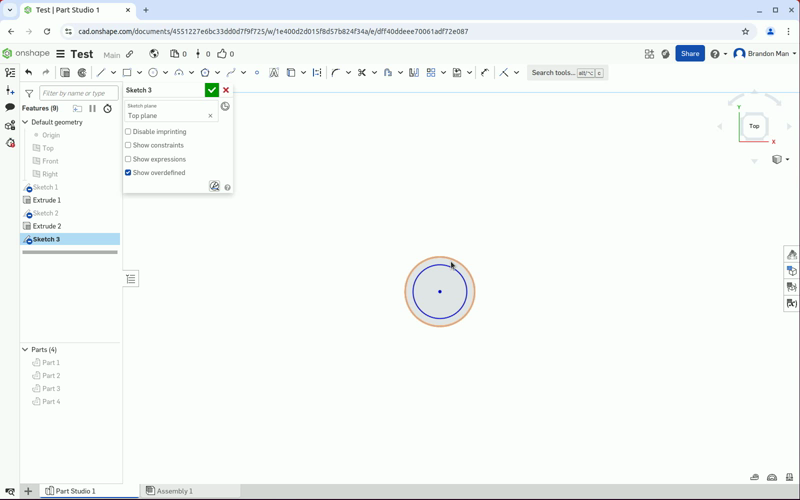
scroll(6)
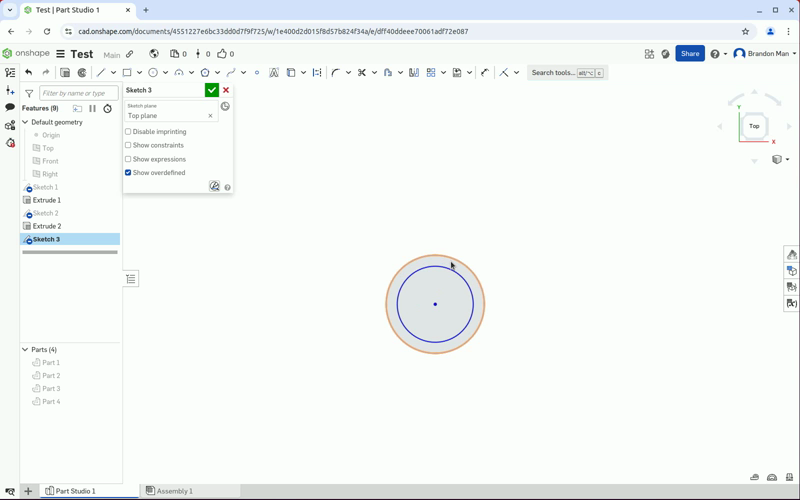
scroll(6)
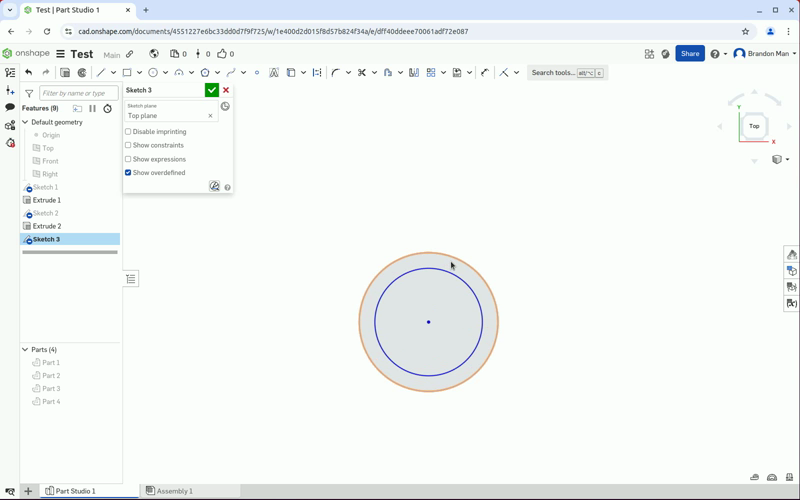
scroll(6)
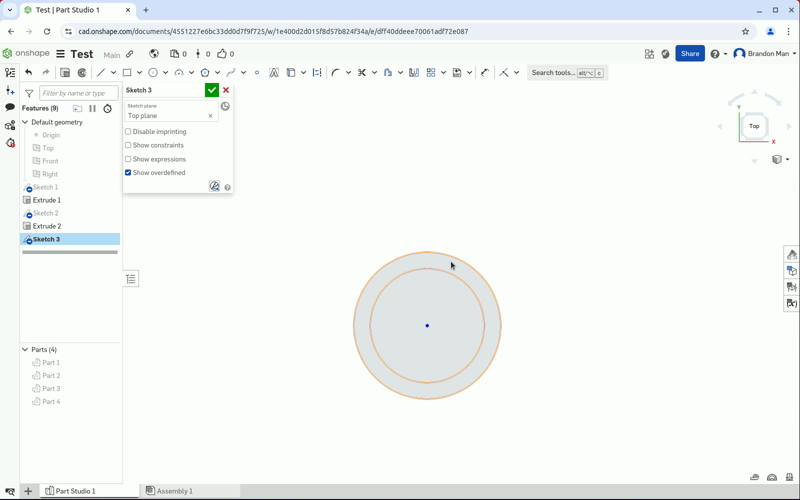
scroll(6)
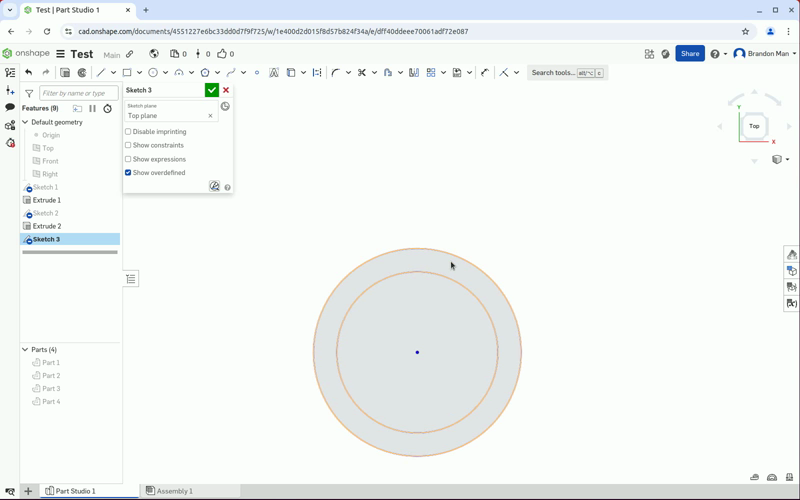
scroll(6)
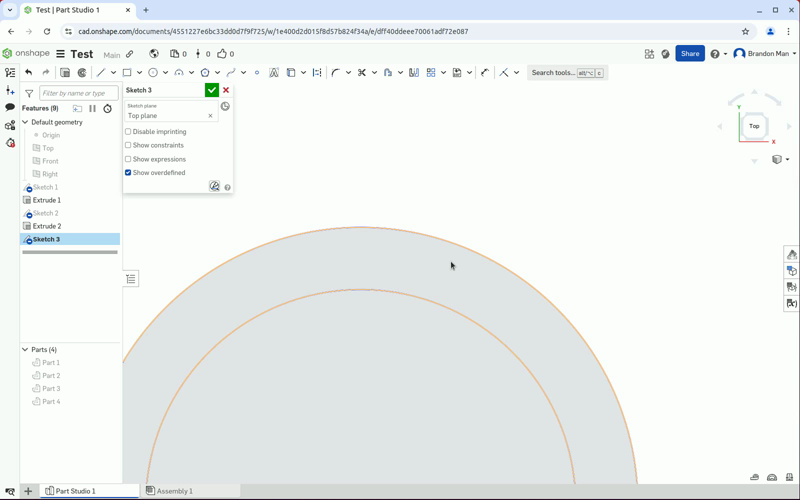
click(451, 261)
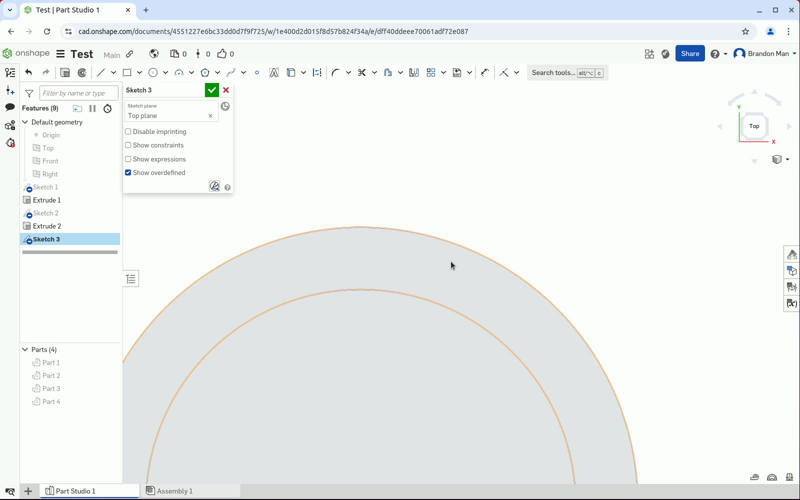
scroll(-6)
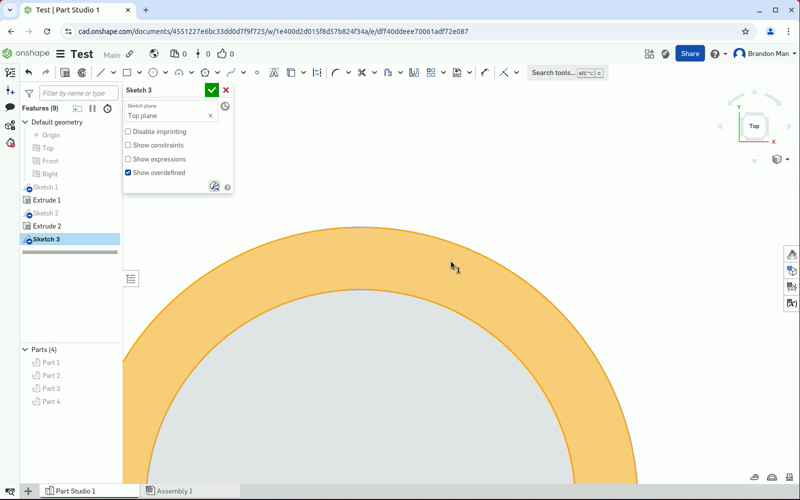
scroll(-6)
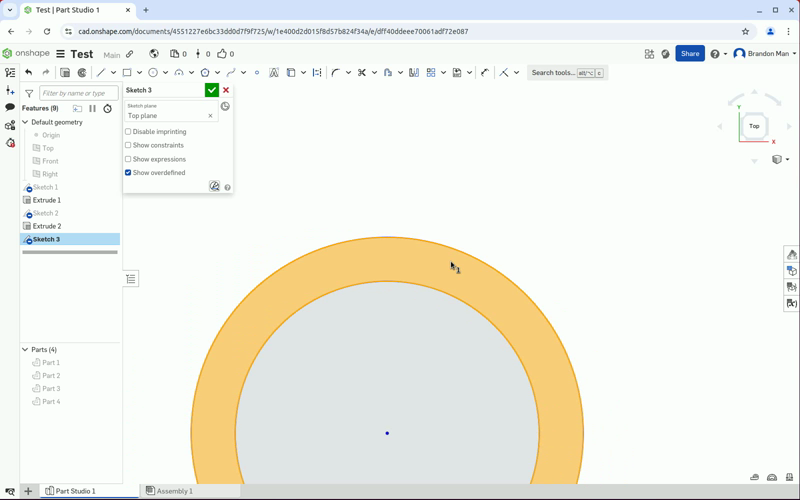
scroll(-6)
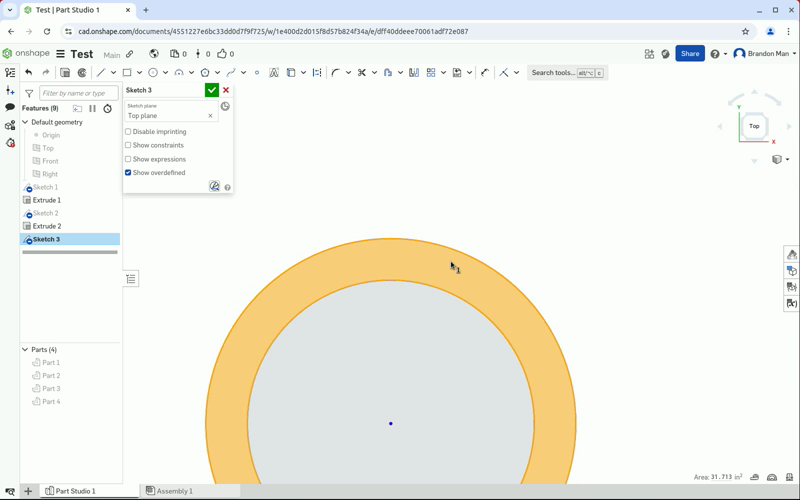
scroll(-6)
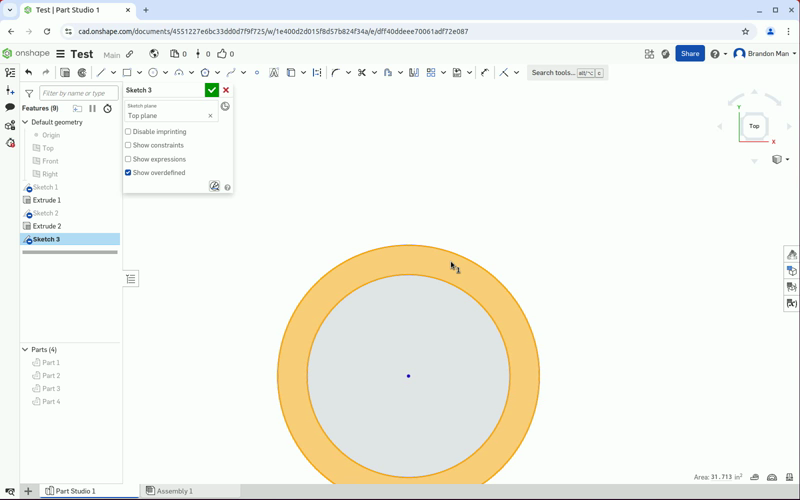
scroll(-6)
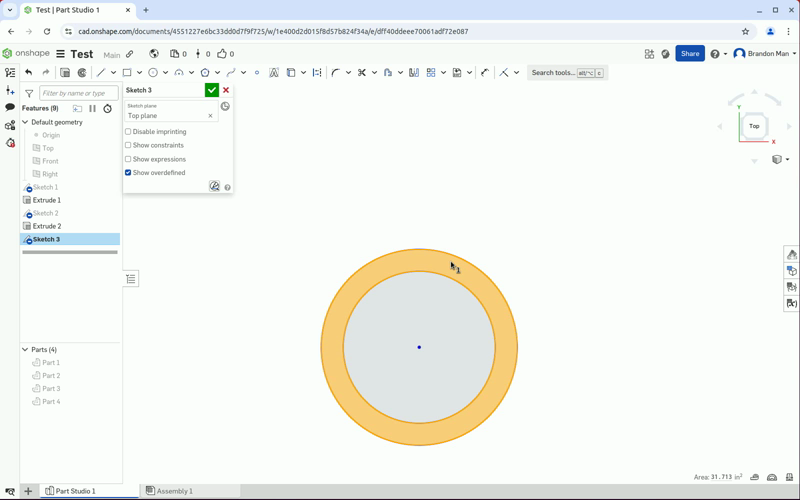
scroll(-6)
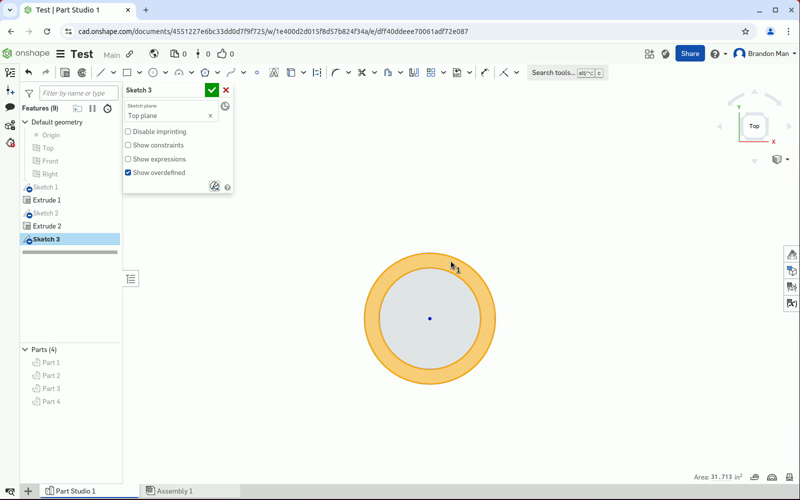
scroll(-6)
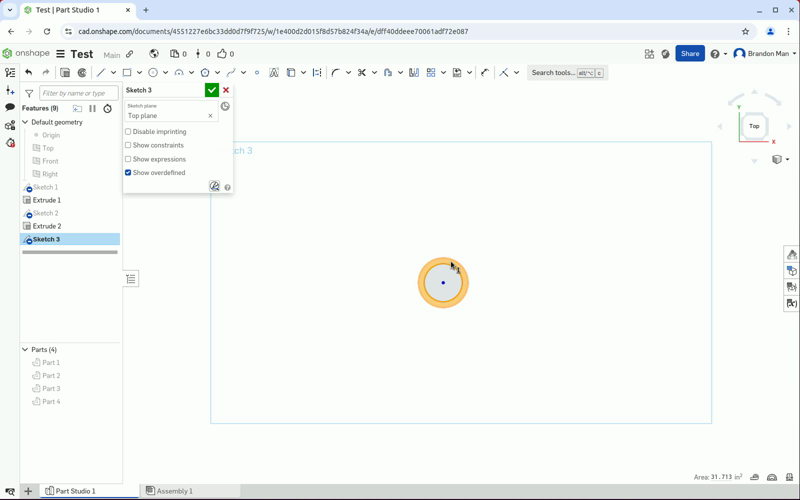
mouse_move(73, 352)
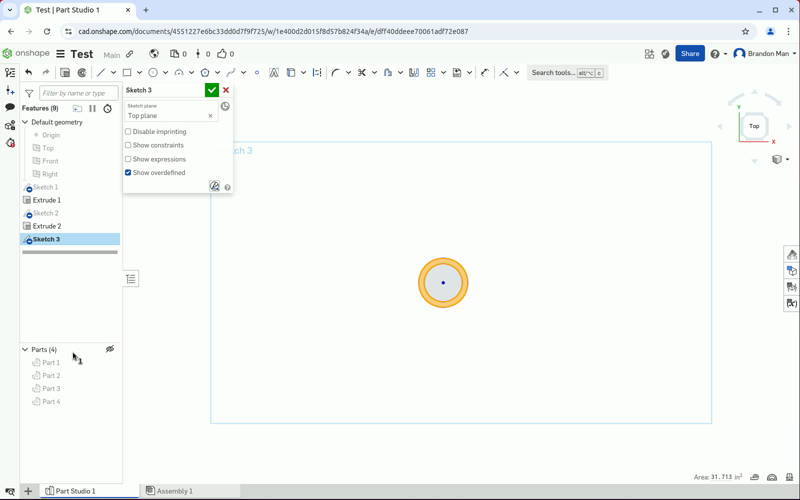
key(shift+y)
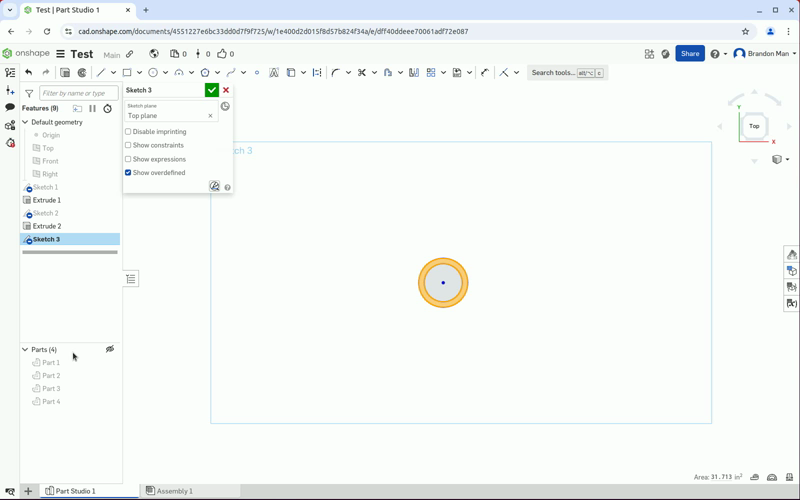
key(shift+e)
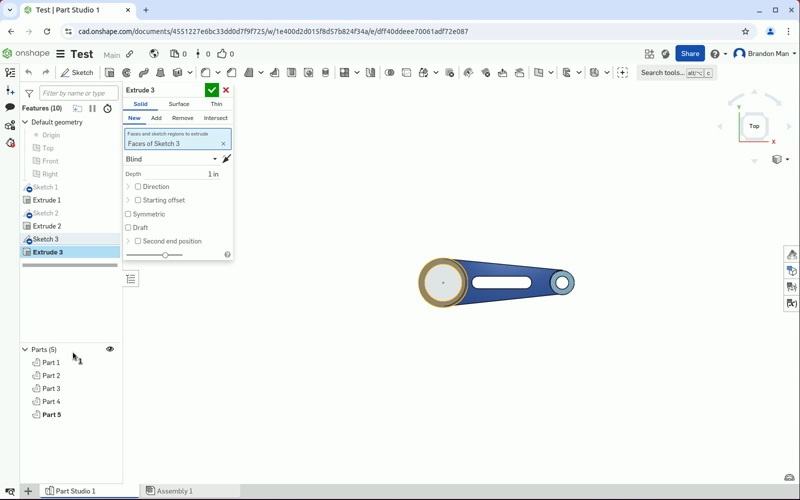
mouse_move(143, 106)
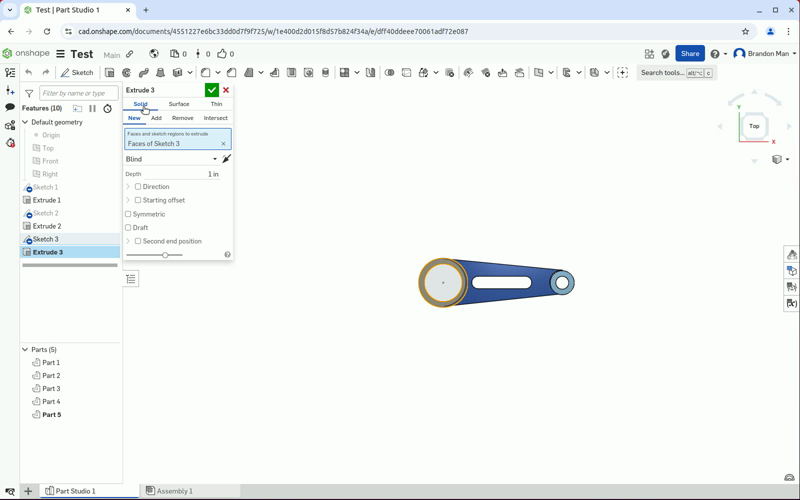
click(143, 106)
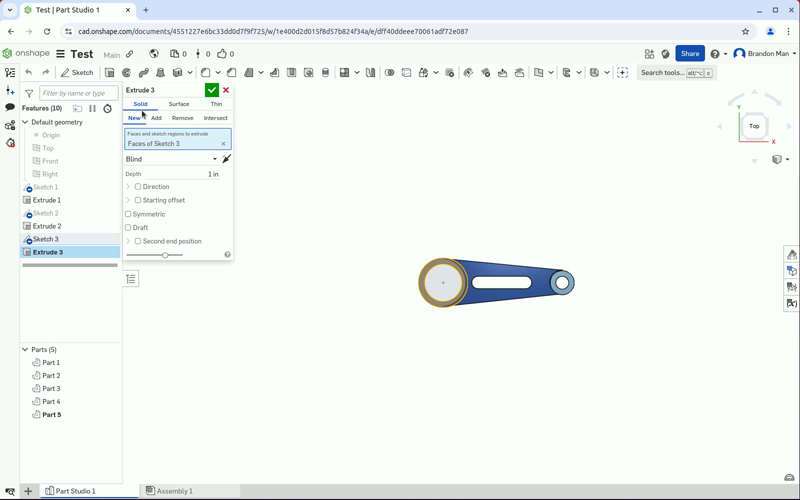
mouse_move(137, 120)
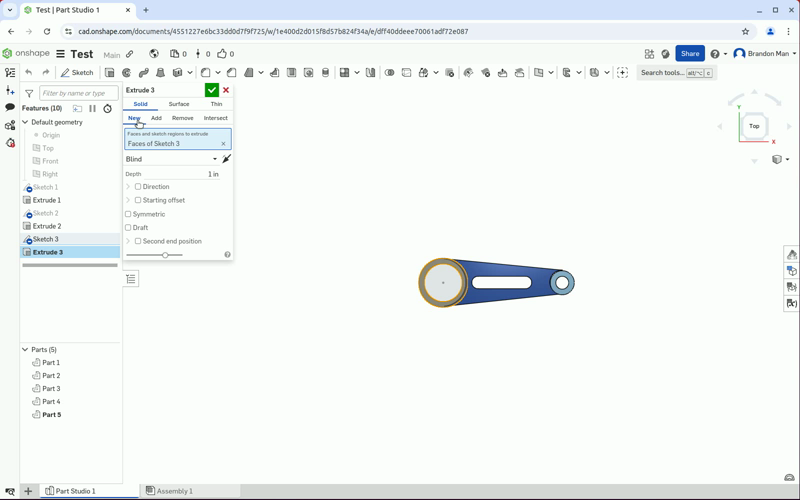
click(137, 120)
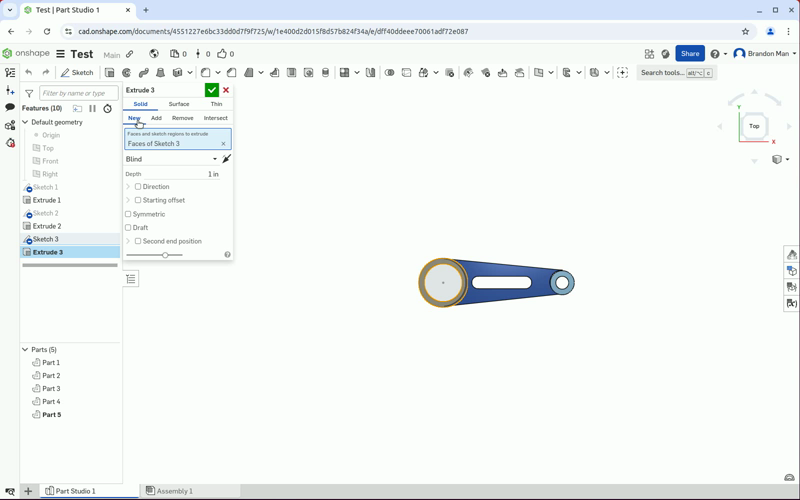
key(tab, 4)
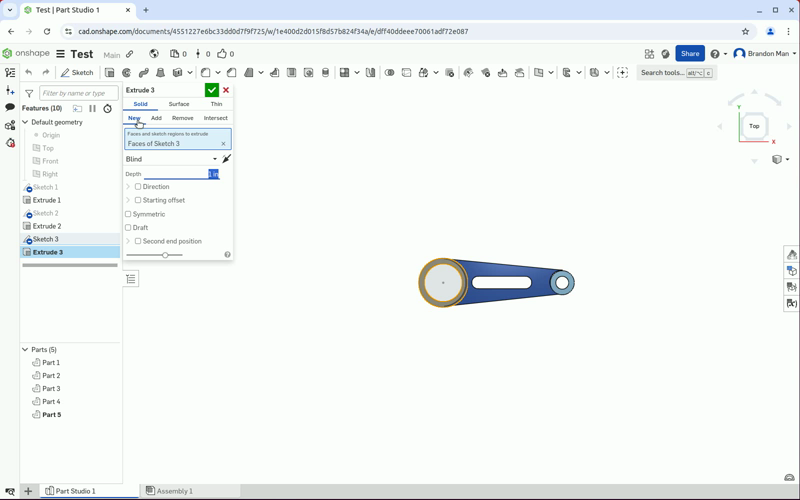
text(7.462)
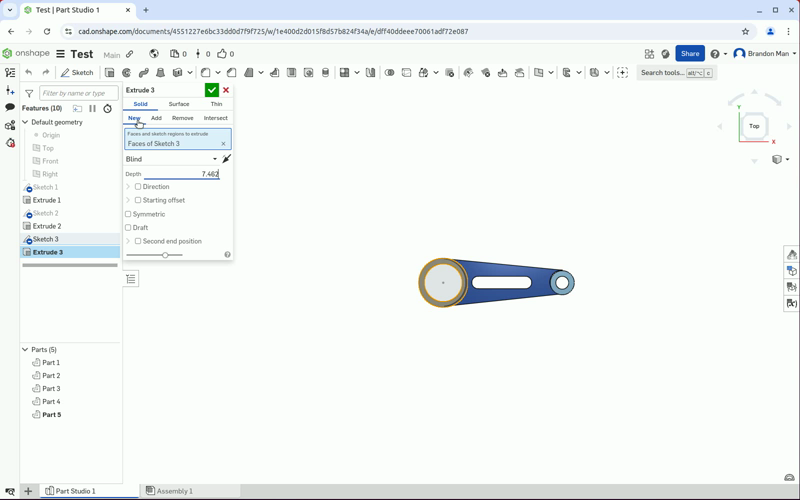
key(enter)
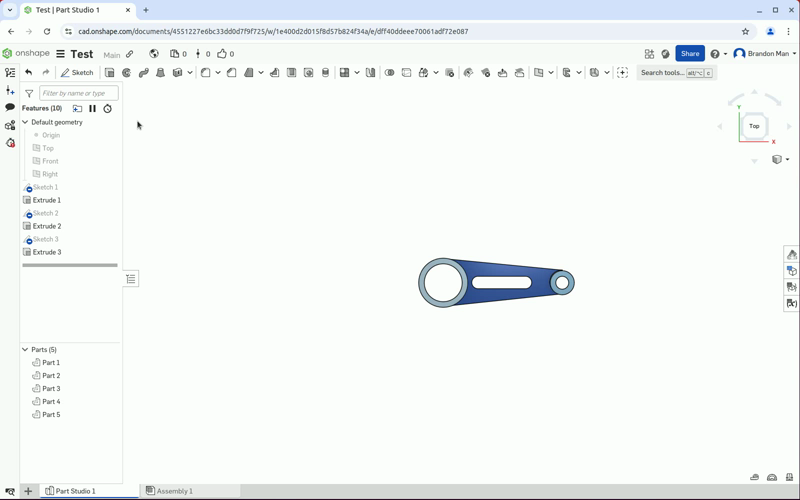
key(shift+h)
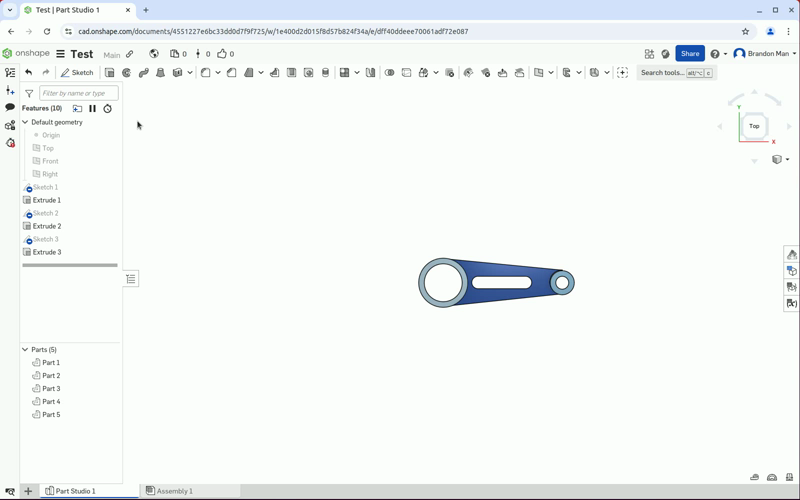
key(shift+h)
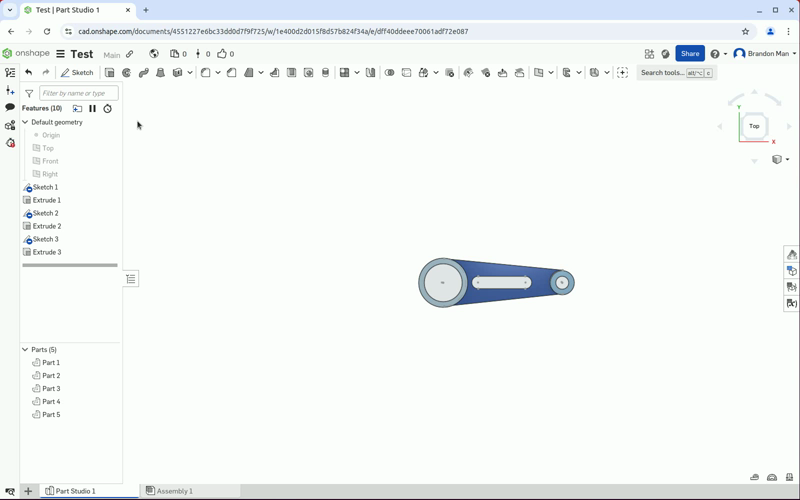
key(shift+7)
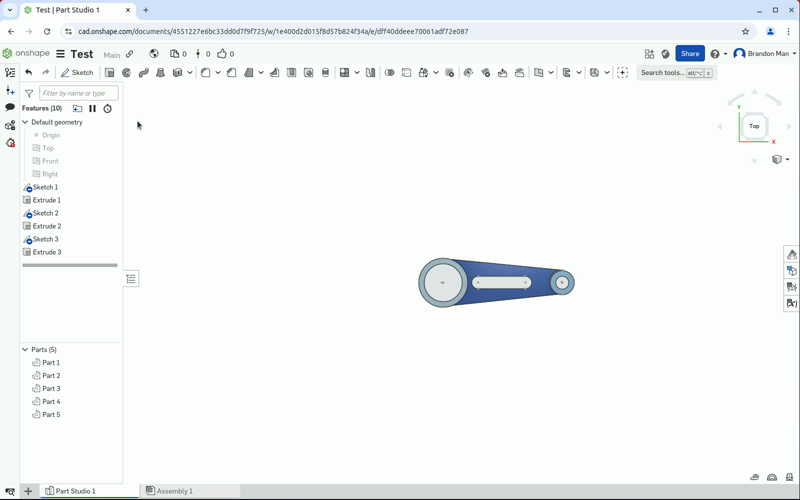
key(up, 3)
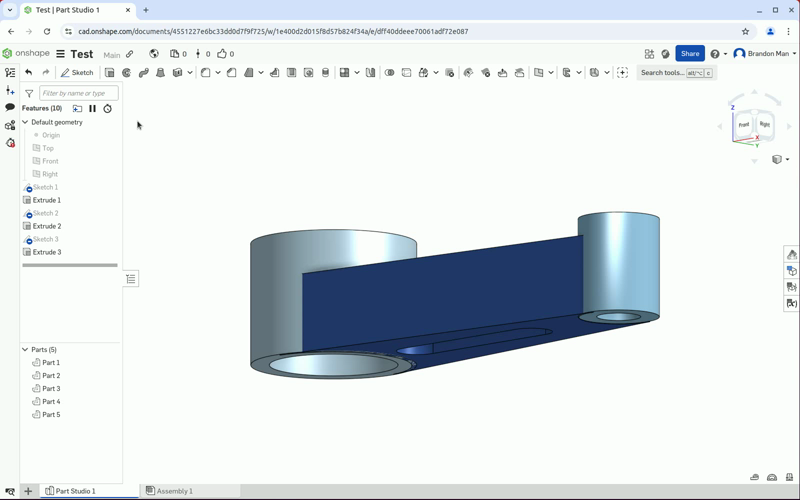
key(left, 3)
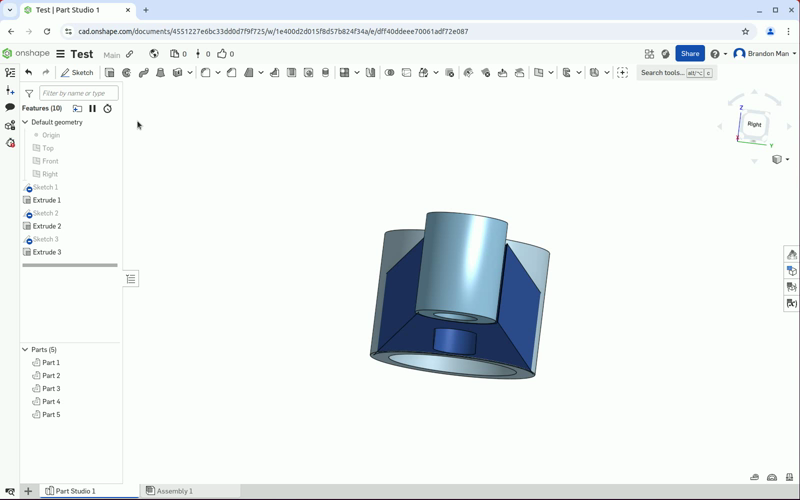
key(right, 3)
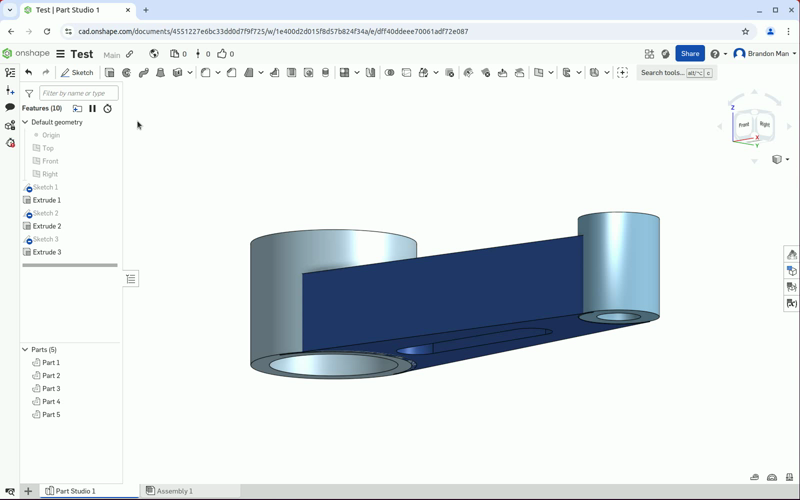
key(down, 3)
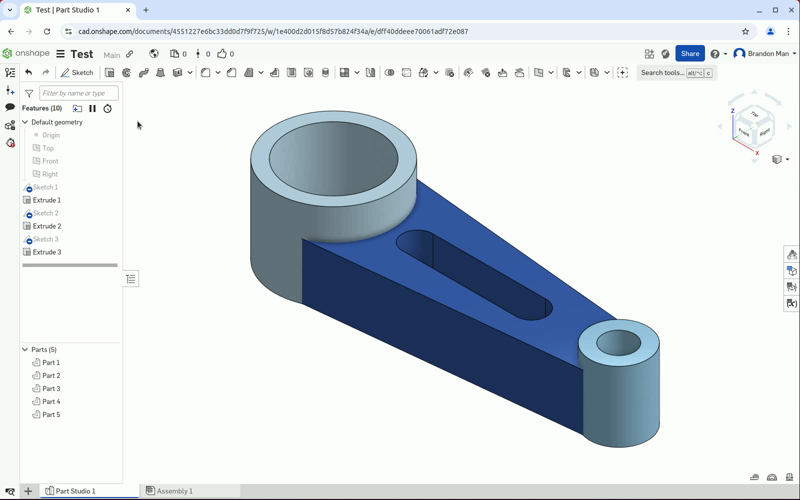
mouse_move(73, 189)
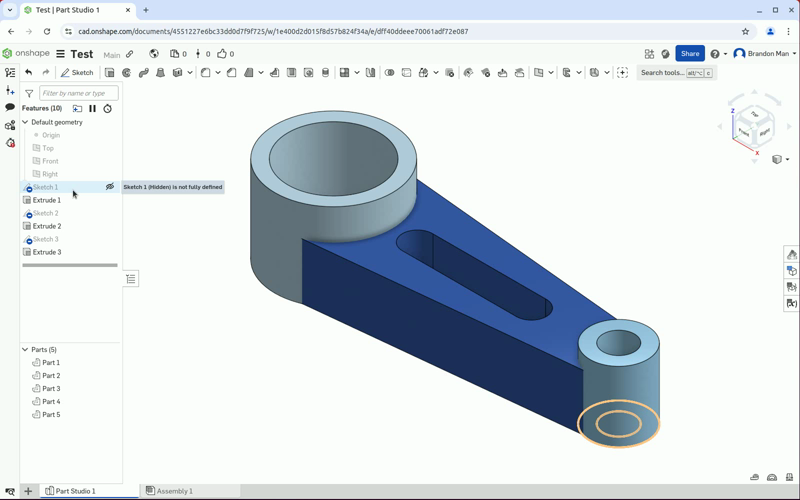
click(73, 189)